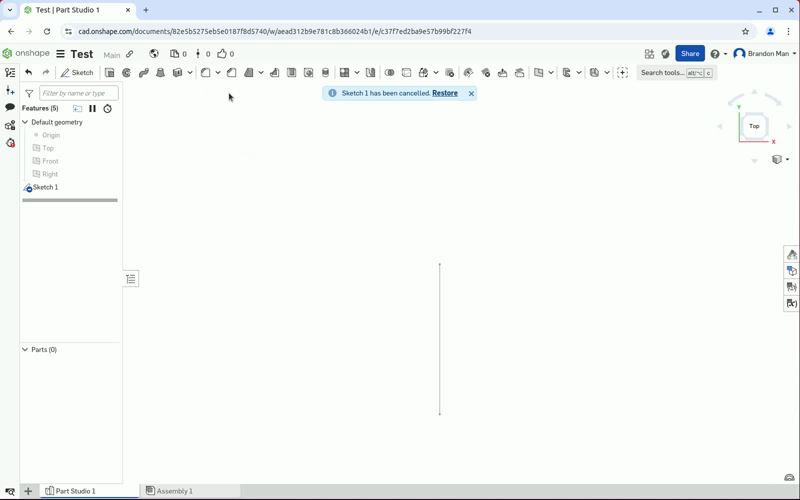
key(shift+h)
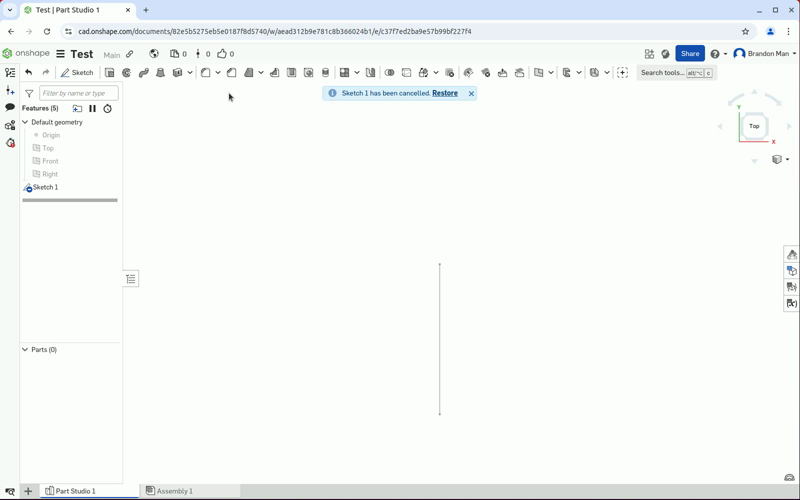
key(shift+s)
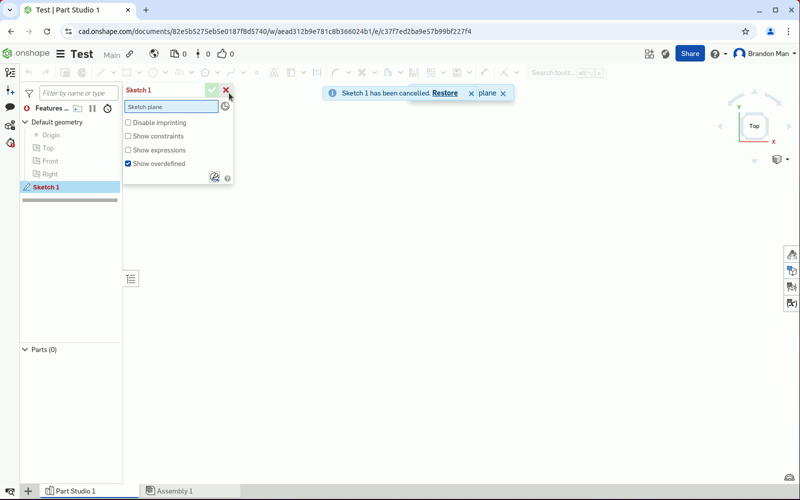
mouse_move(73, 150)
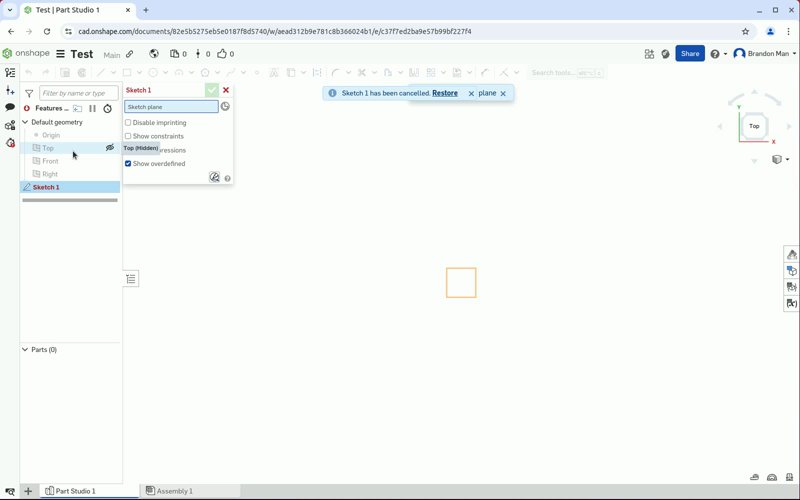
click(73, 150)
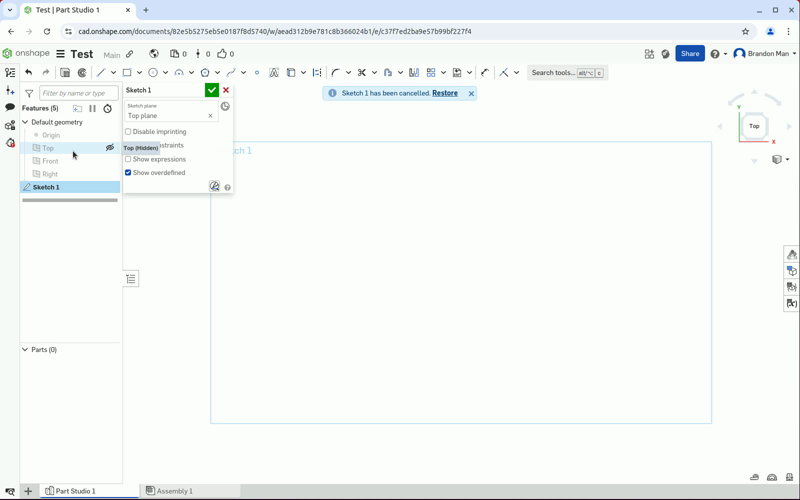
mouse_move(73, 352)
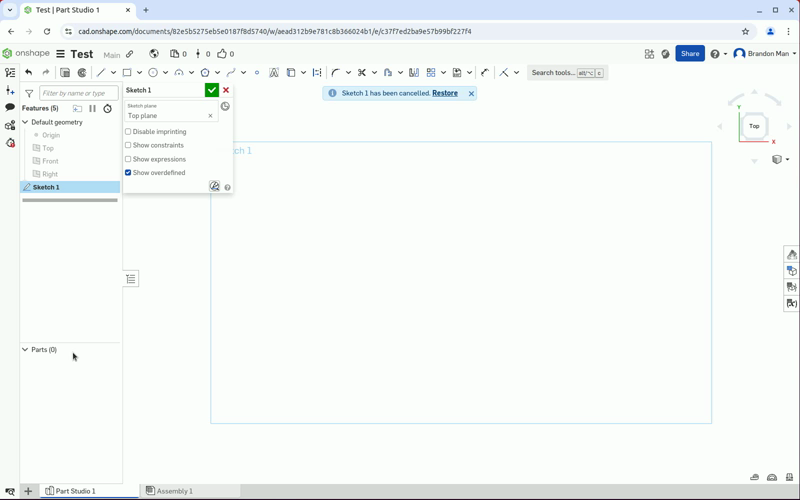
key(y)
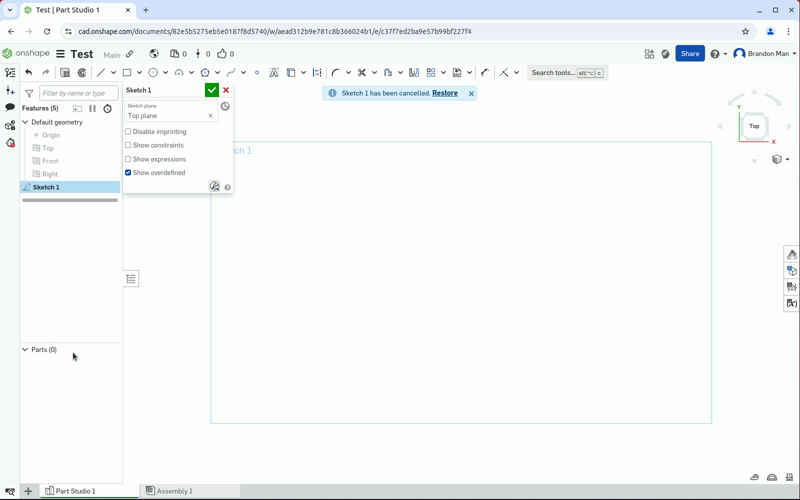
key(l)
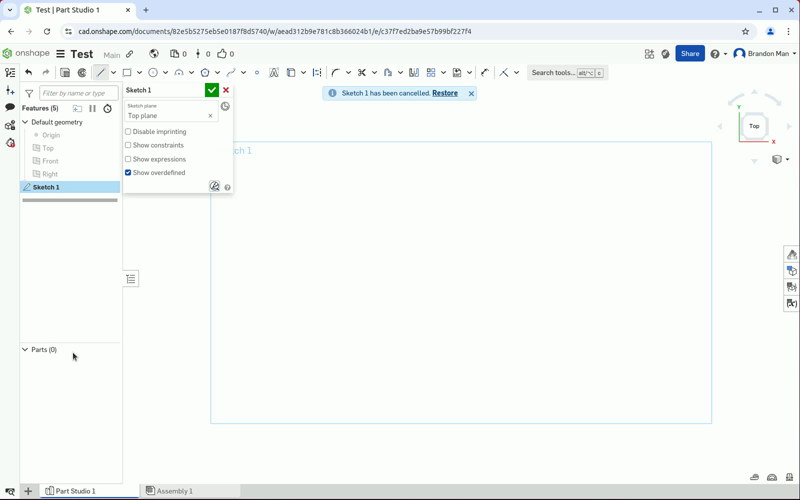
key_down(shift)
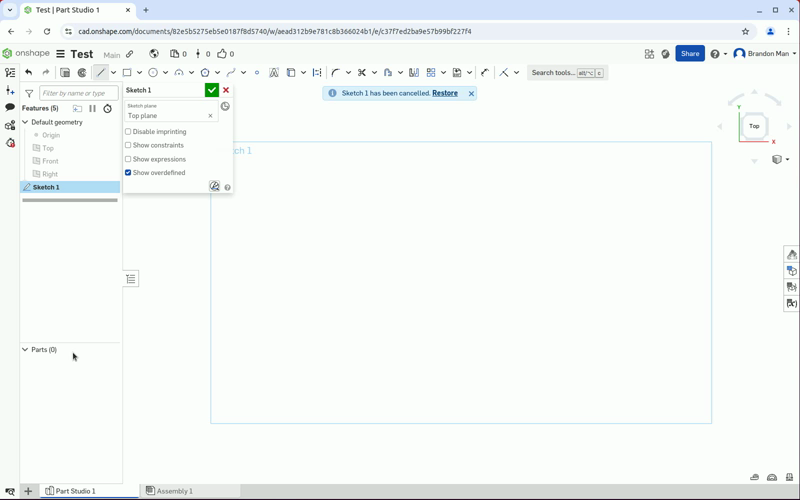
mouse_move(424, 319)
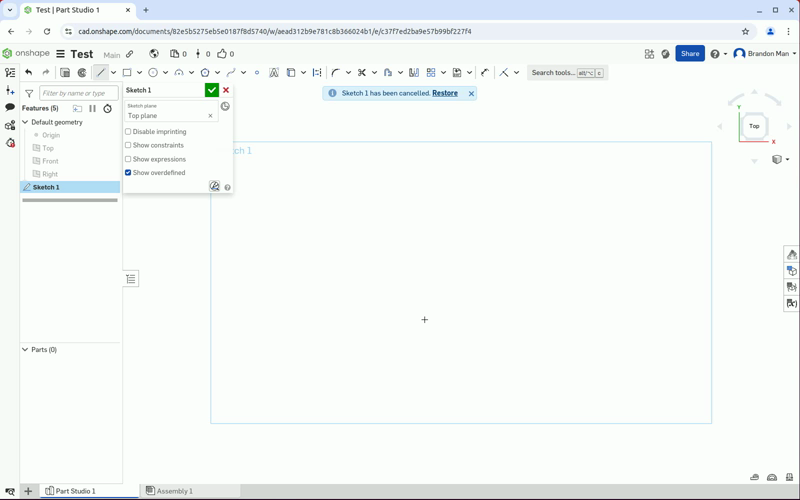
click(424, 319)
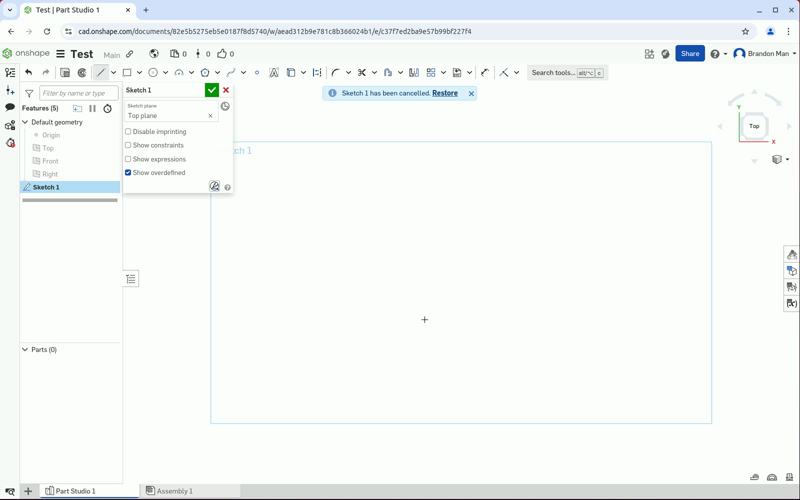
key_up(shift)
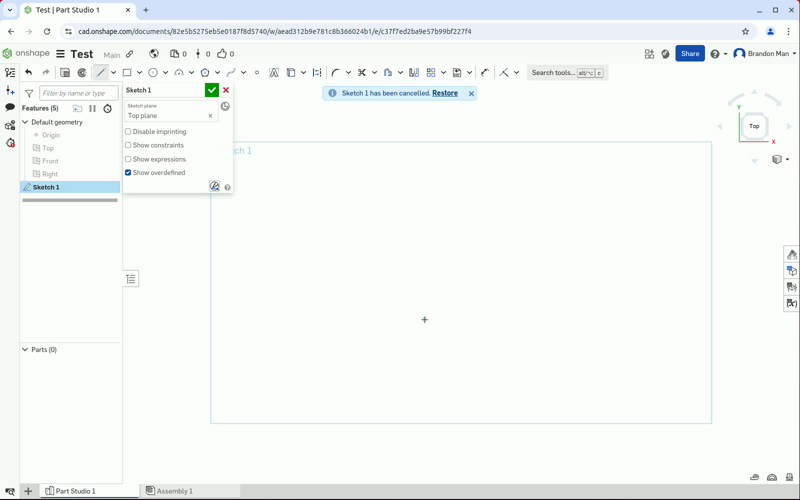
key_down(shift)
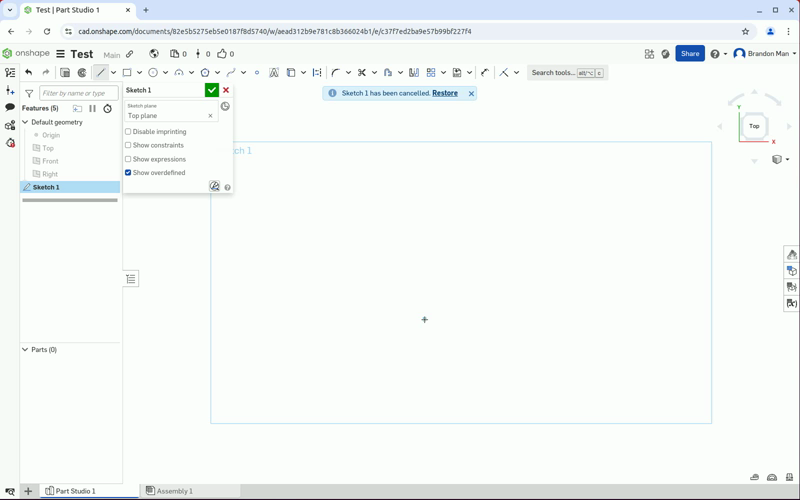
mouse_move(497, 319)
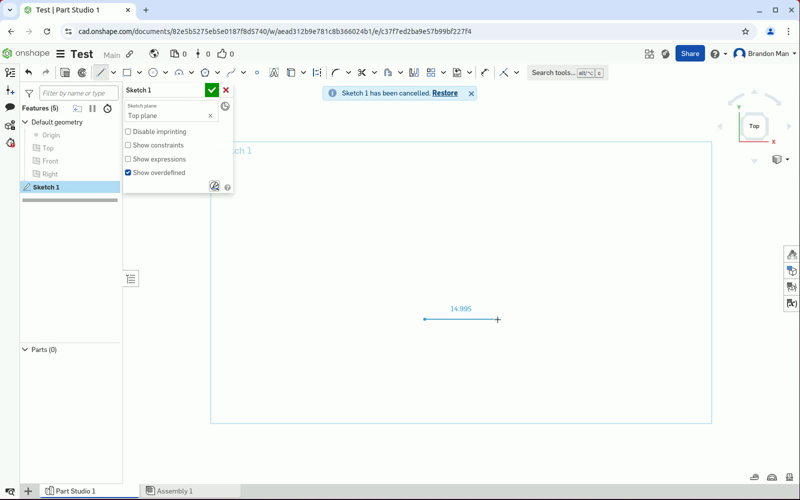
click(497, 319)
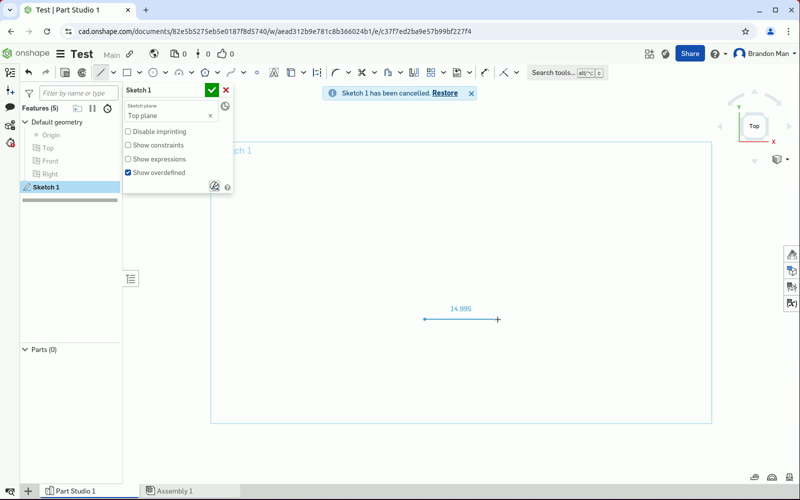
key_up(shift)
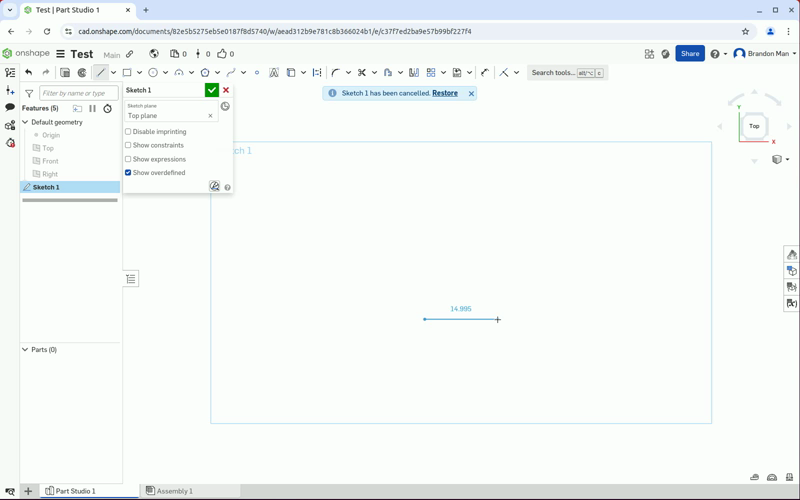
key_down(shift)
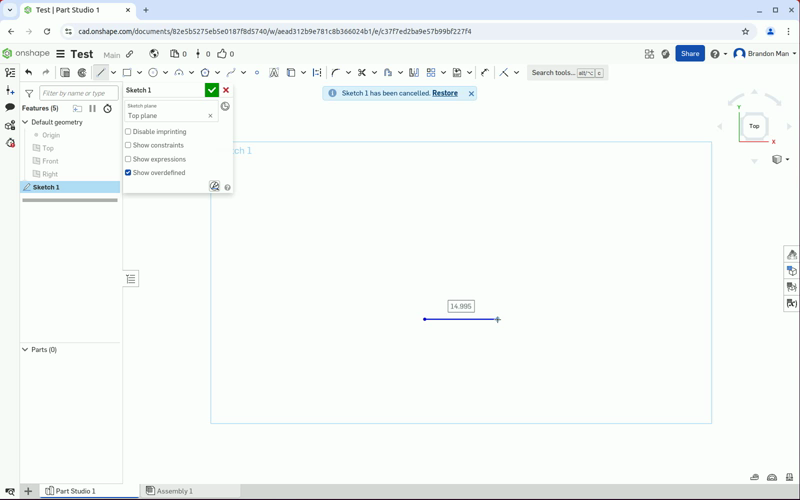
mouse_move(497, 246)
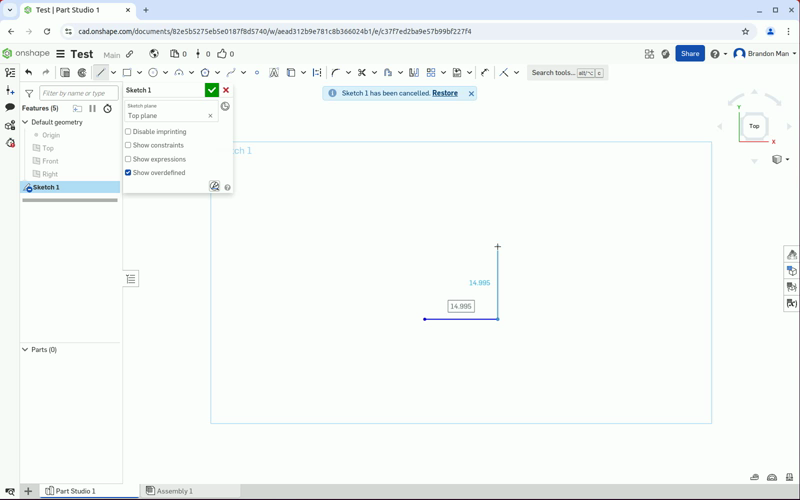
click(497, 246)
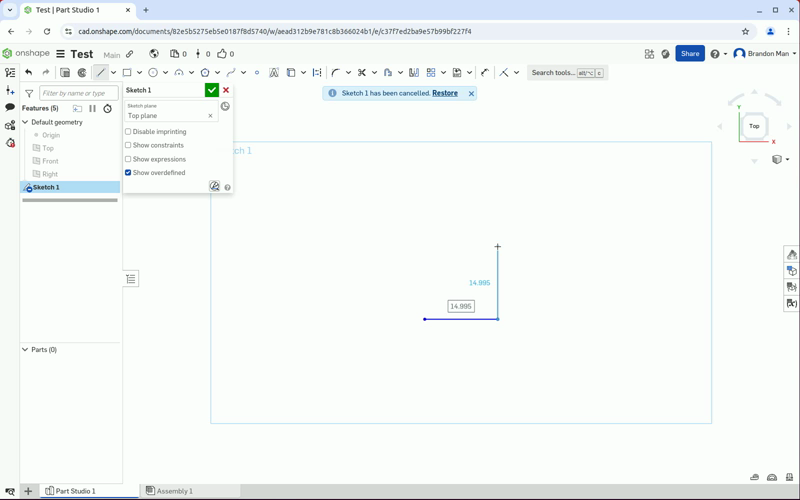
key_up(shift)
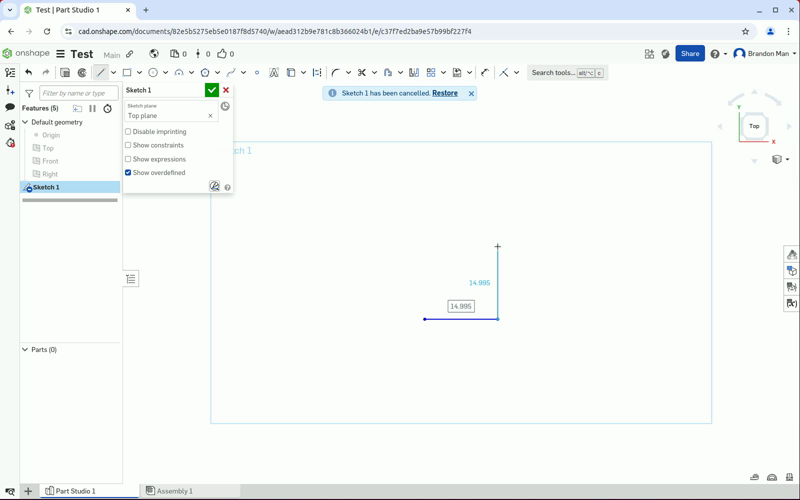
key_down(shift)
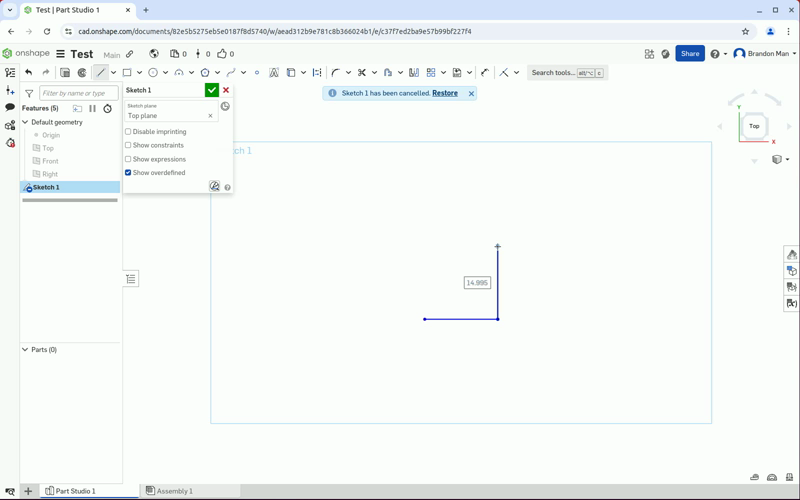
mouse_move(424, 246)
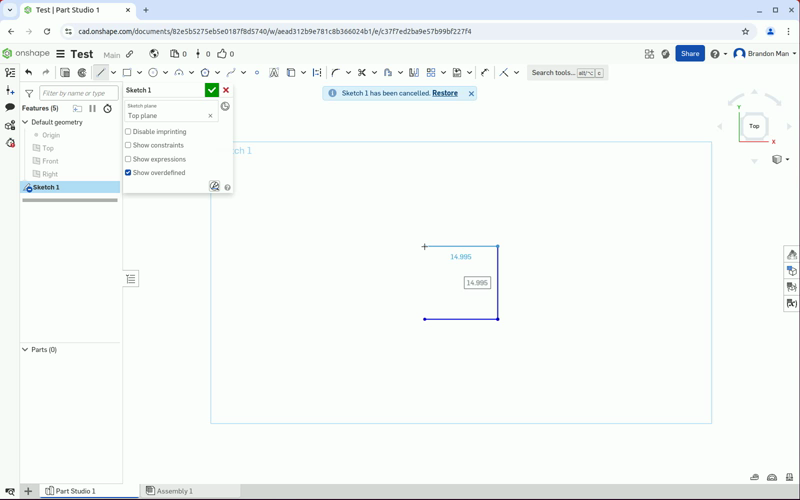
click(424, 246)
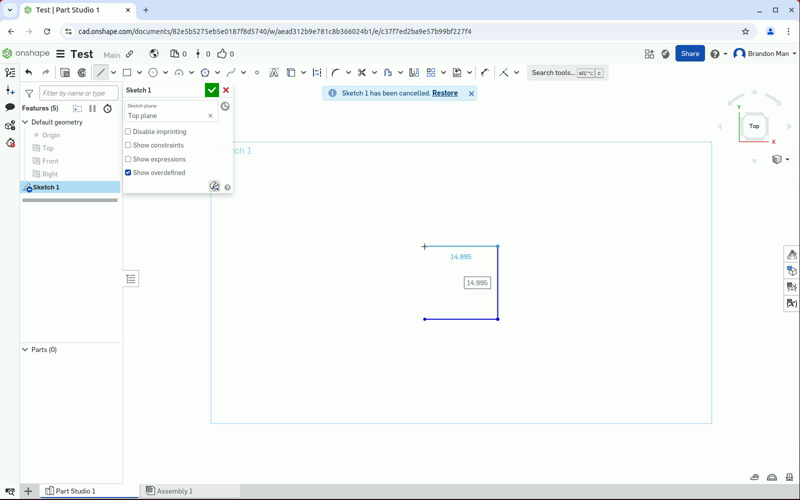
key_up(shift)
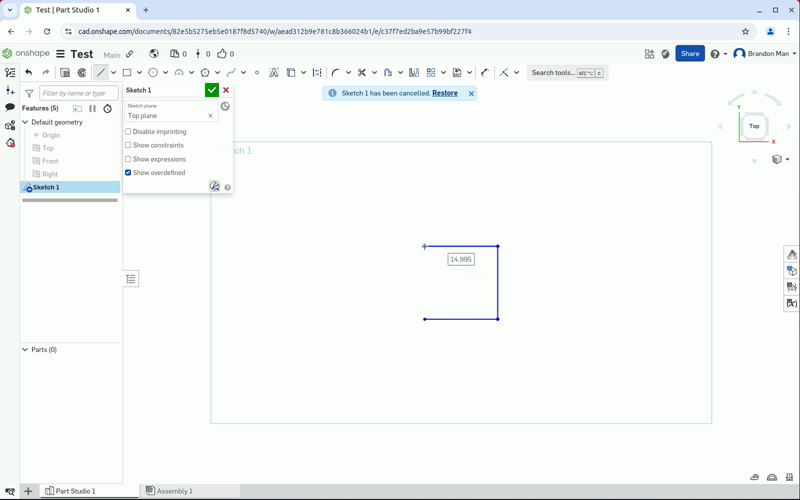
key_down(shift)
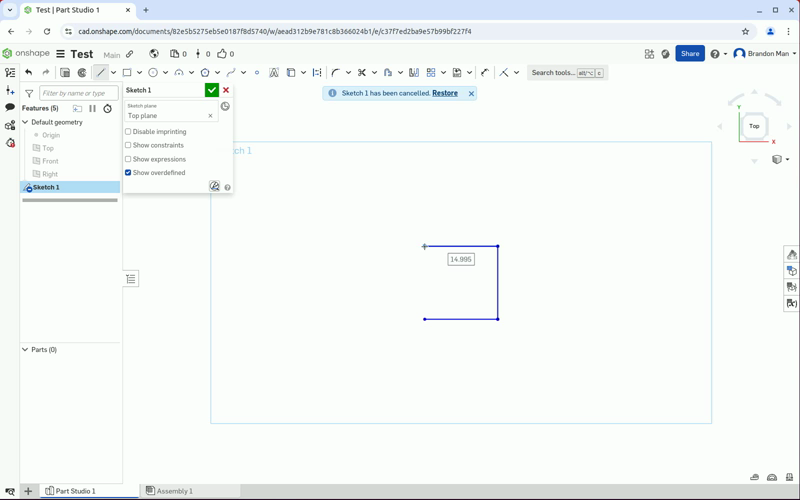
mouse_move(424, 319)
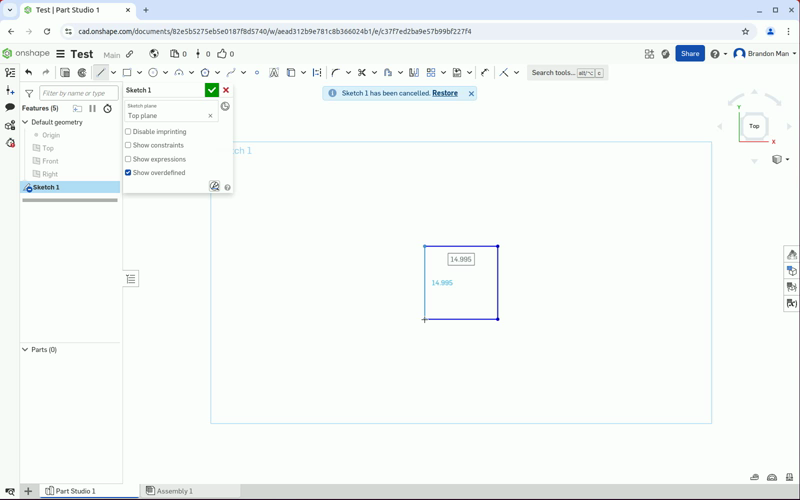
key_up(shift)
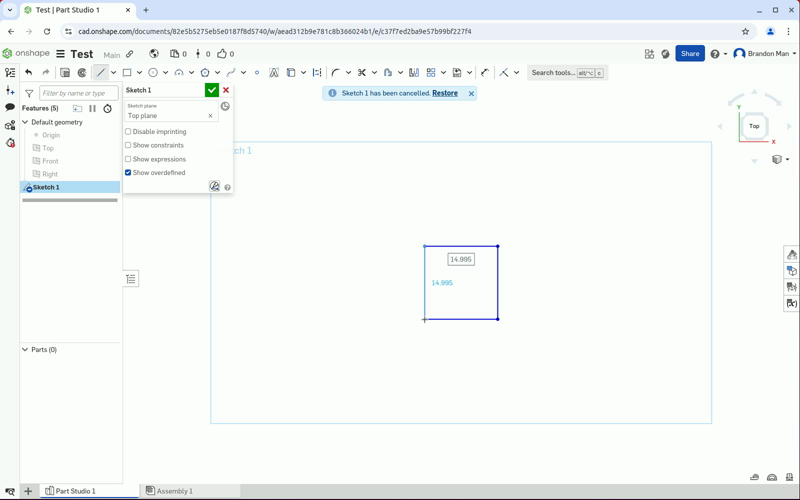
click(424, 319)
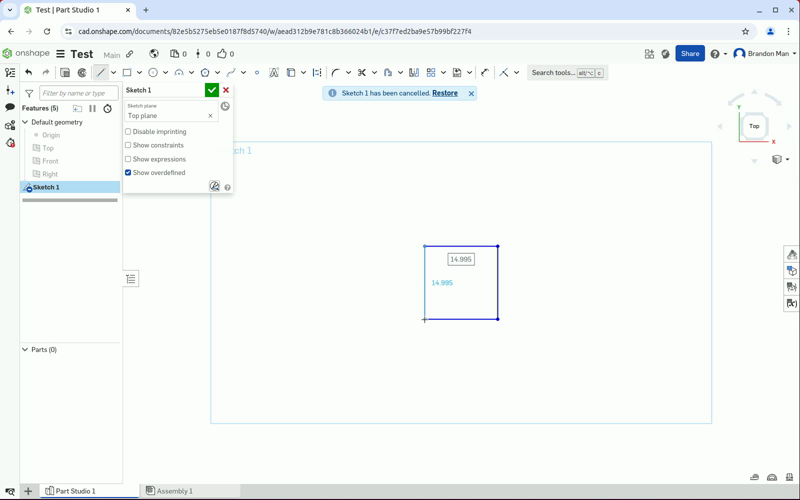
key(esc)
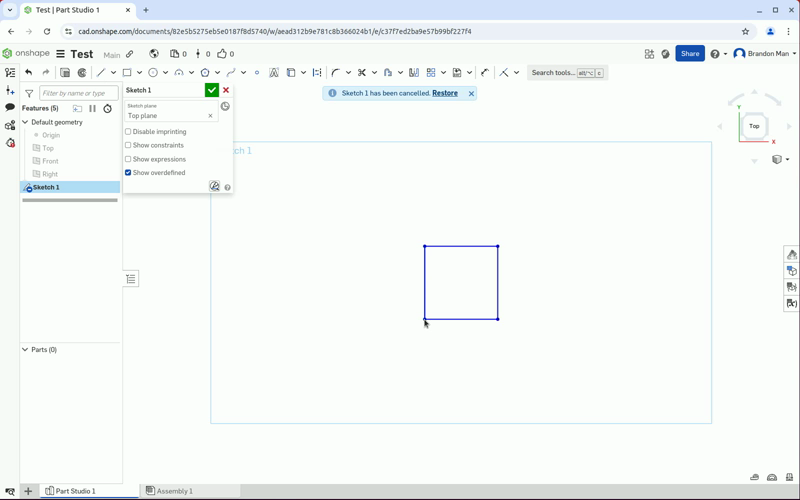
mouse_move(488, 250)
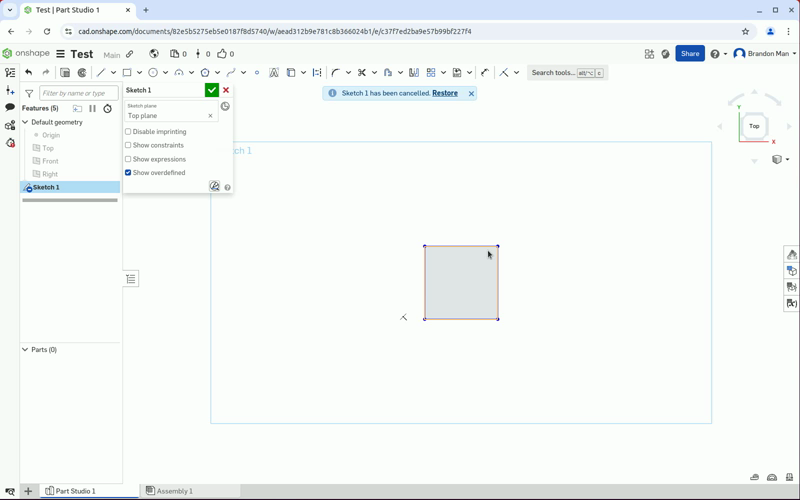
click(488, 250)
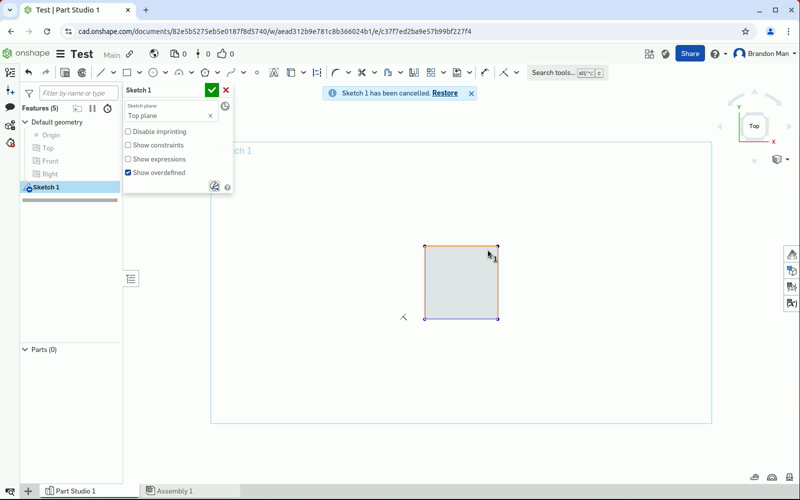
mouse_move(73, 352)
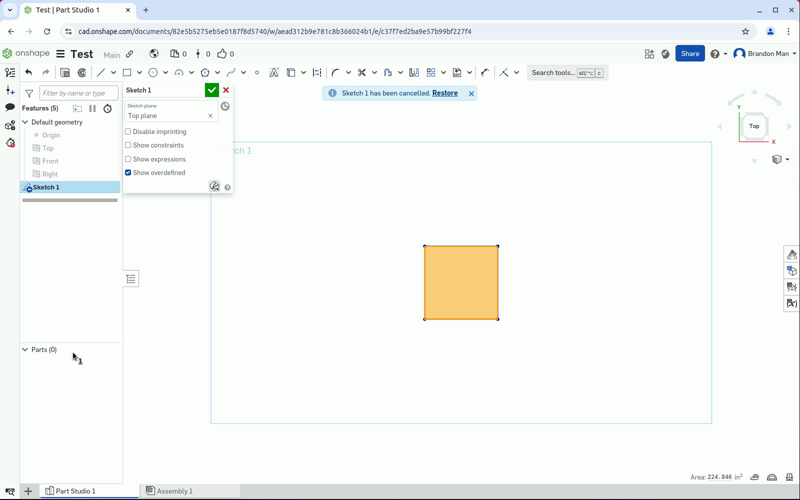
key(shift+y)
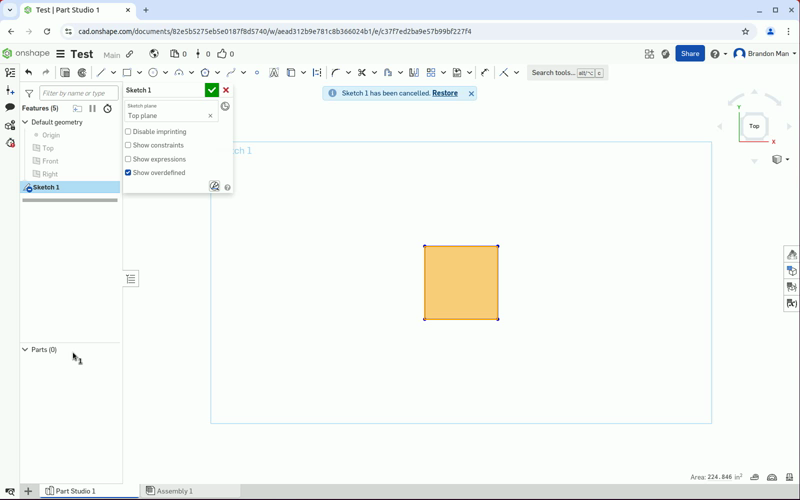
key(shift+e)
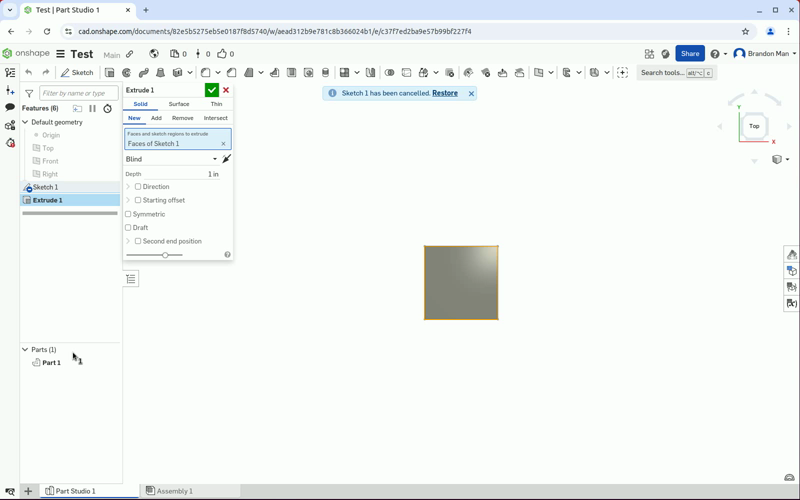
mouse_move(143, 106)
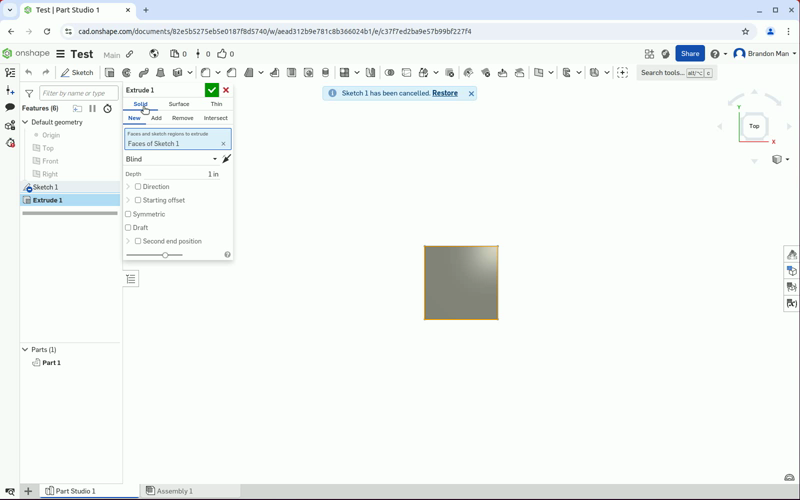
click(143, 106)
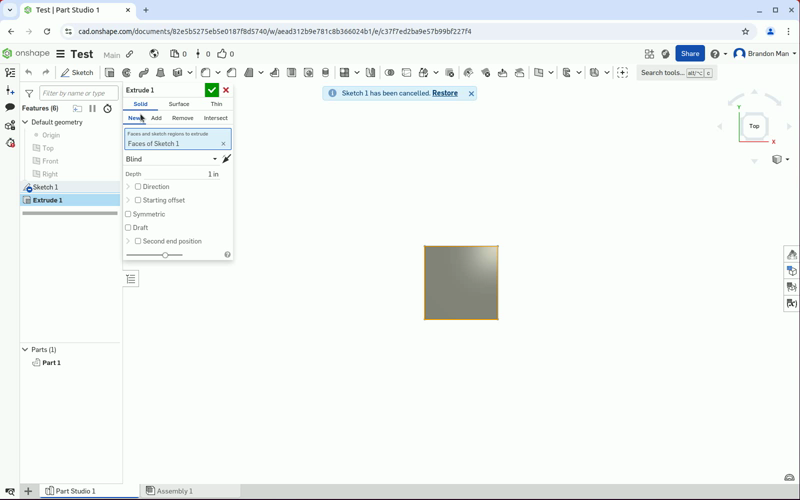
mouse_move(137, 120)
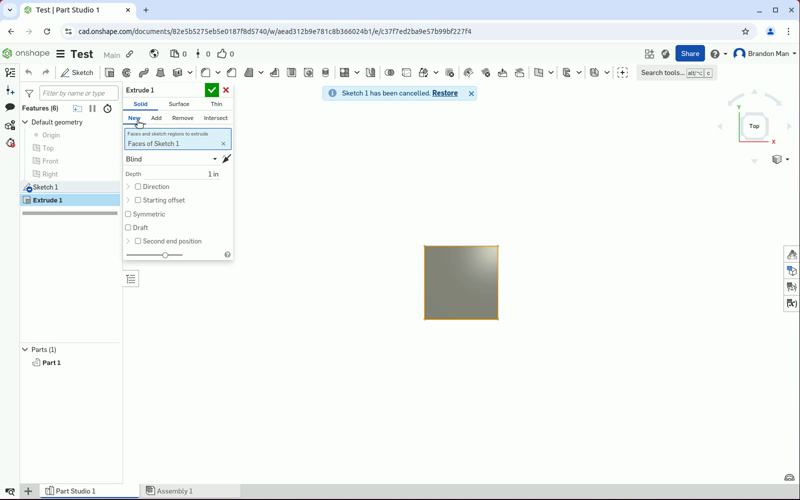
click(137, 120)
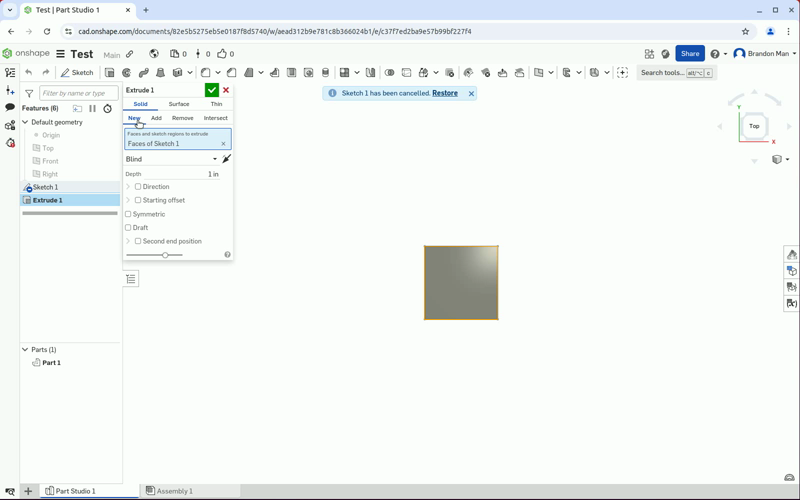
key(tab, 4)
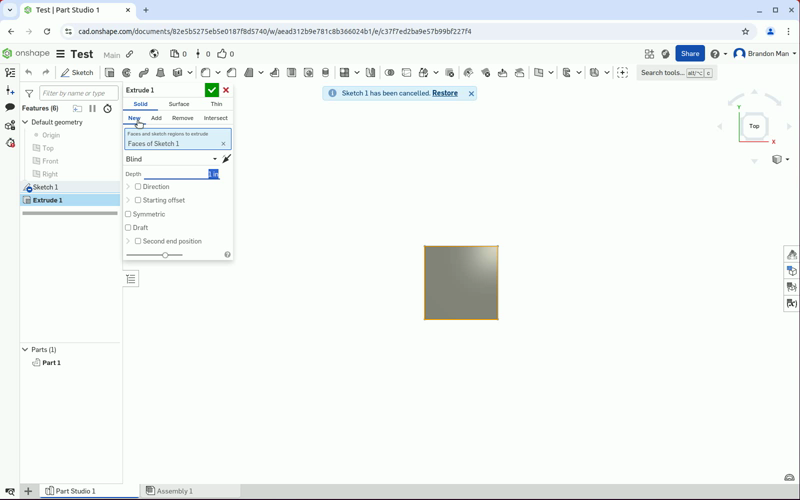
text(23.108)
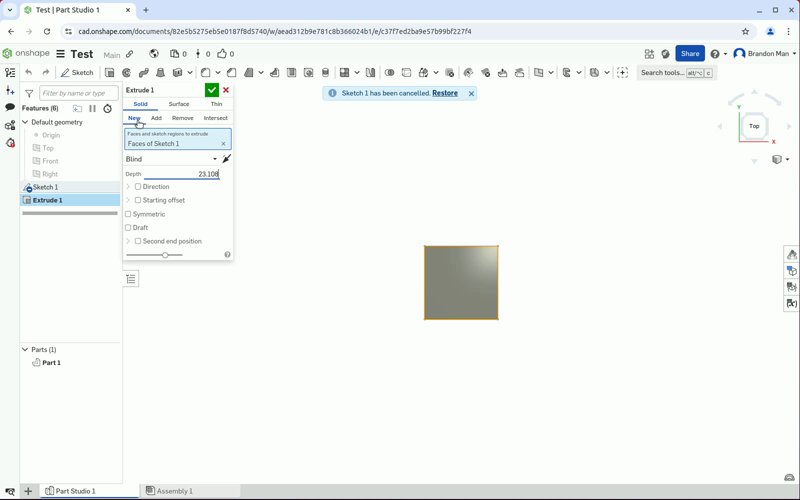
key(enter)
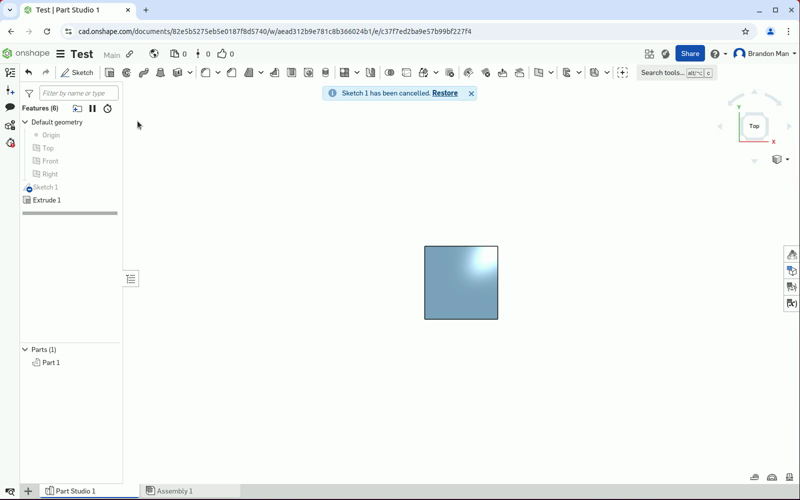
key(shift+h)
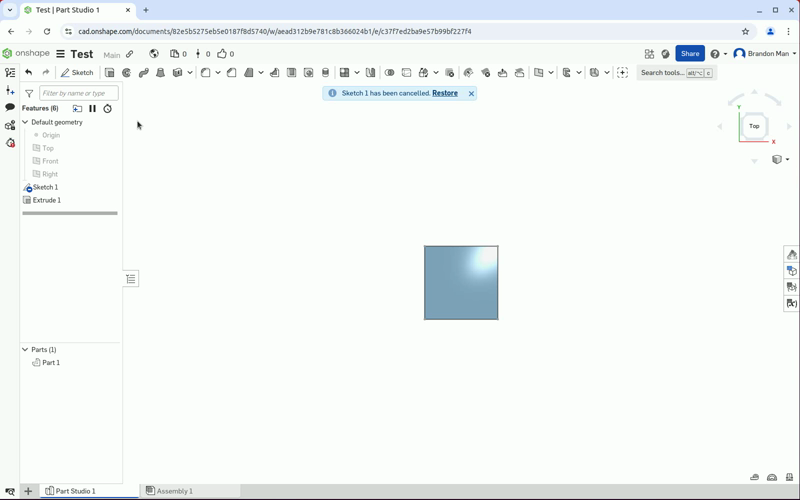
key(shift+h)
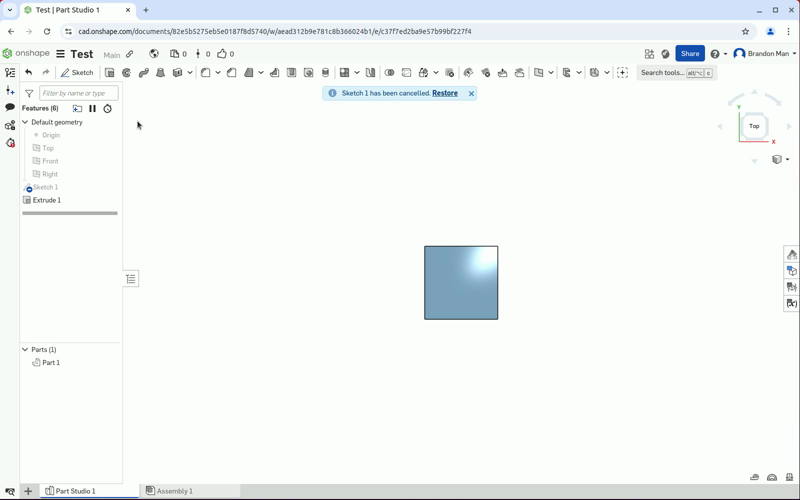
mouse_move(73, 189)
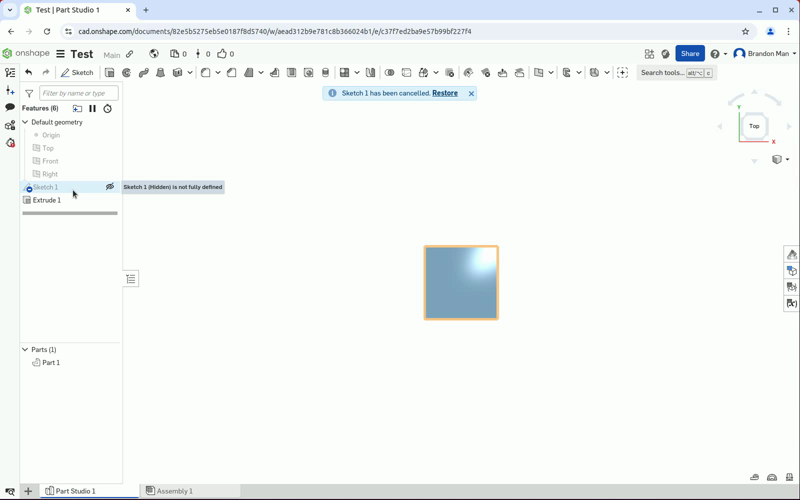
click(73, 189)
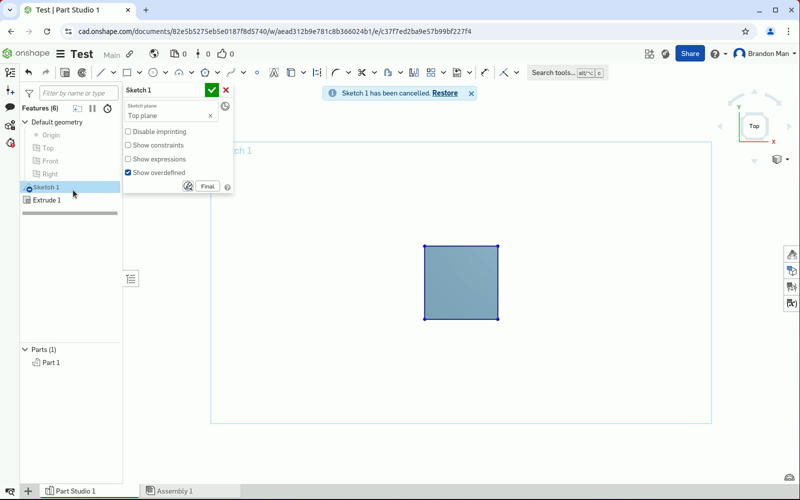
mouse_move(229, 92)
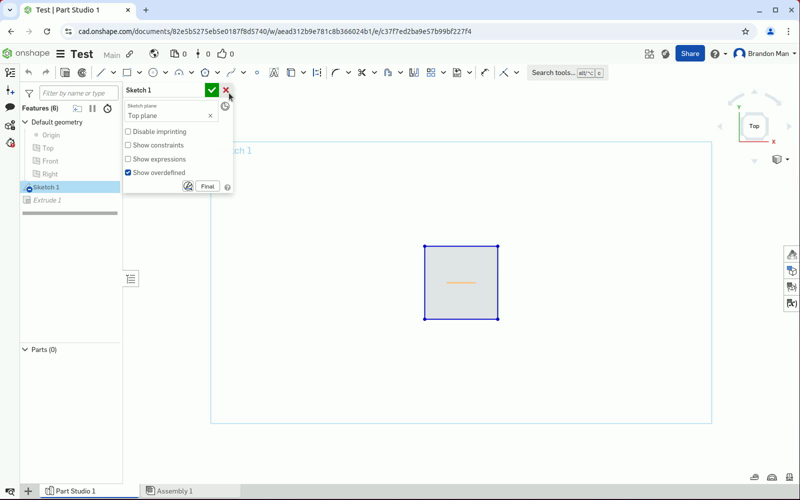
click(229, 92)
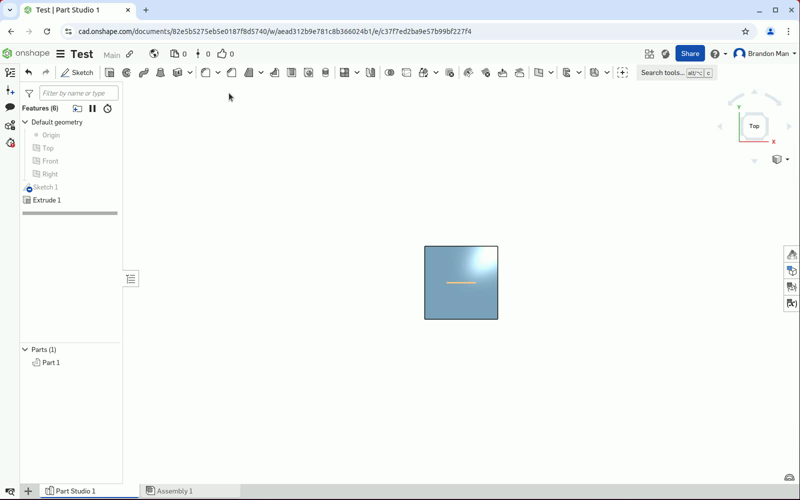
mouse_move(541, 75)
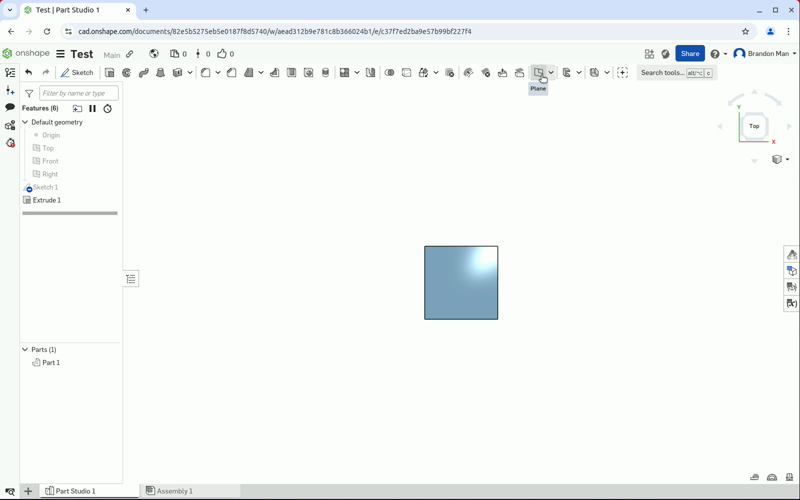
click(541, 75)
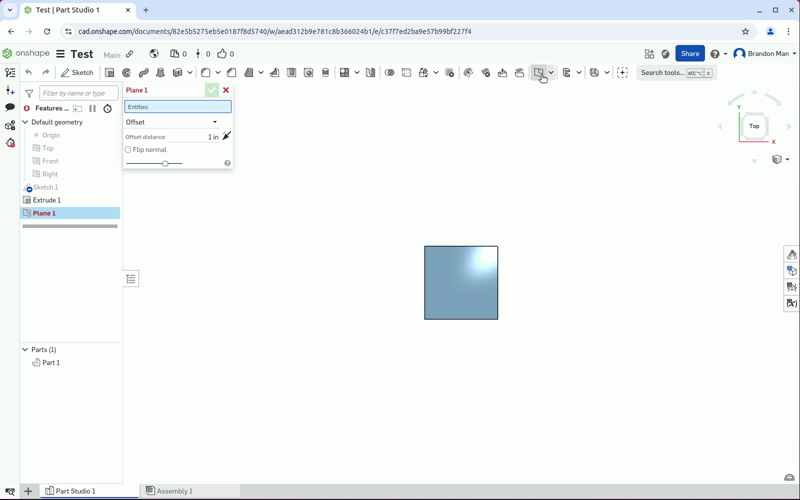
mouse_move(73, 150)
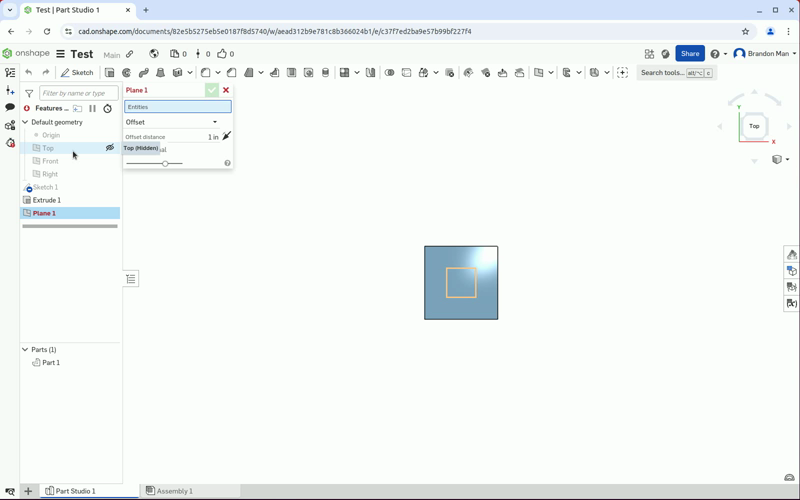
click(73, 150)
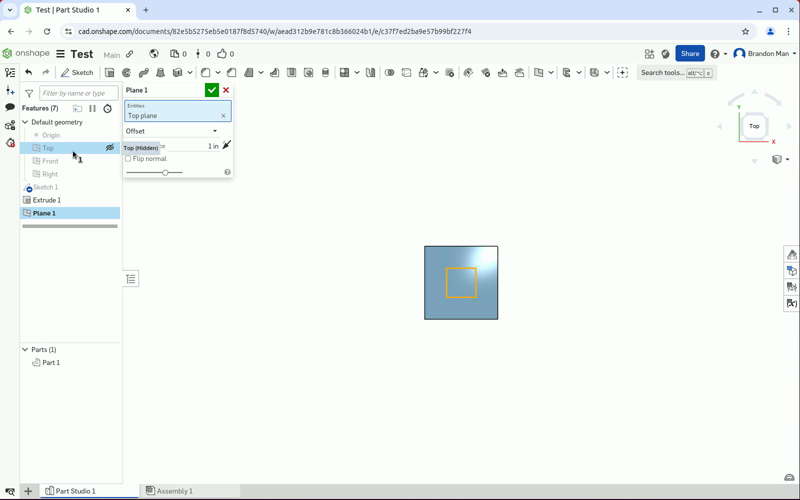
key(tab, 2)
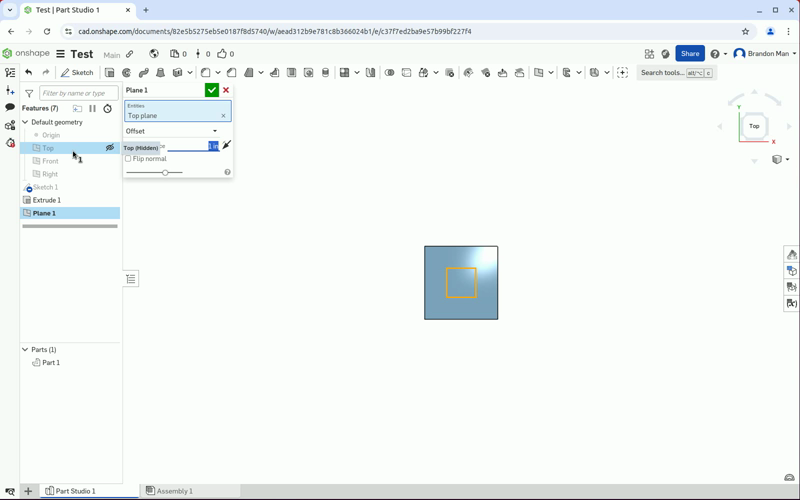
text(23.108)
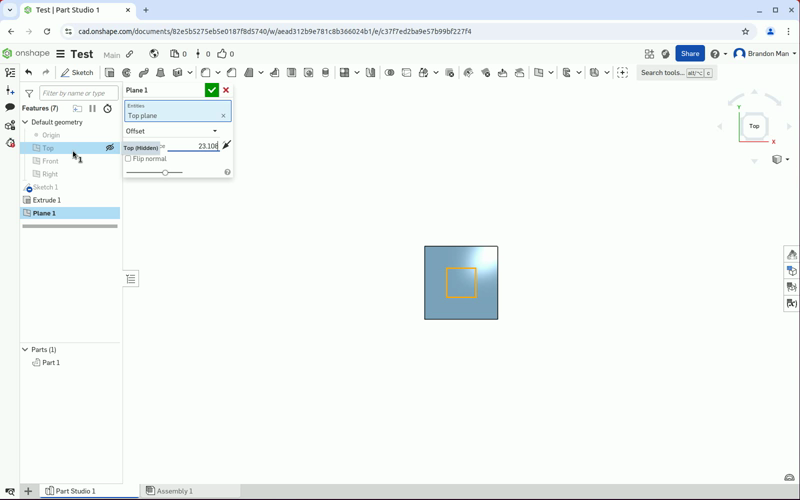
key(enter, 2)
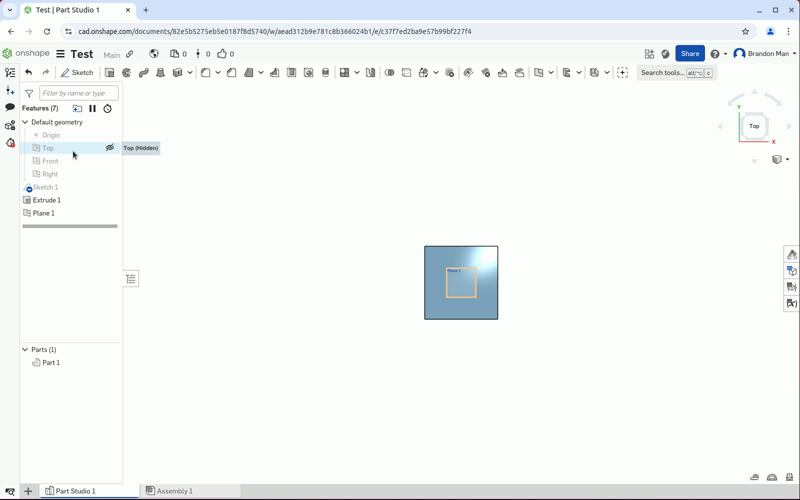
key(shift+s)
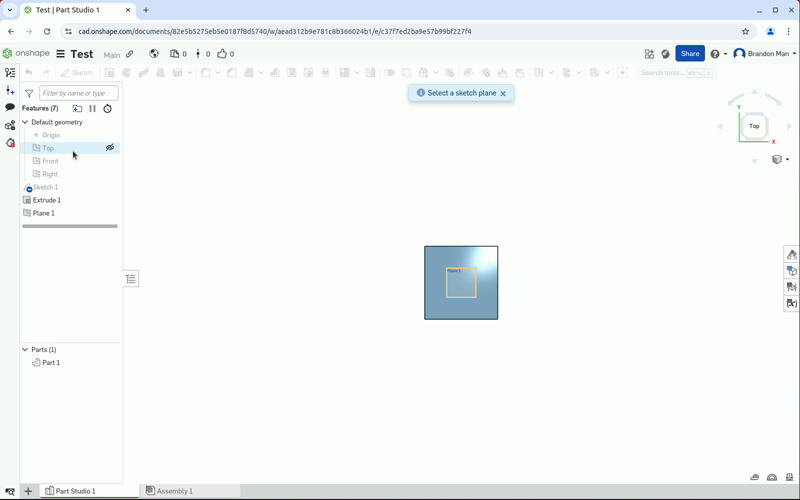
mouse_move(73, 215)
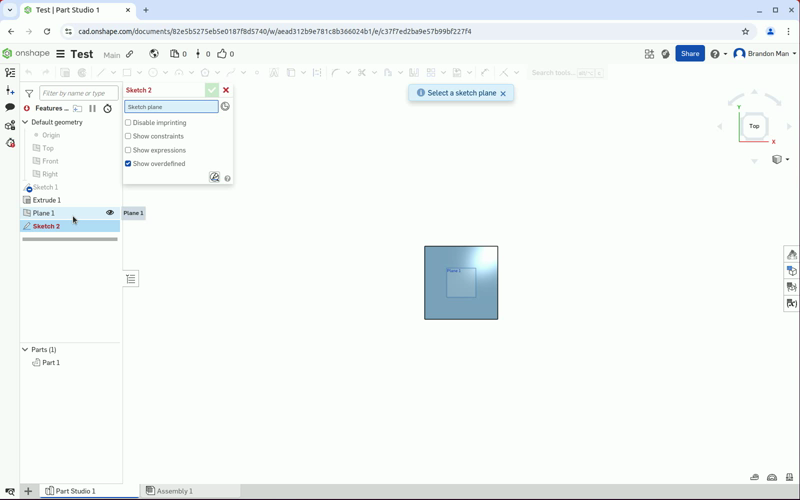
click(73, 215)
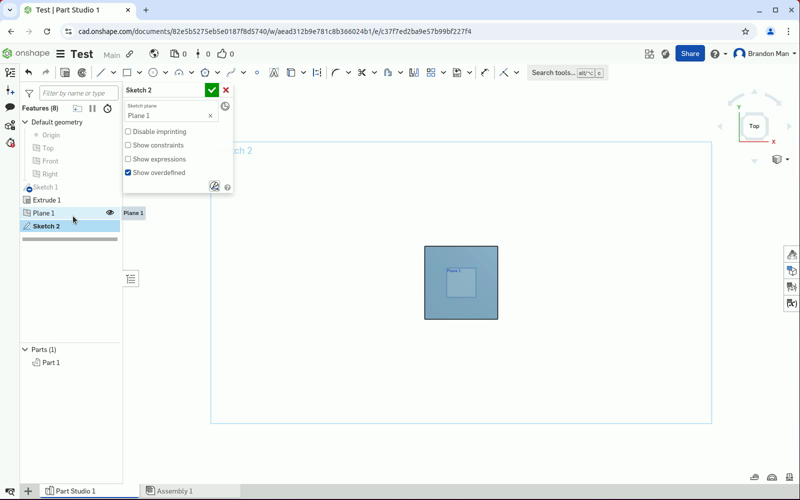
mouse_move(73, 352)
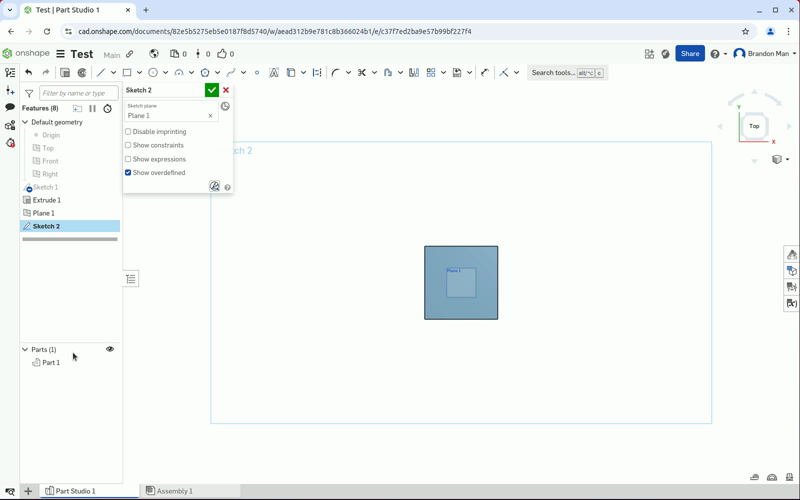
key(y)
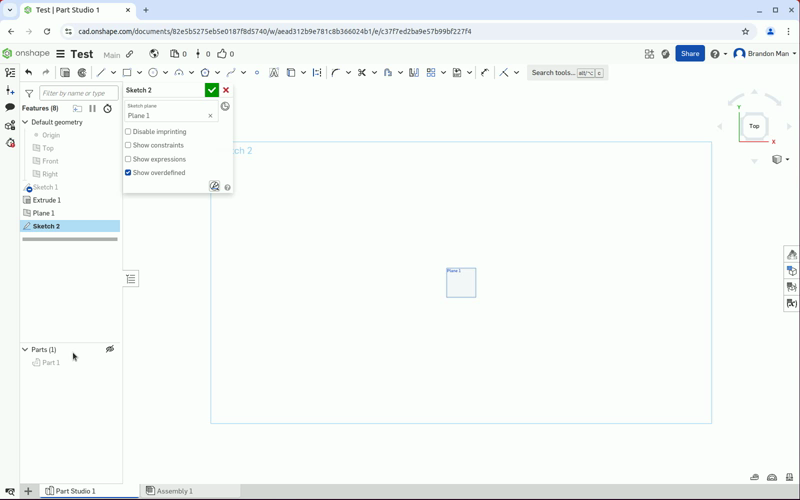
key(l)
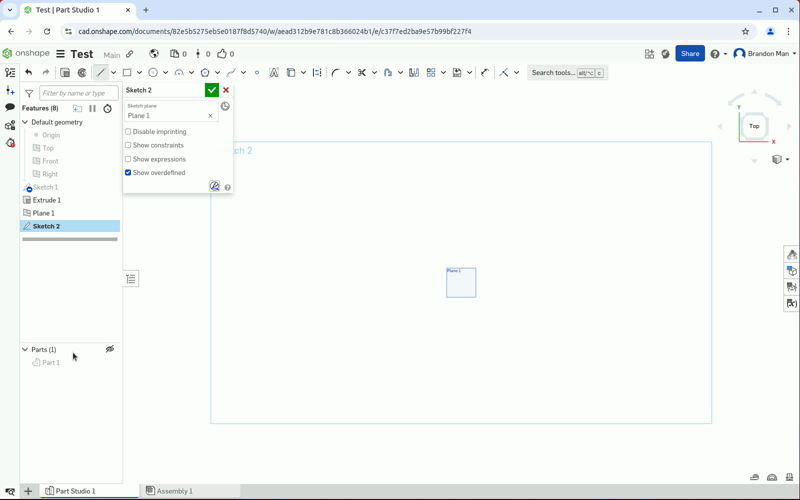
key_down(shift)
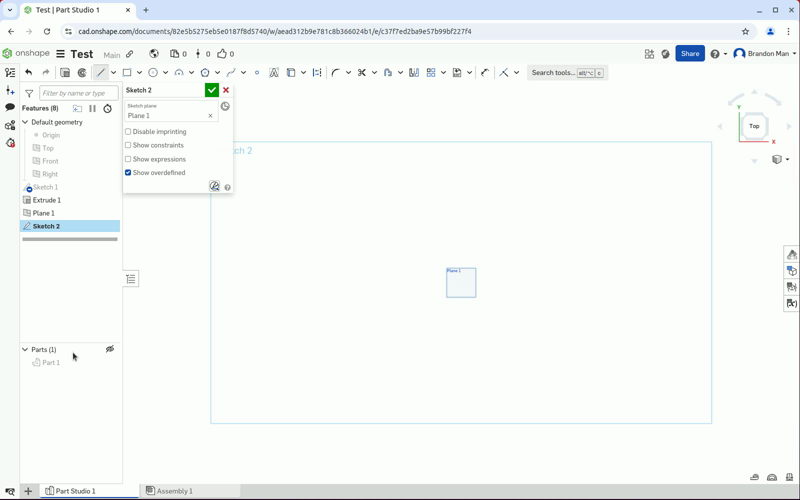
mouse_move(429, 280)
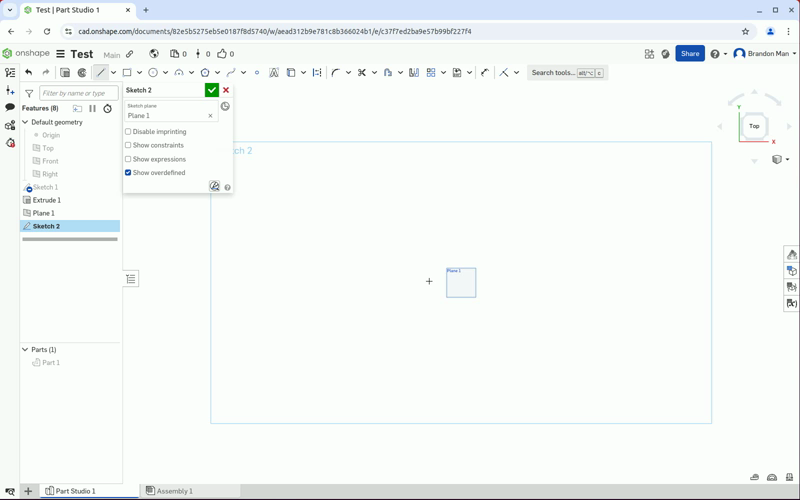
click(429, 280)
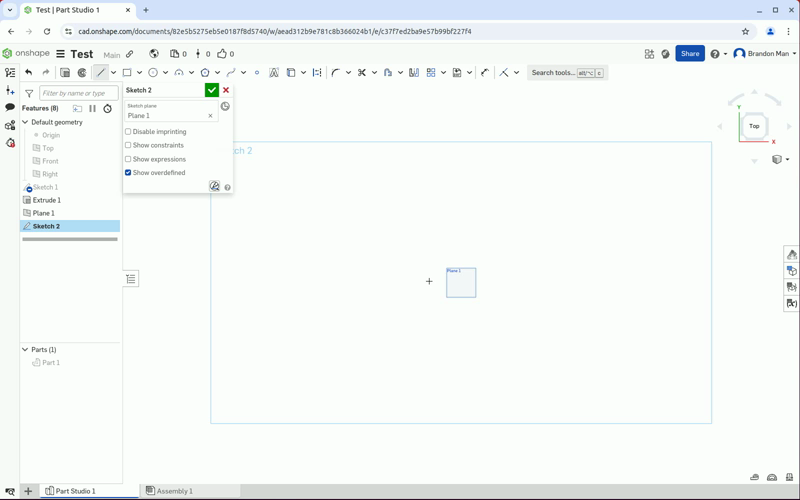
key_up(shift)
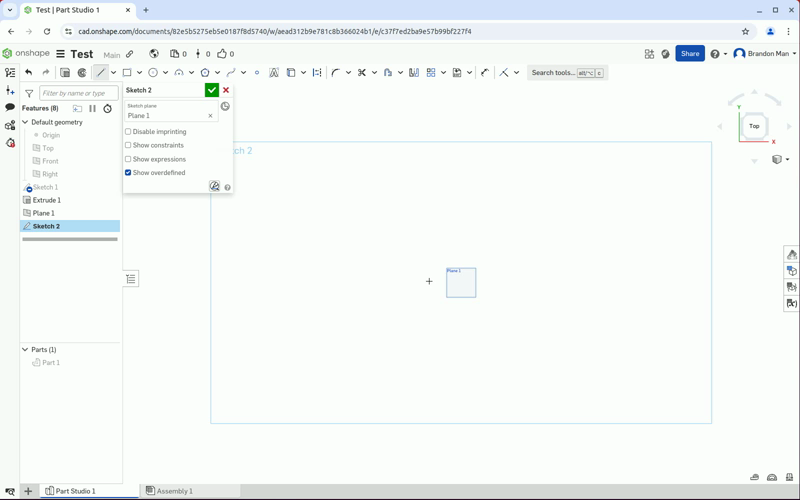
key_down(shift)
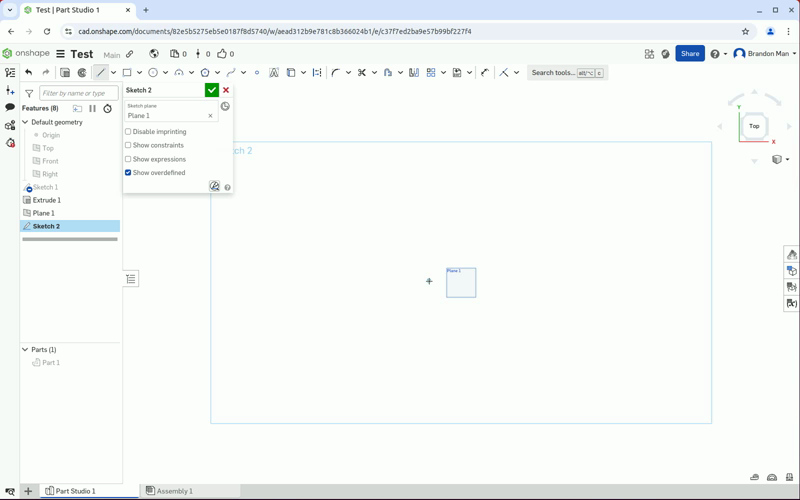
mouse_move(459, 280)
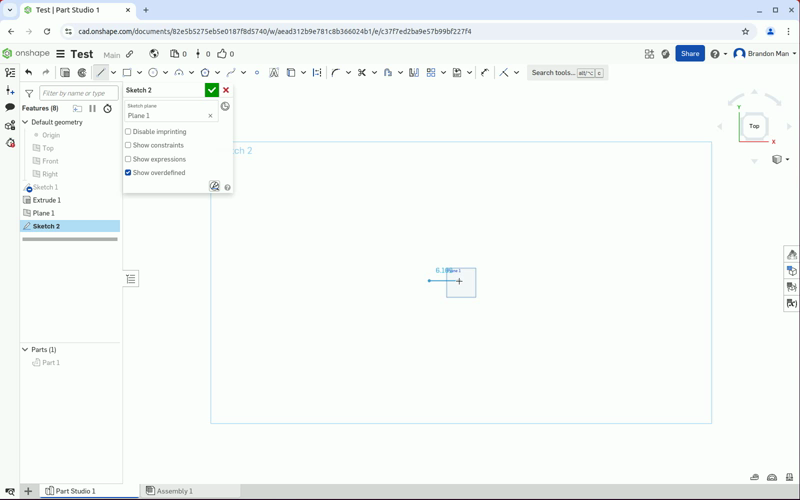
mouse_move(460, 280)
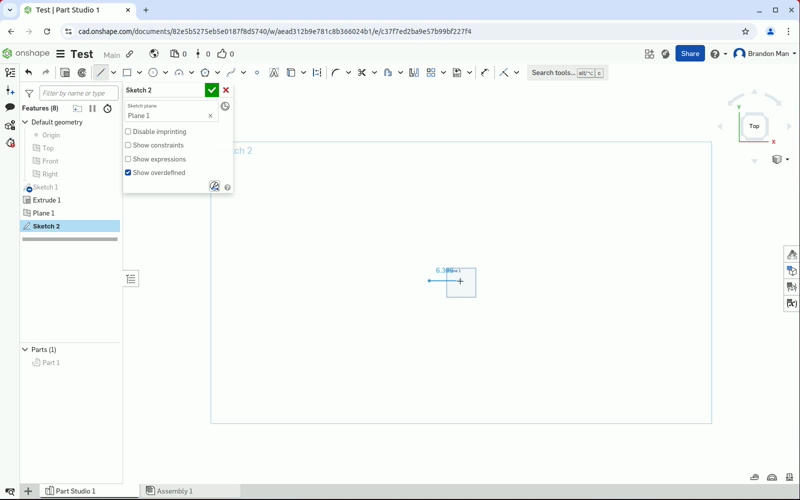
click(460, 280)
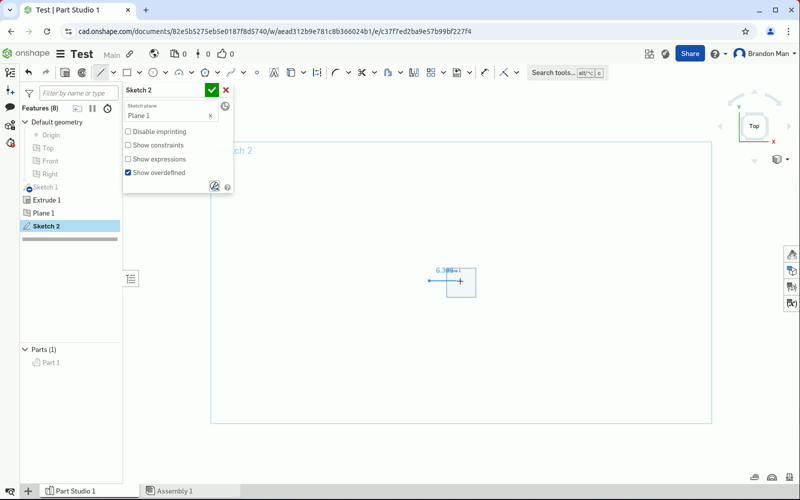
key_up(shift)
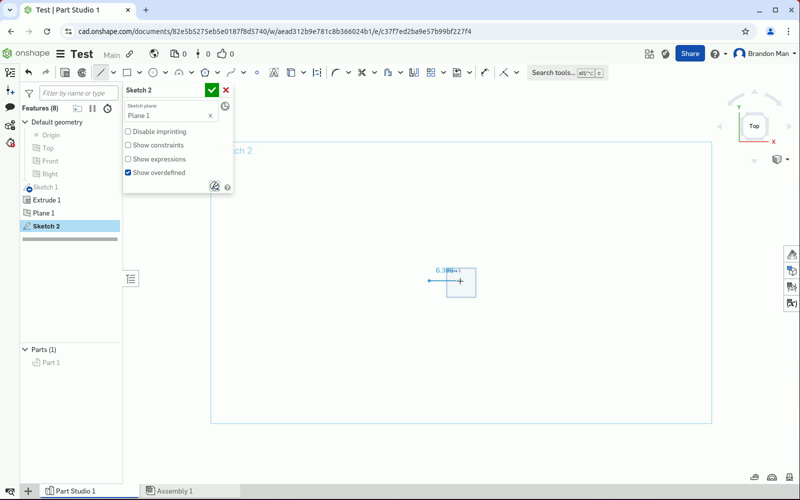
key_down(shift)
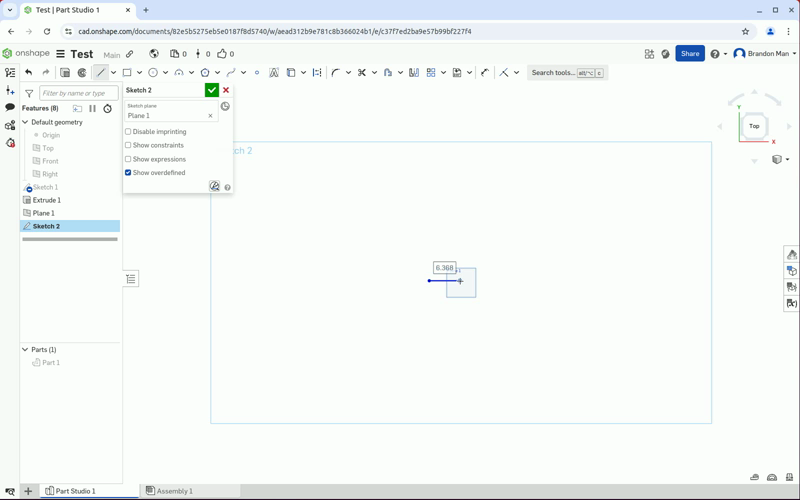
mouse_move(490, 280)
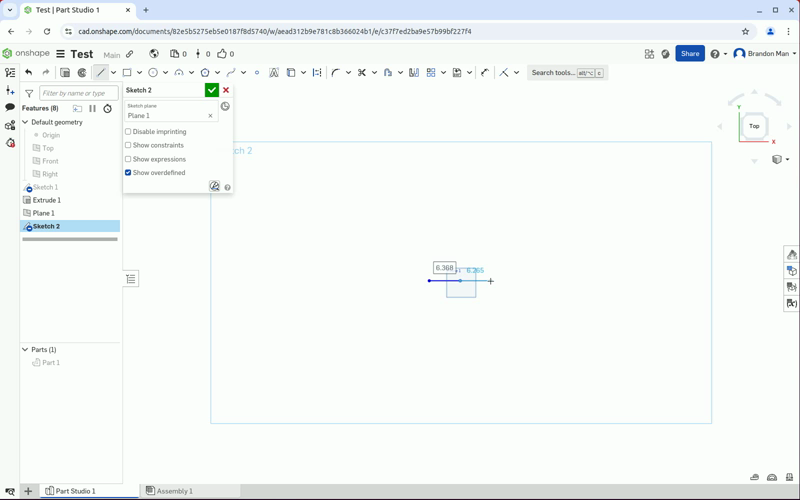
mouse_move(460, 249)
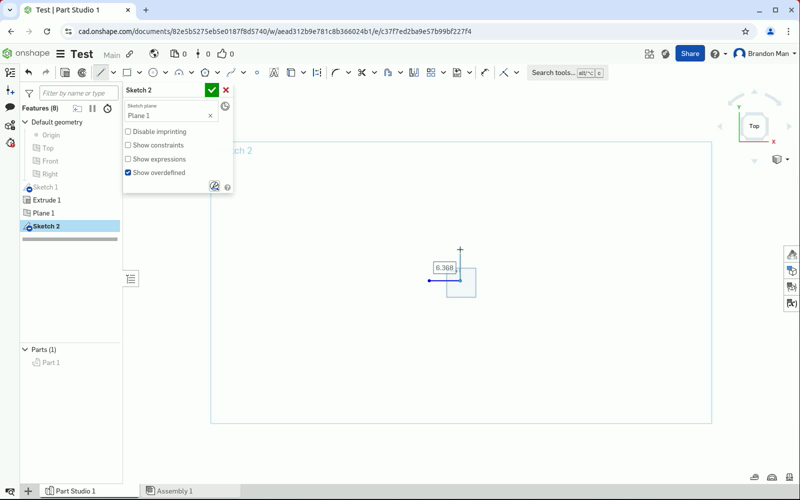
click(460, 249)
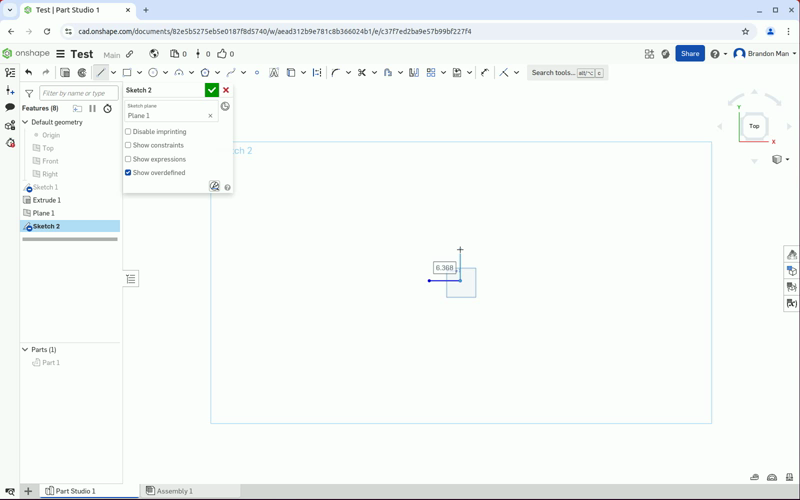
key_up(shift)
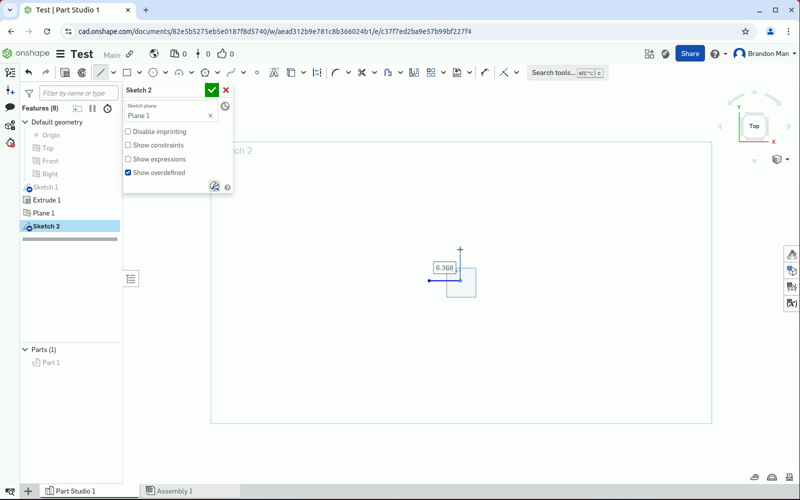
key_down(shift)
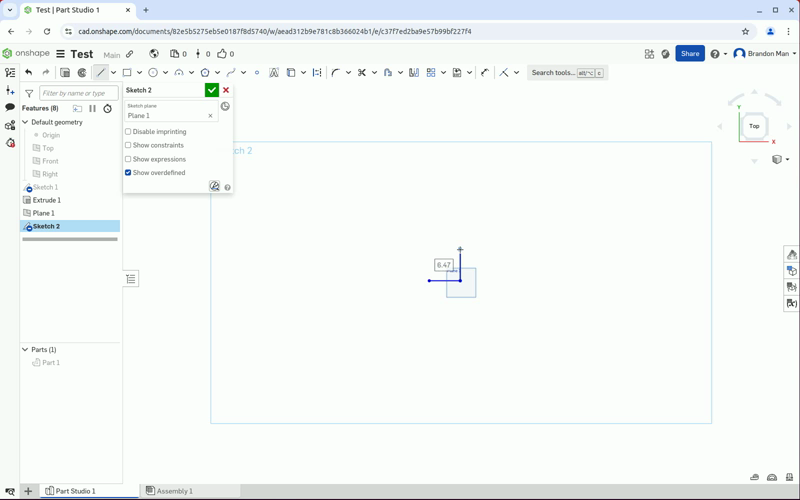
mouse_move(490, 249)
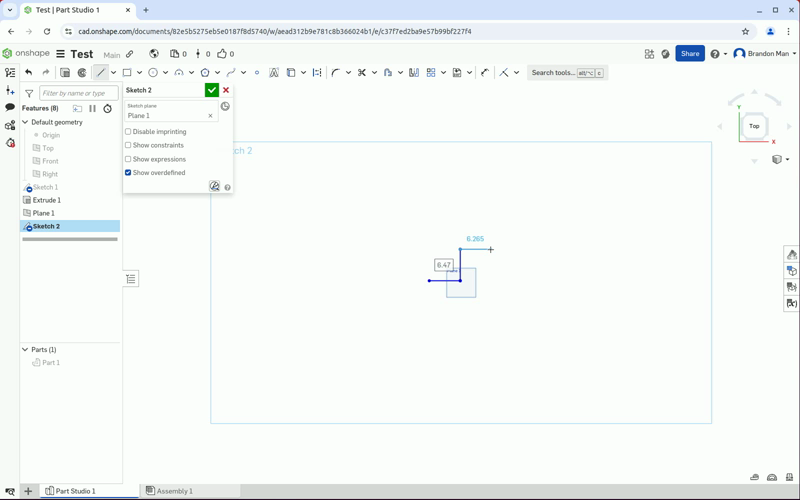
mouse_move(429, 249)
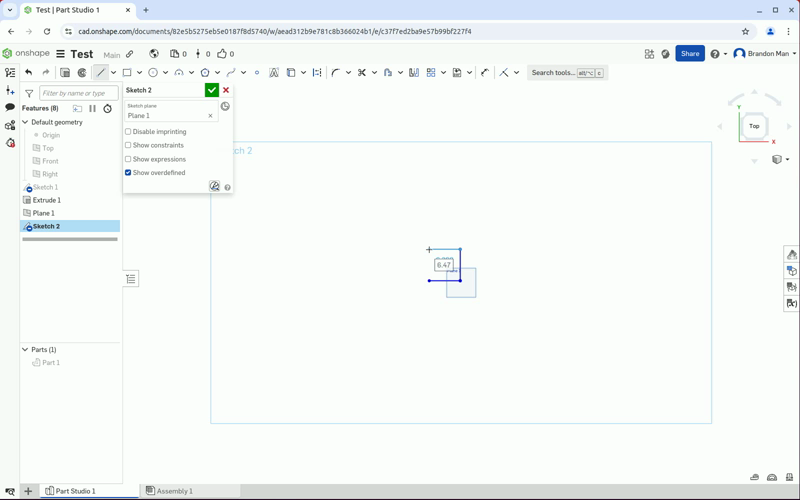
click(429, 249)
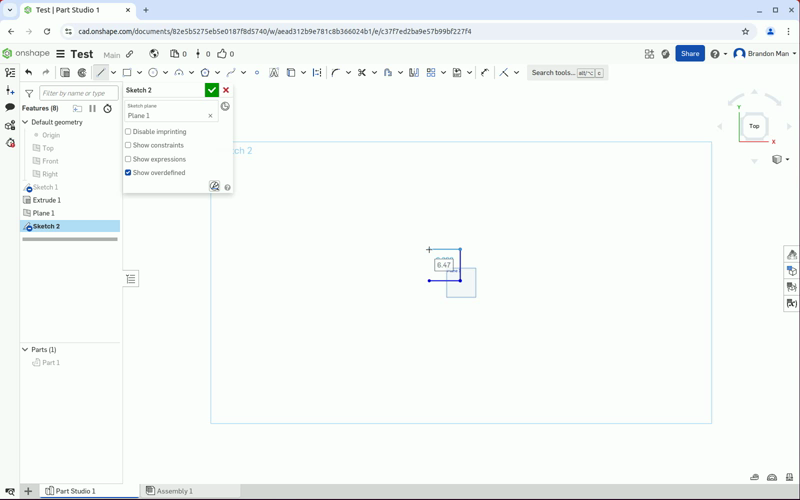
key_up(shift)
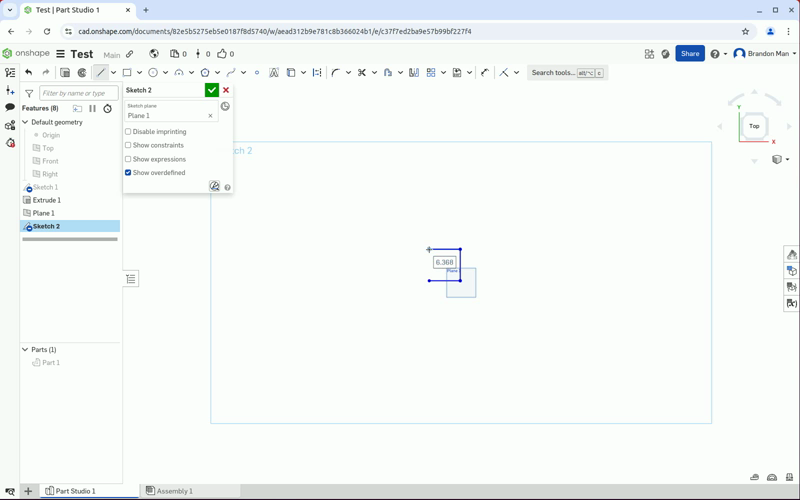
mouse_move(459, 249)
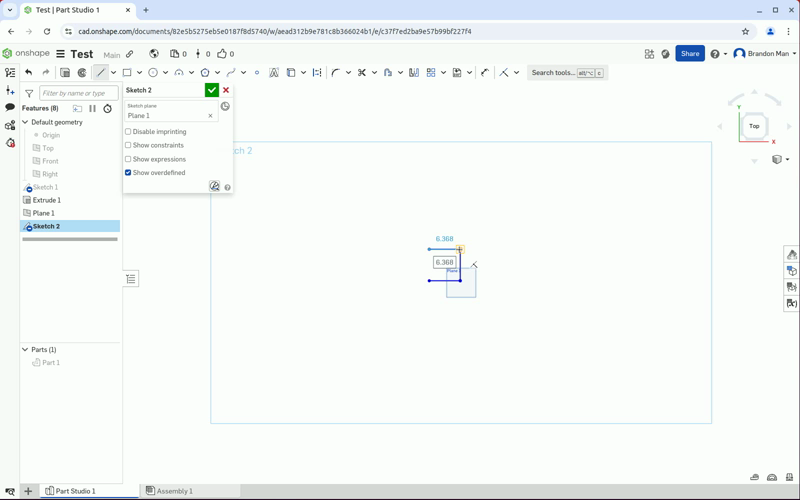
key_down(shift)
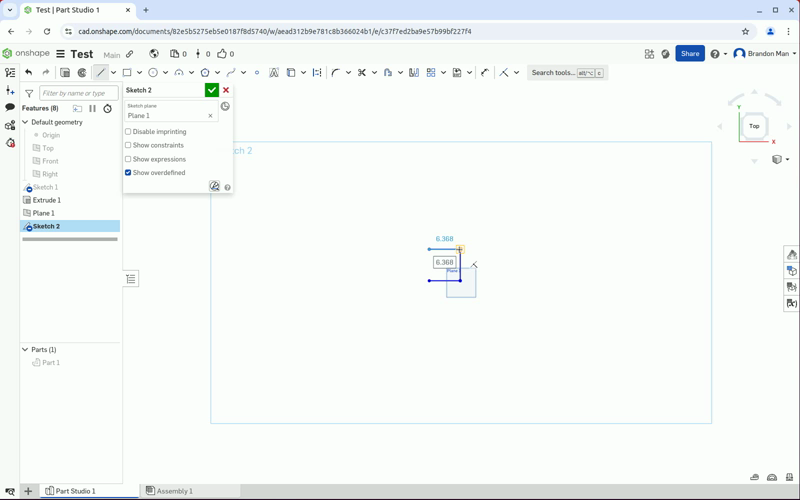
mouse_move(429, 280)
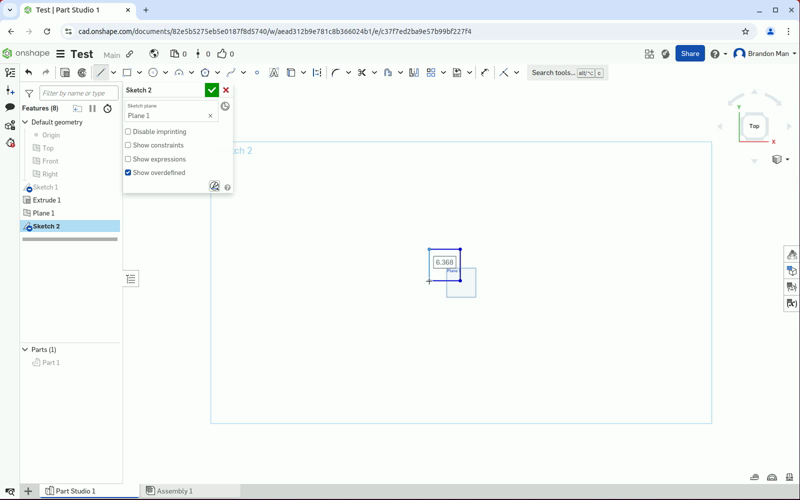
key_up(shift)
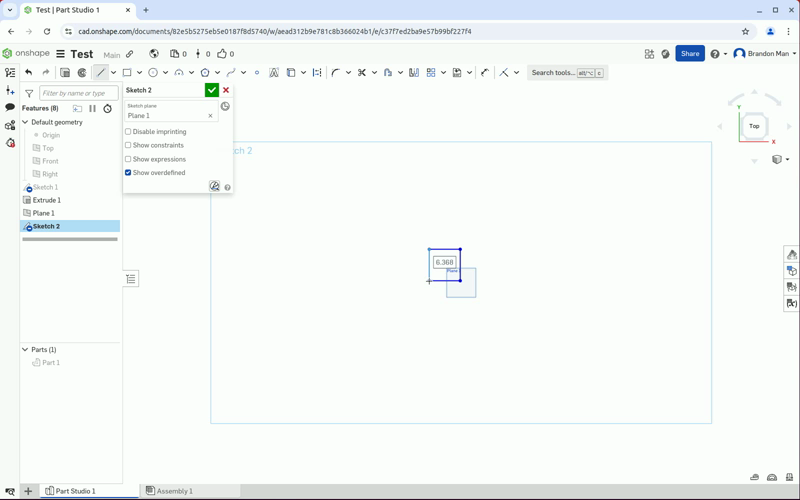
click(429, 280)
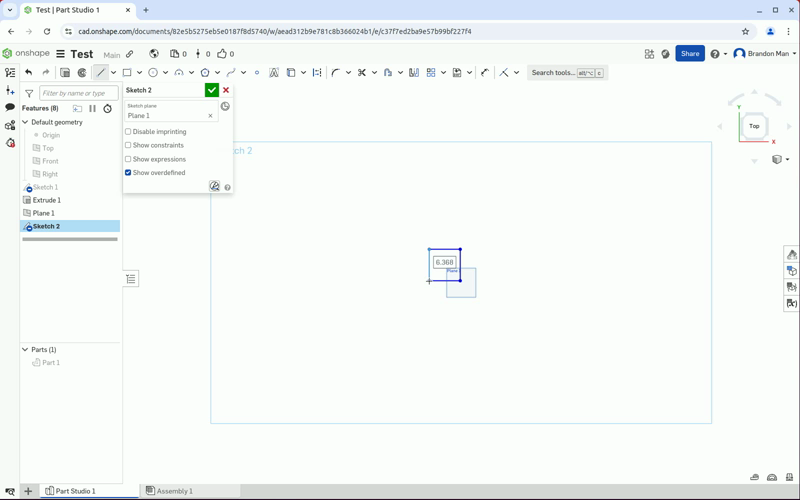
key(esc)
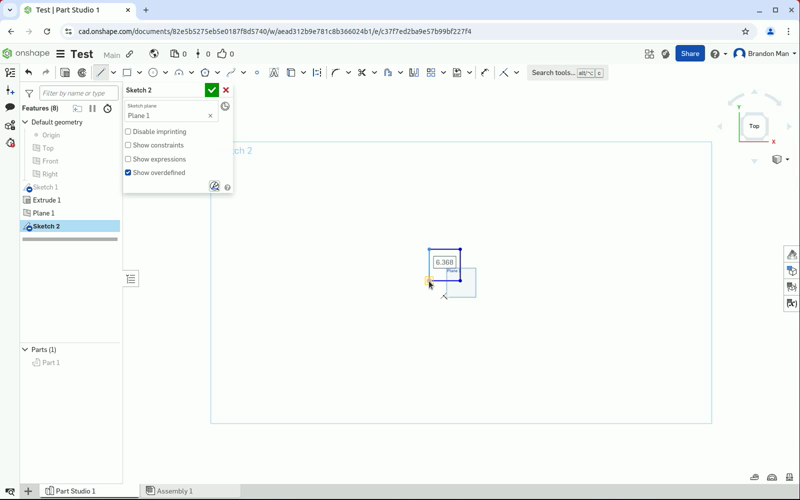
mouse_move(448, 267)
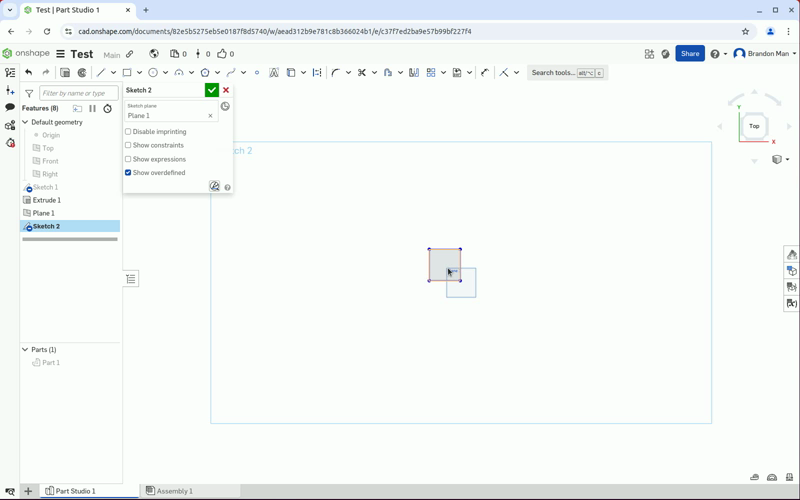
scroll(6)
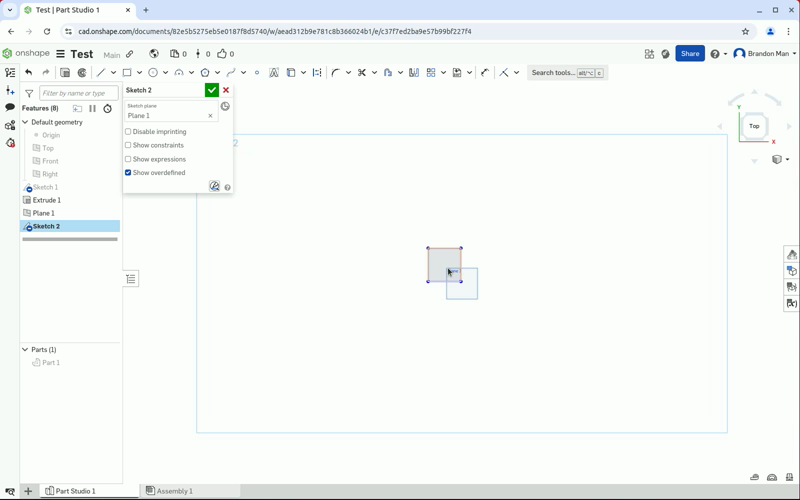
scroll(6)
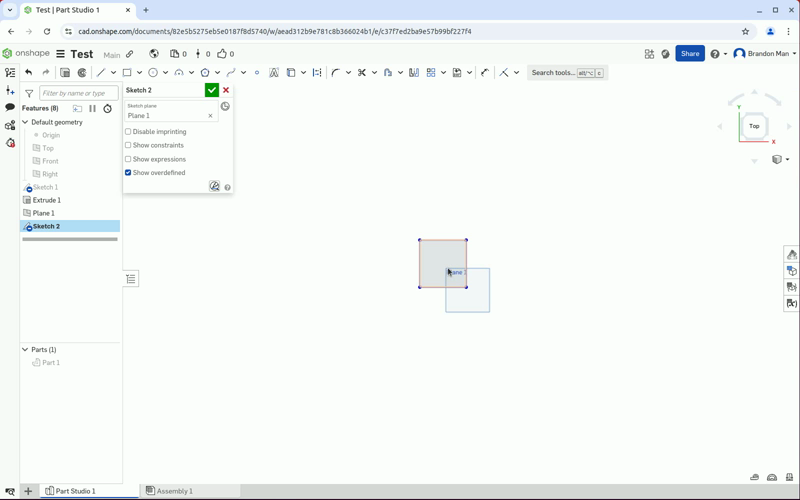
scroll(6)
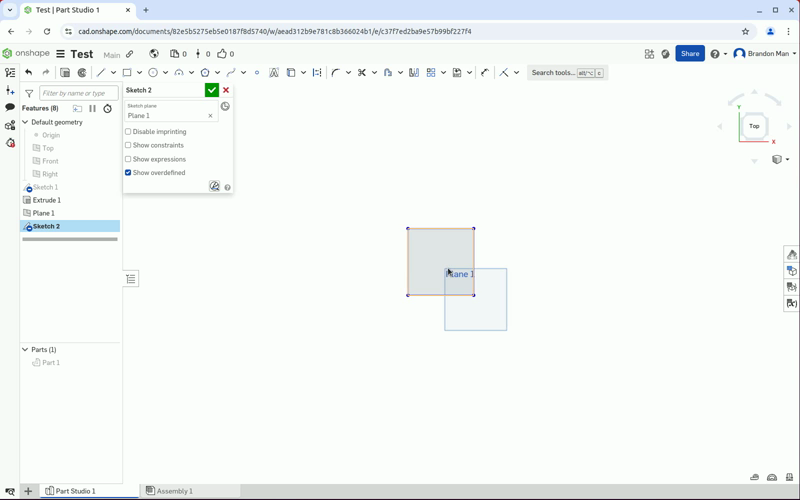
scroll(6)
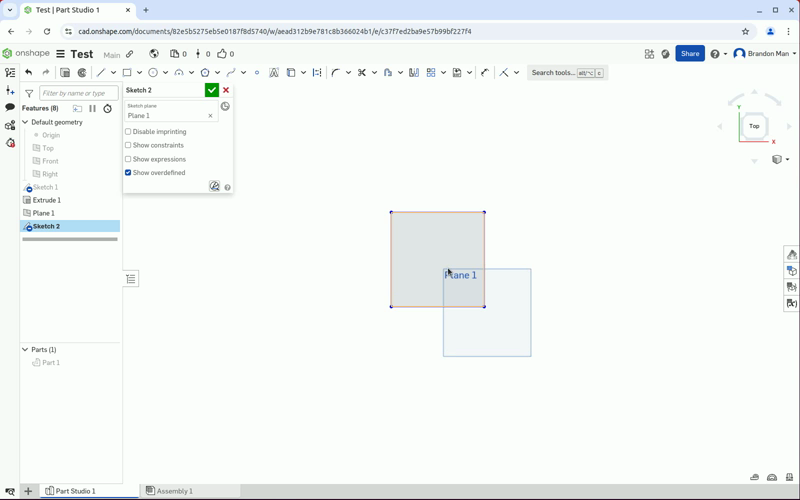
scroll(6)
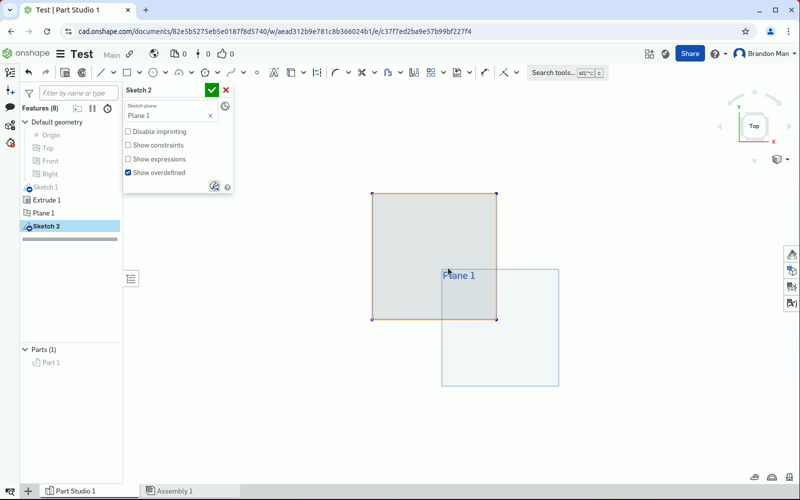
scroll(6)
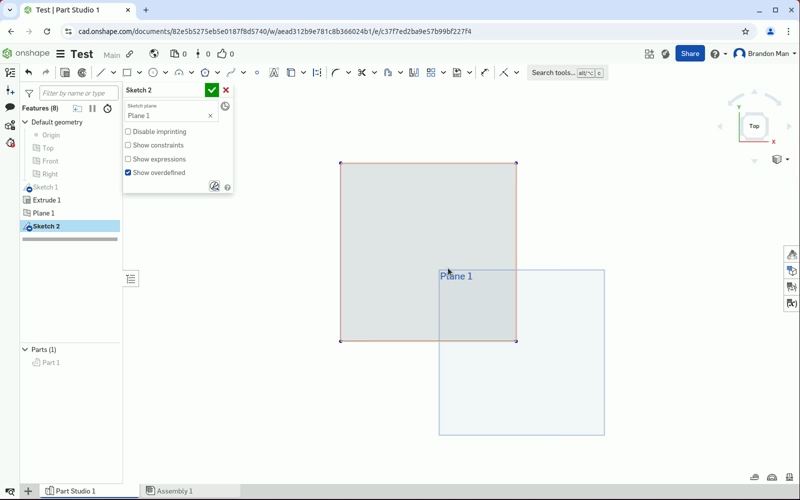
scroll(6)
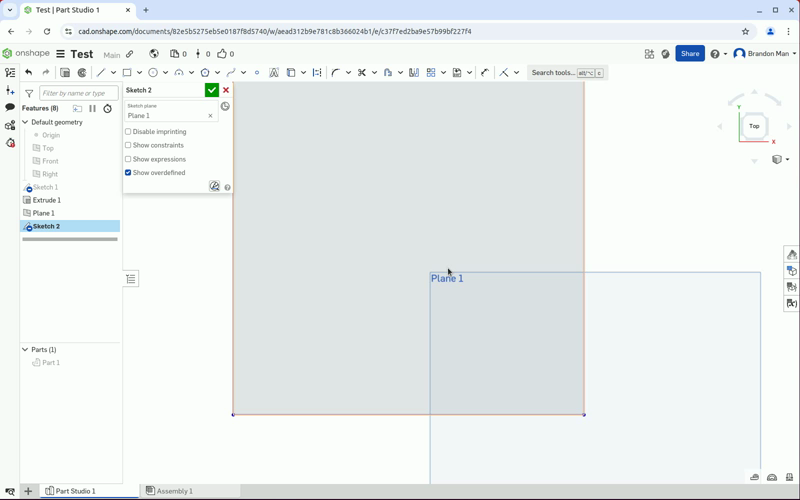
click(448, 267)
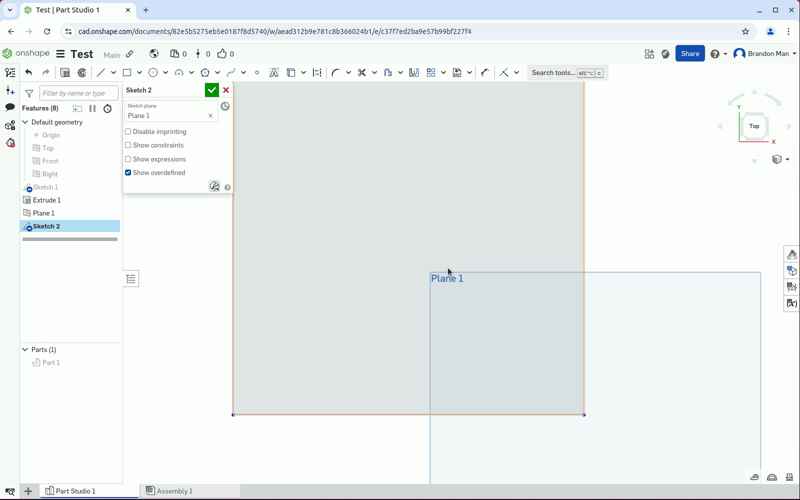
scroll(-6)
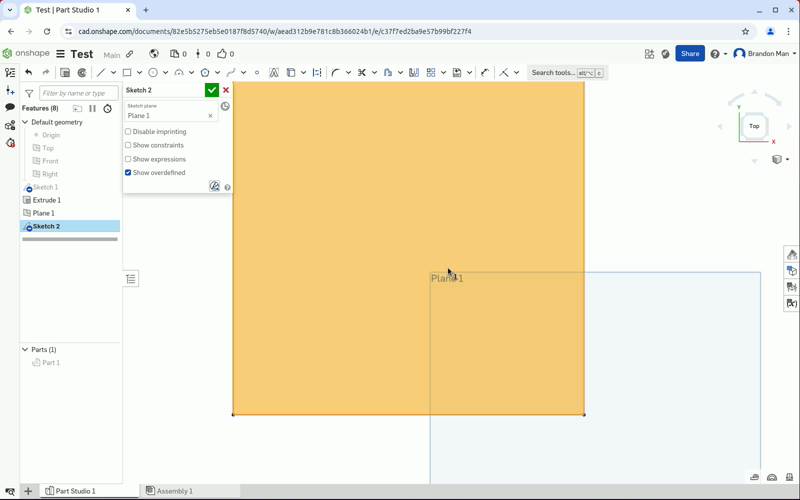
scroll(-6)
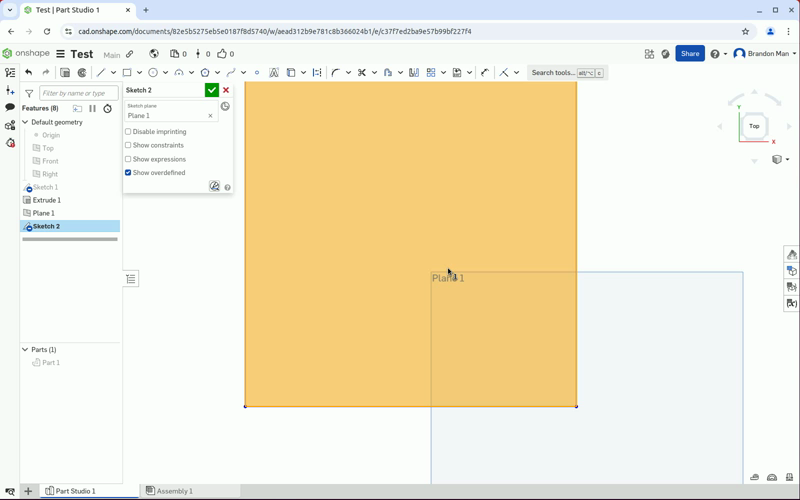
scroll(-6)
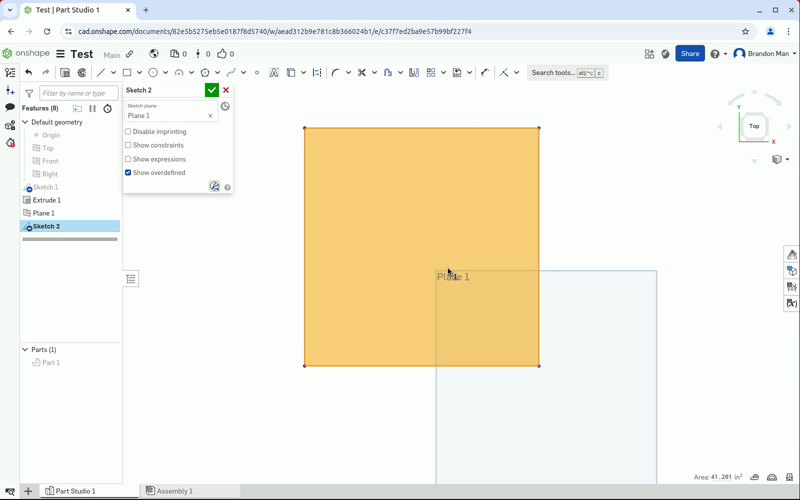
scroll(-6)
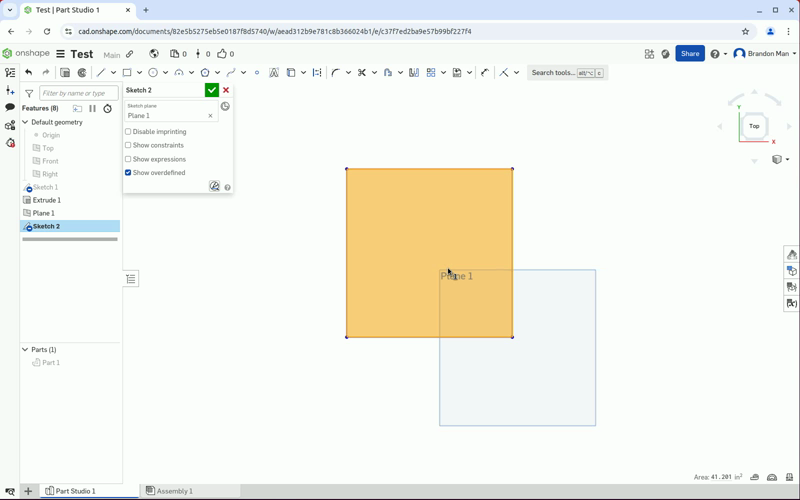
scroll(-6)
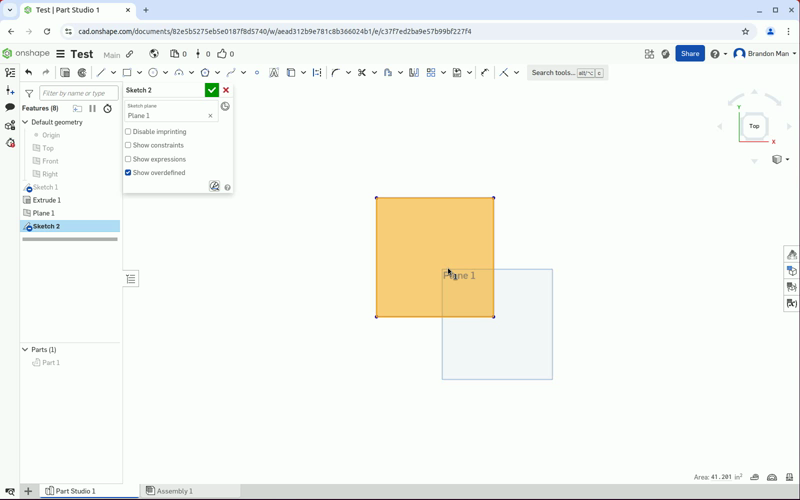
scroll(-6)
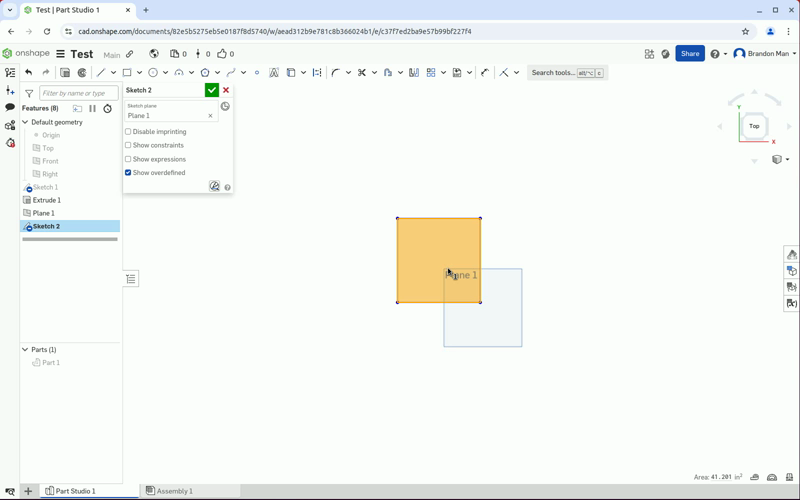
scroll(-6)
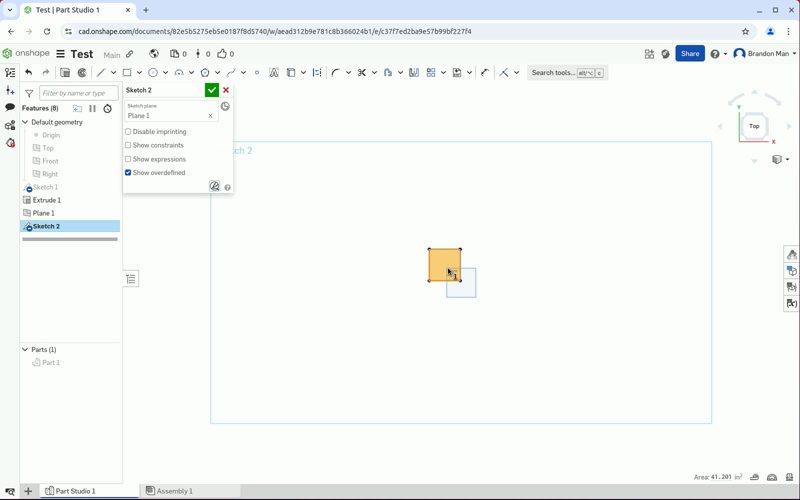
mouse_move(73, 352)
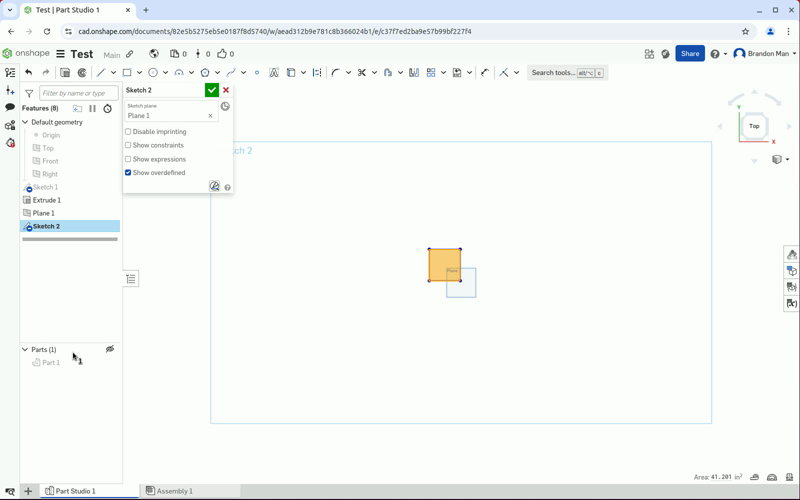
key(shift+y)
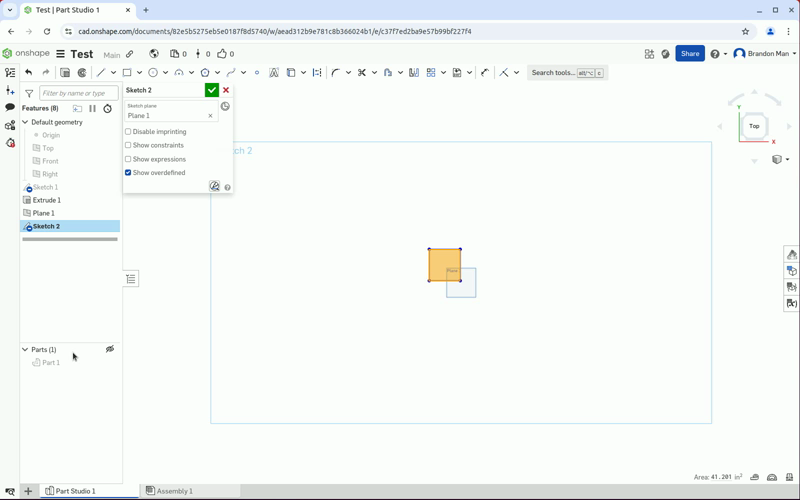
key(shift+e)
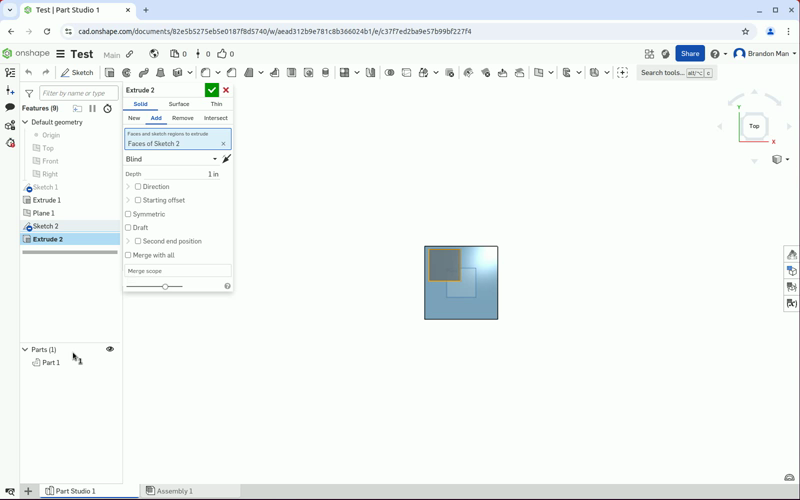
mouse_move(143, 106)
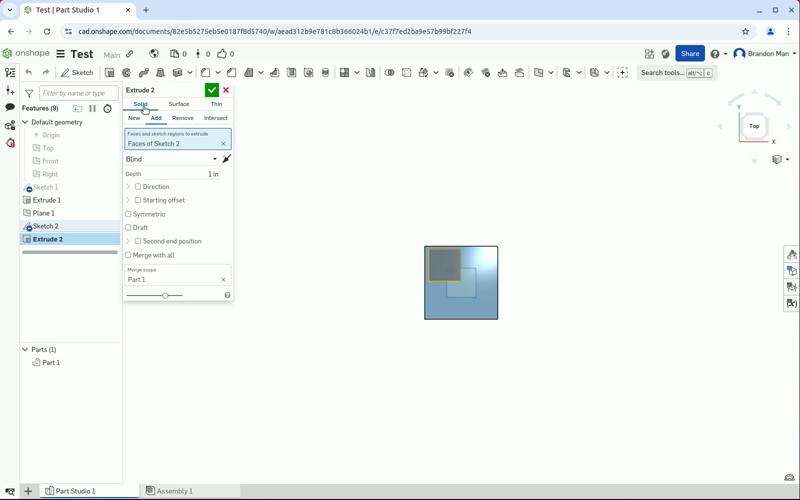
click(143, 106)
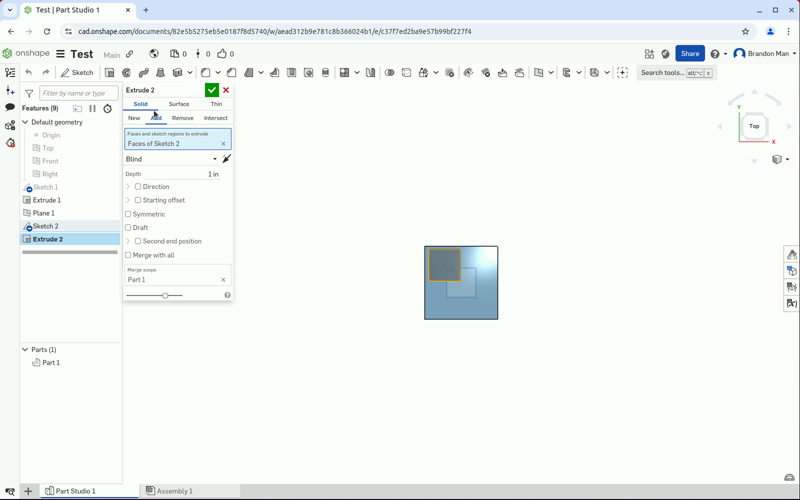
mouse_move(186, 120)
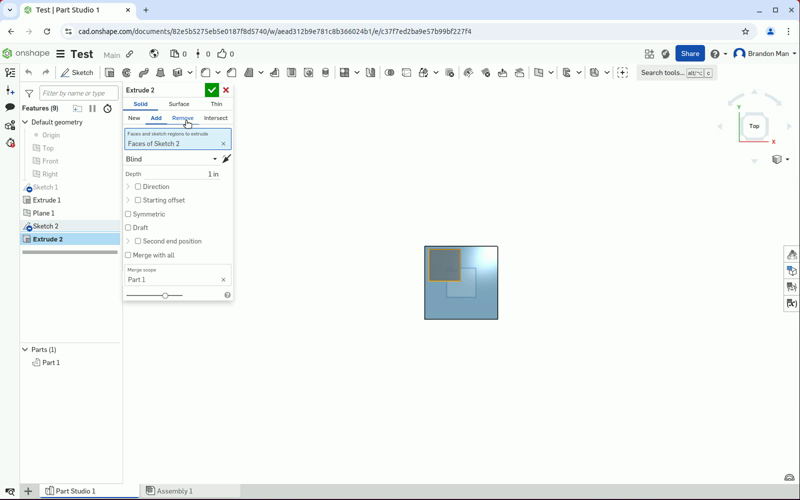
click(186, 120)
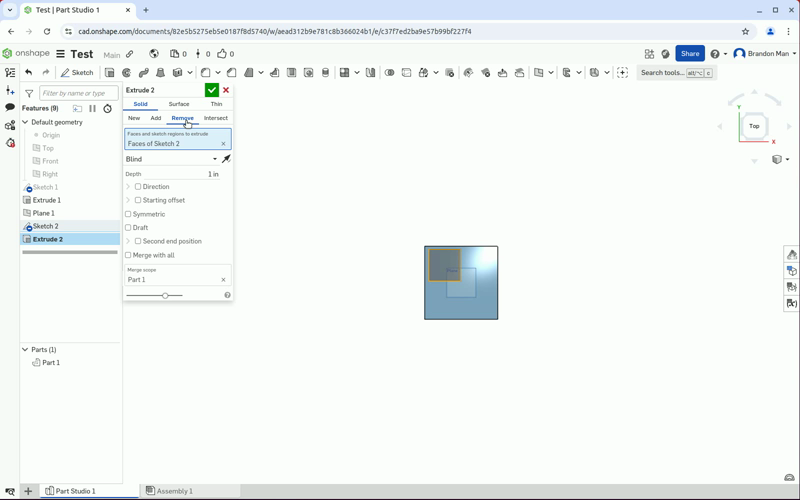
key(tab, 4)
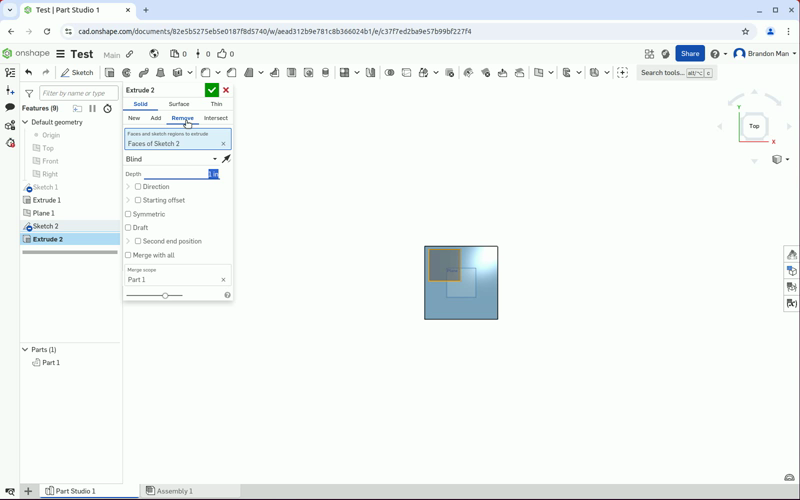
text(22.386)
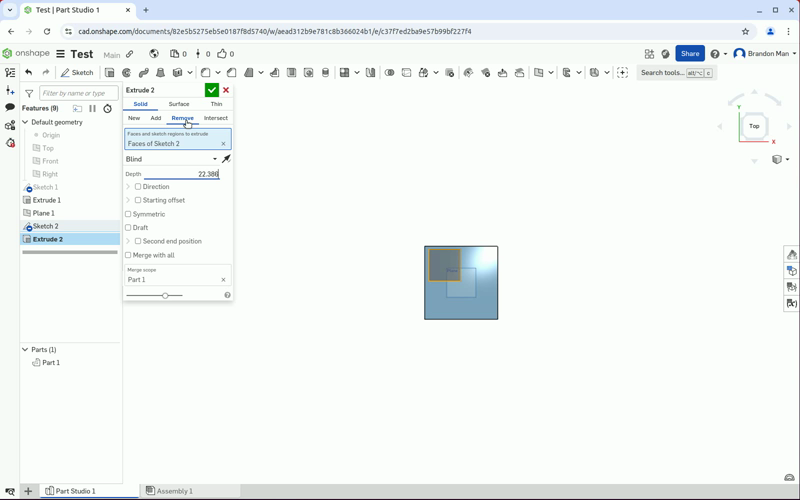
key(tab, 6)
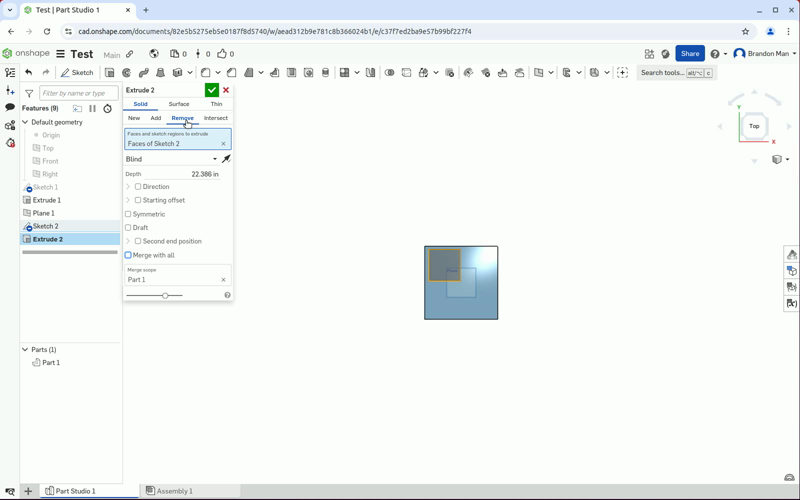
key(space)
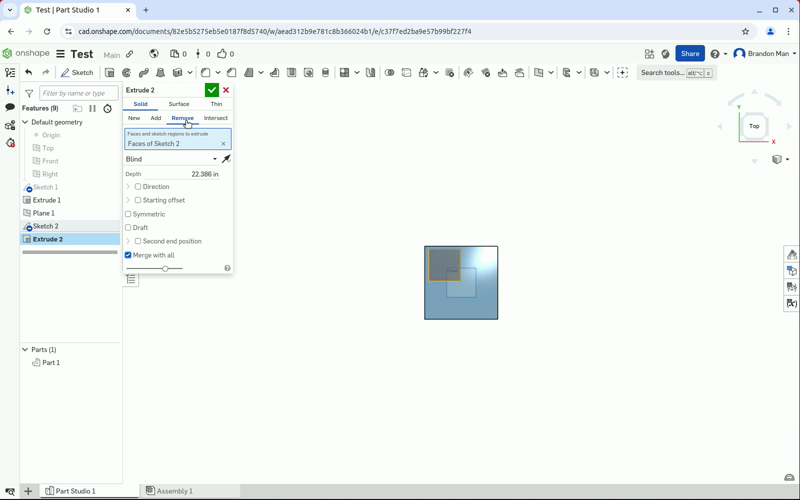
key(enter)
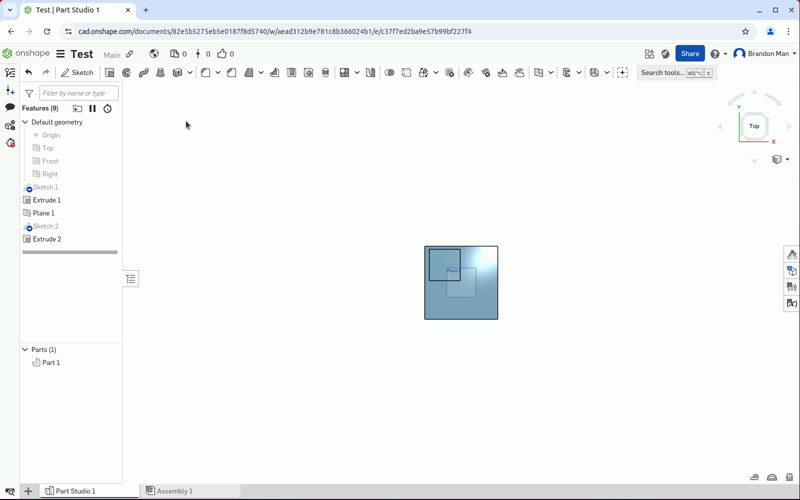
key(shift+h)
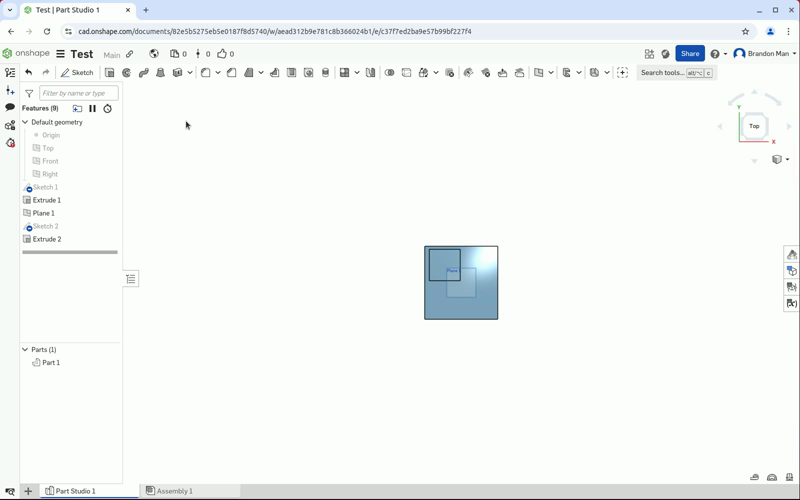
key(shift+h)
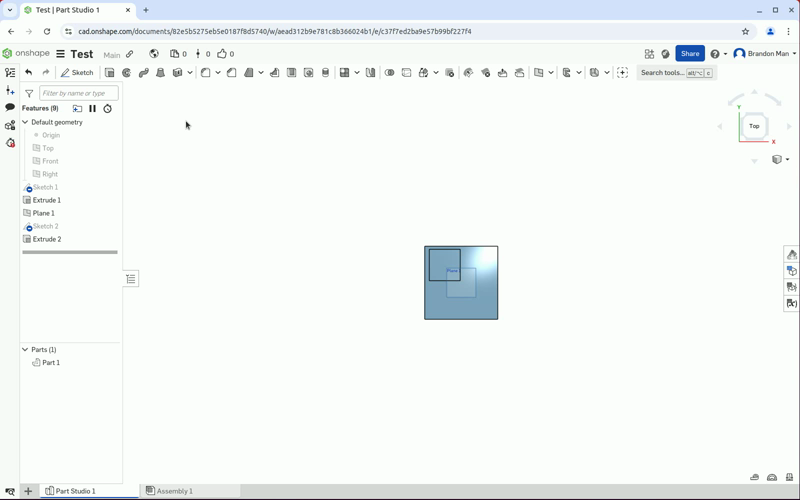
mouse_move(73, 189)
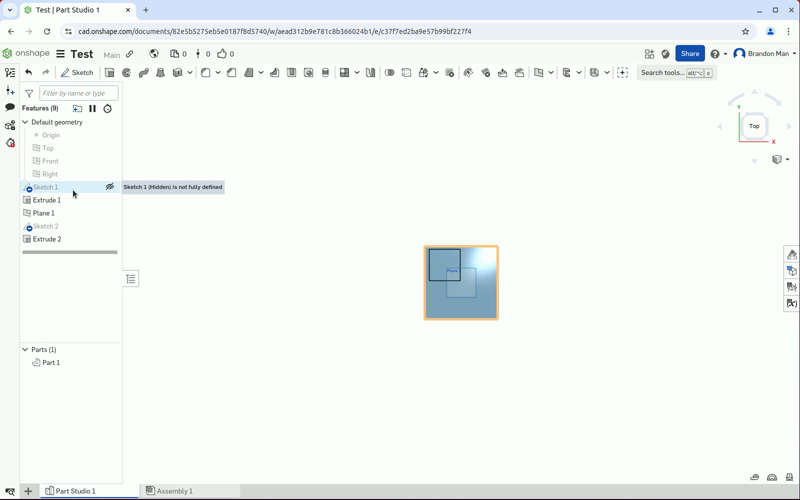
click(73, 189)
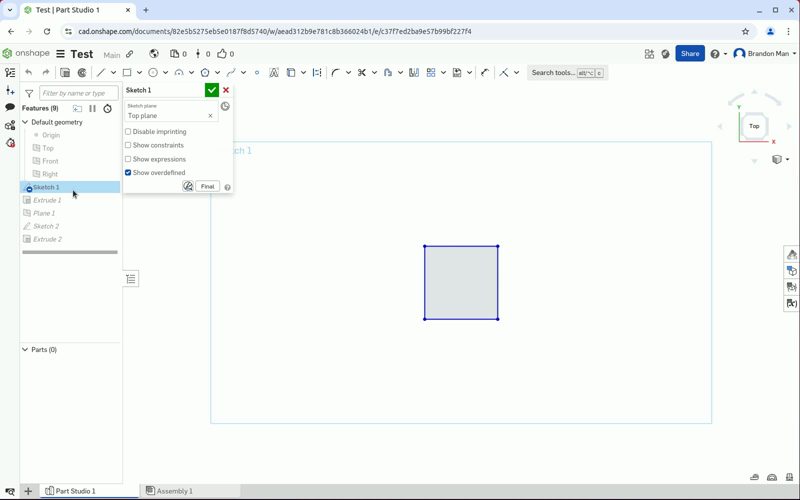
mouse_move(229, 92)
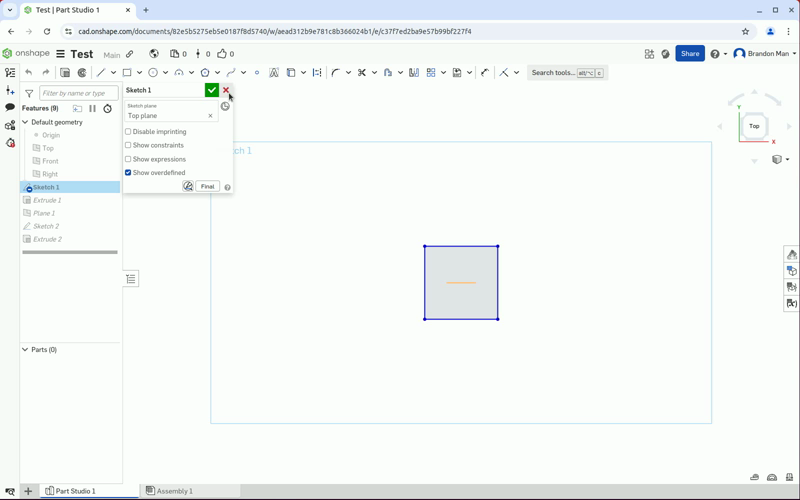
click(229, 92)
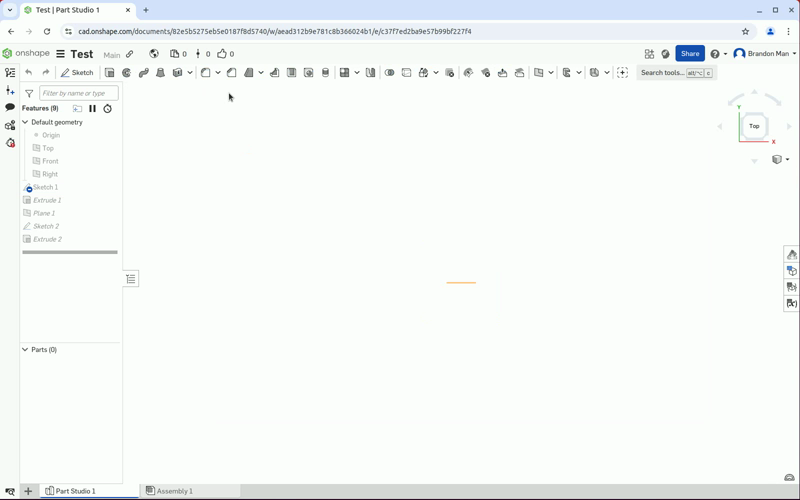
key(shift+s)
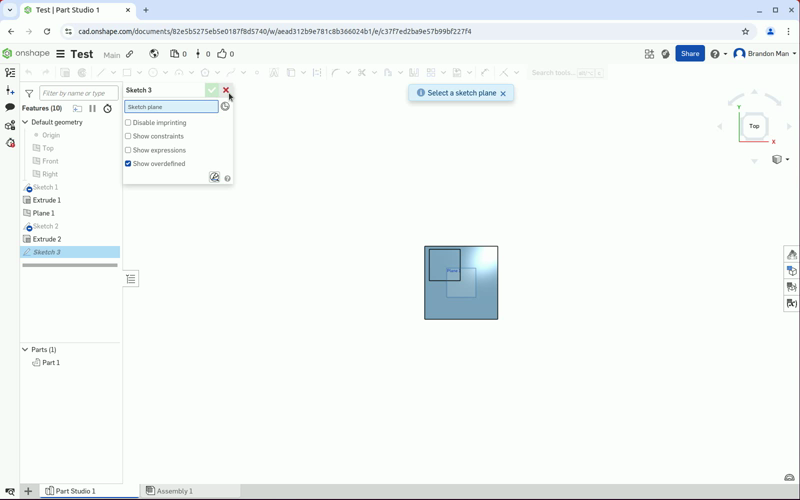
mouse_move(73, 215)
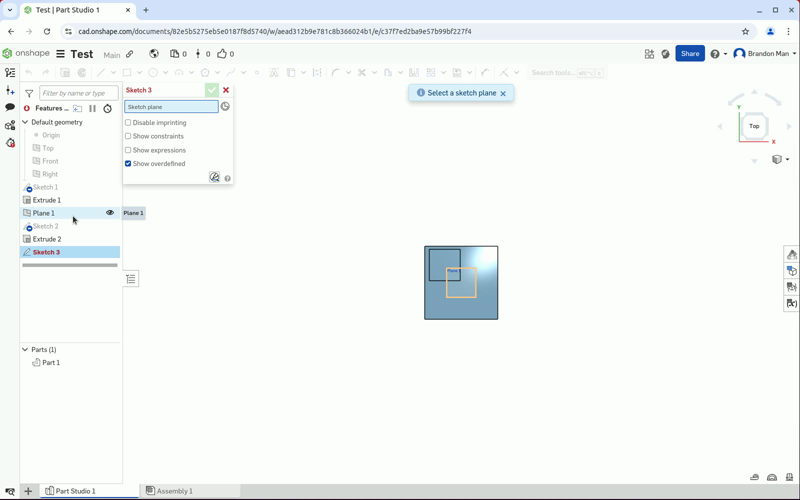
click(73, 215)
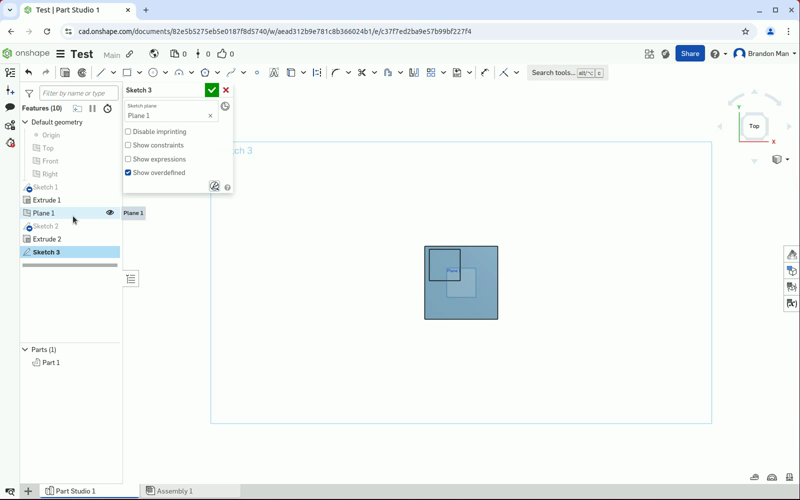
mouse_move(73, 352)
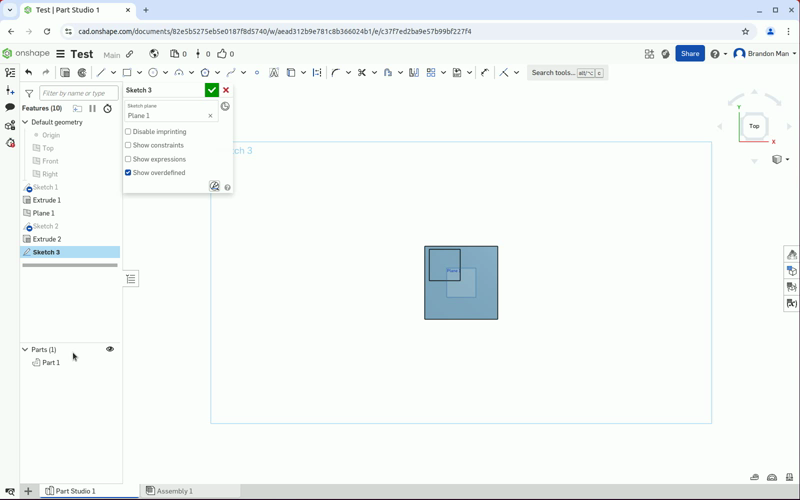
key(y)
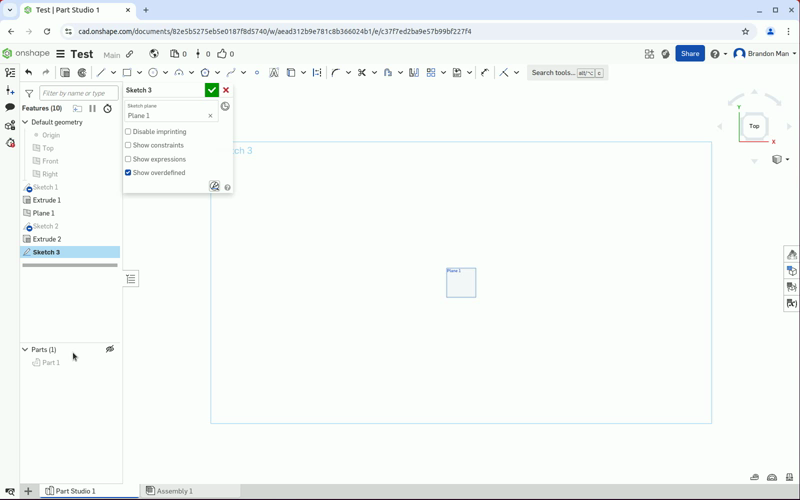
key(l)
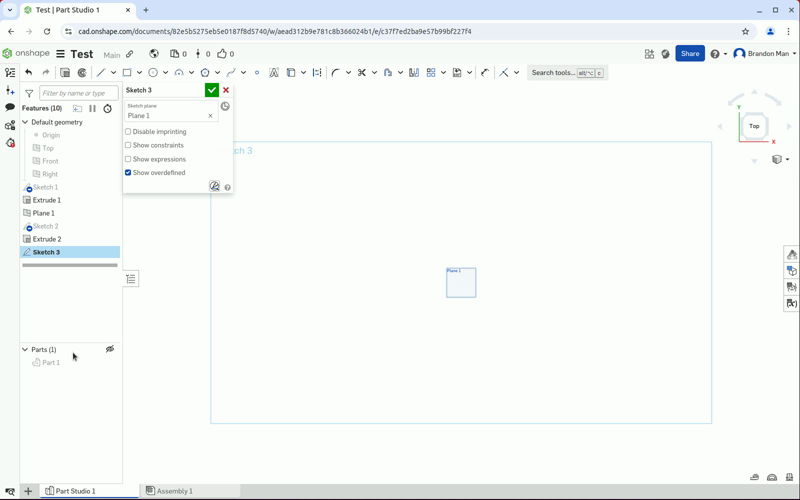
key_down(shift)
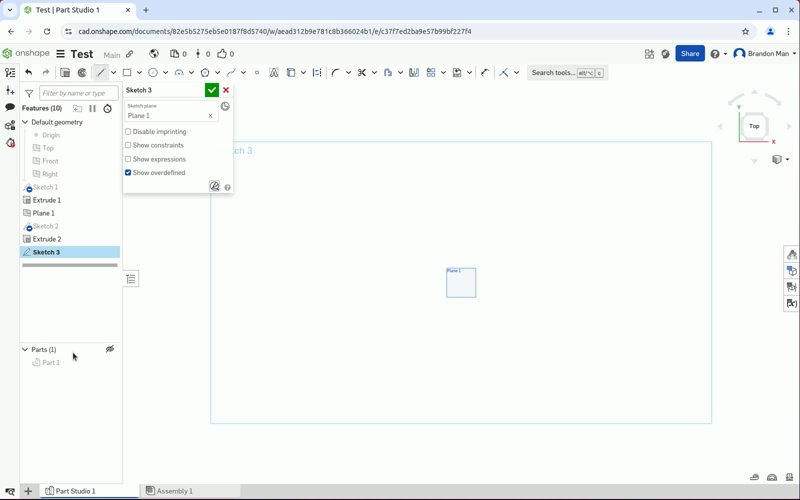
mouse_move(429, 314)
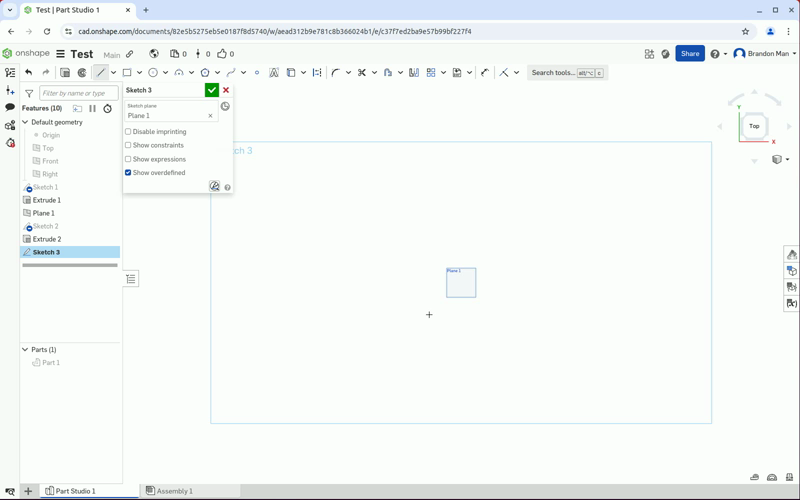
click(429, 314)
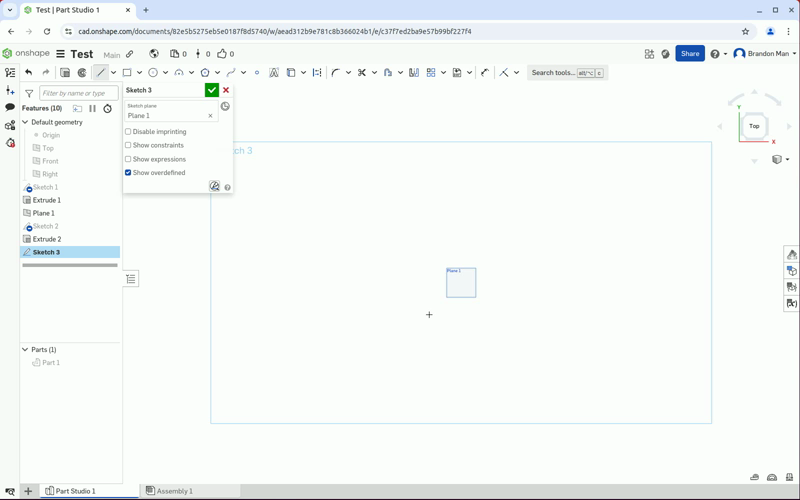
key_up(shift)
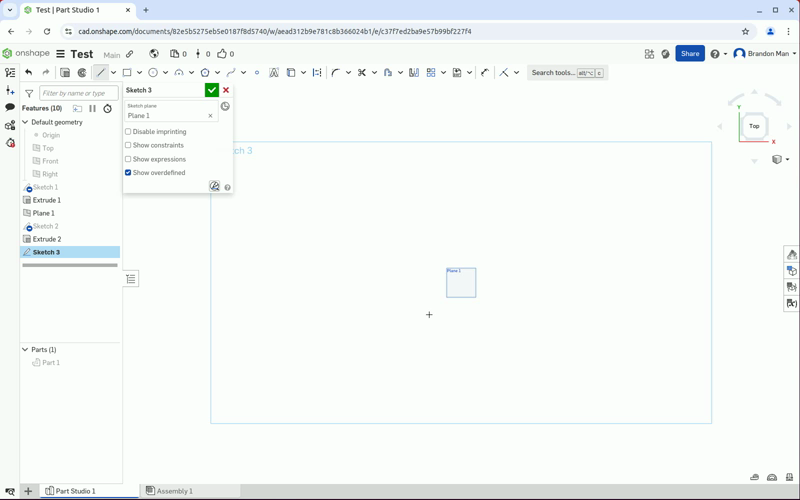
key_down(shift)
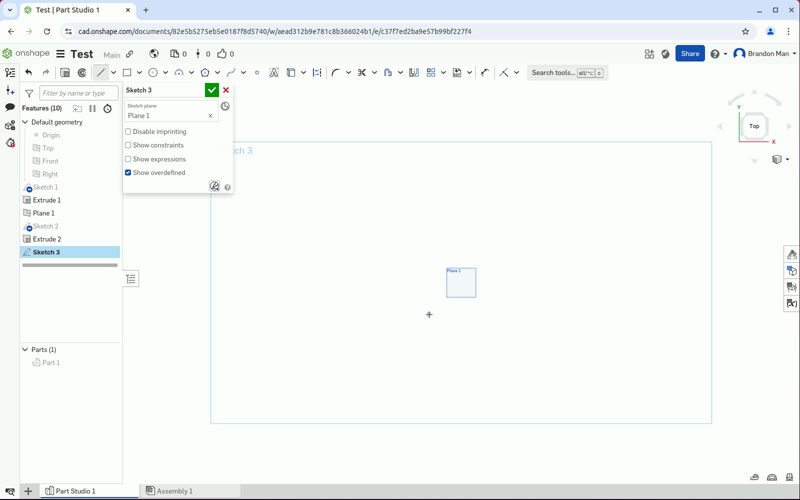
mouse_move(459, 314)
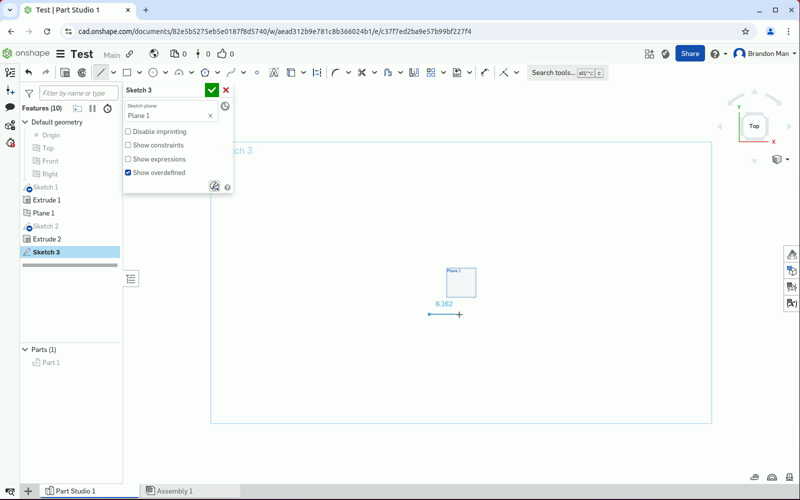
mouse_move(460, 314)
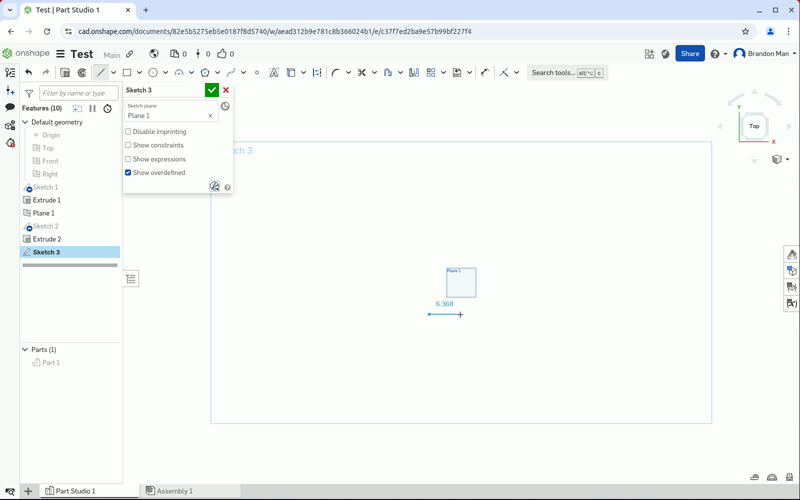
click(460, 314)
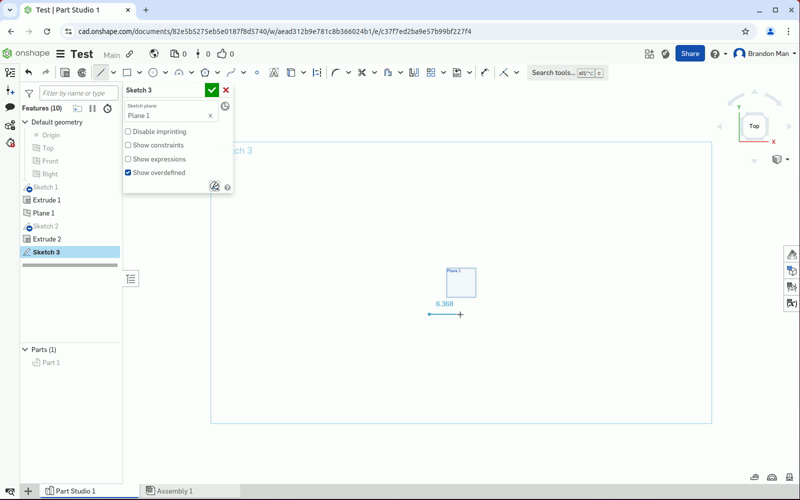
key_up(shift)
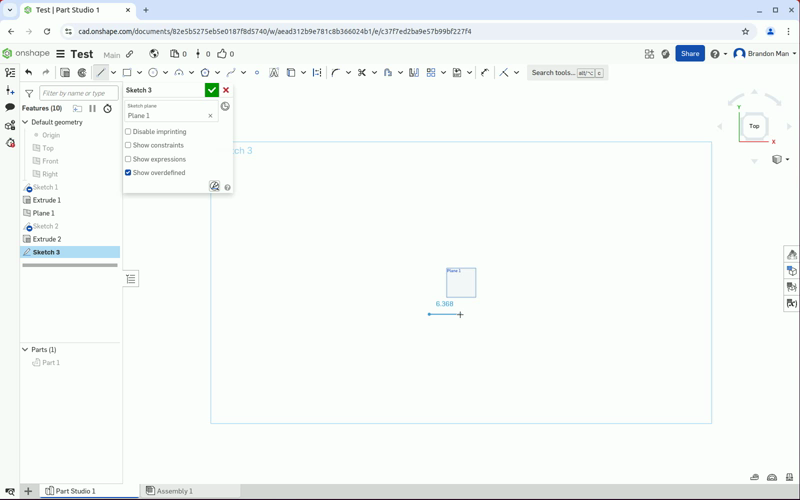
key_down(shift)
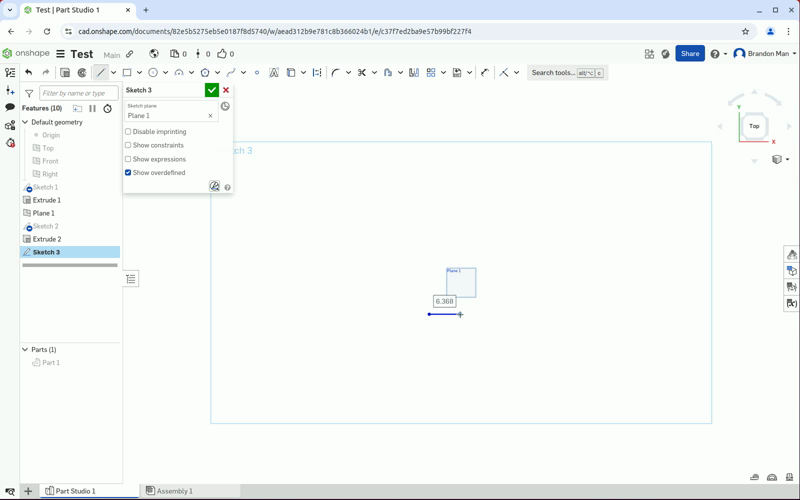
mouse_move(490, 314)
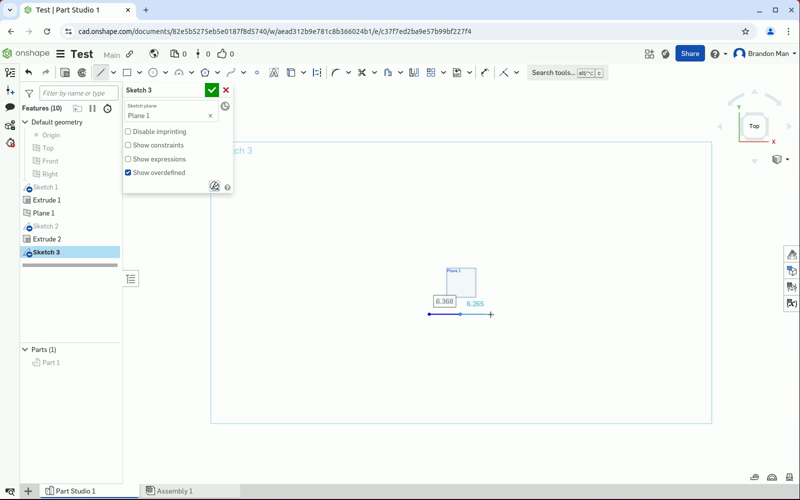
mouse_move(460, 283)
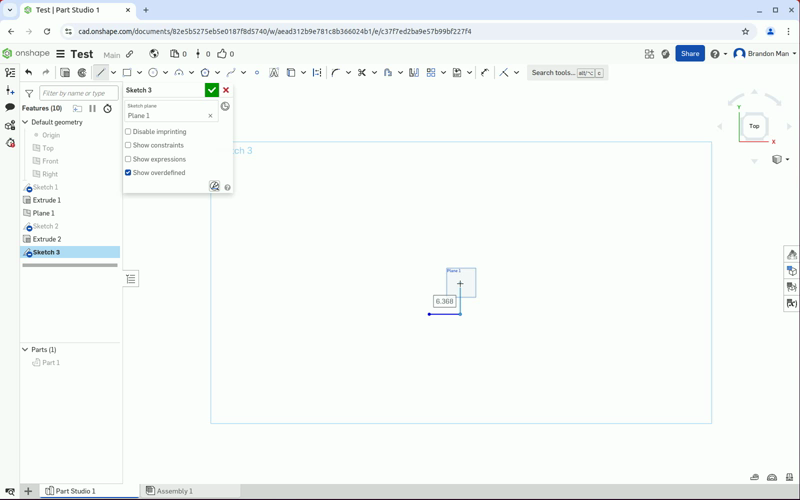
click(460, 283)
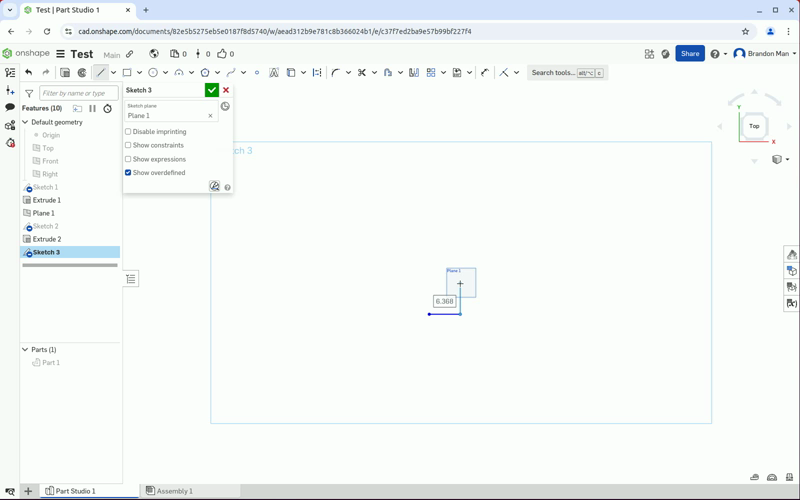
key_up(shift)
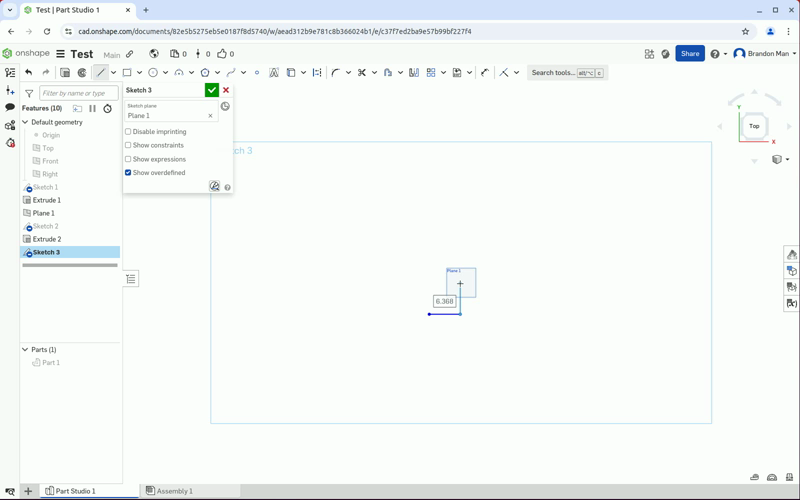
key_down(shift)
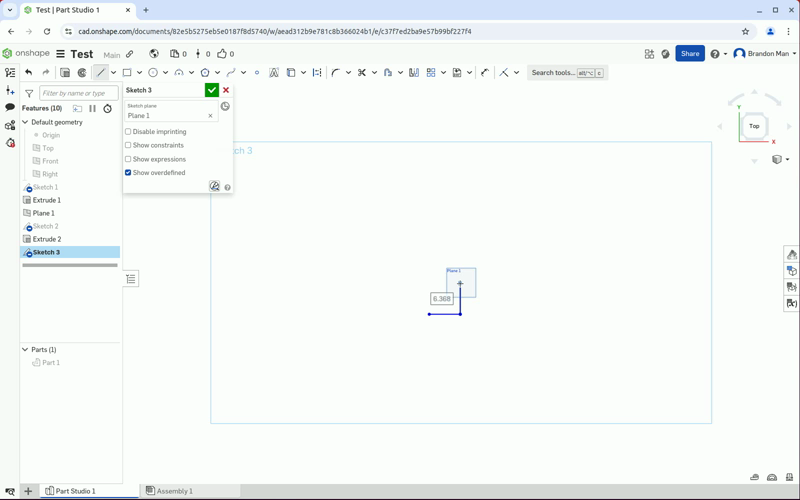
mouse_move(490, 283)
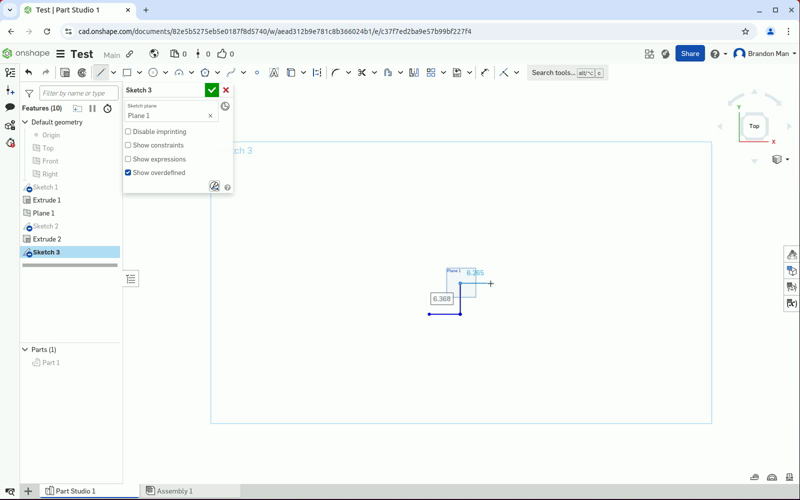
mouse_move(429, 283)
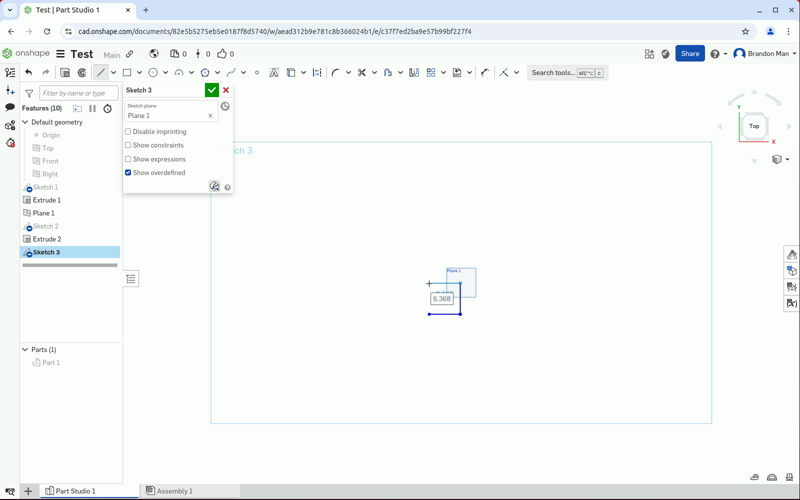
click(429, 283)
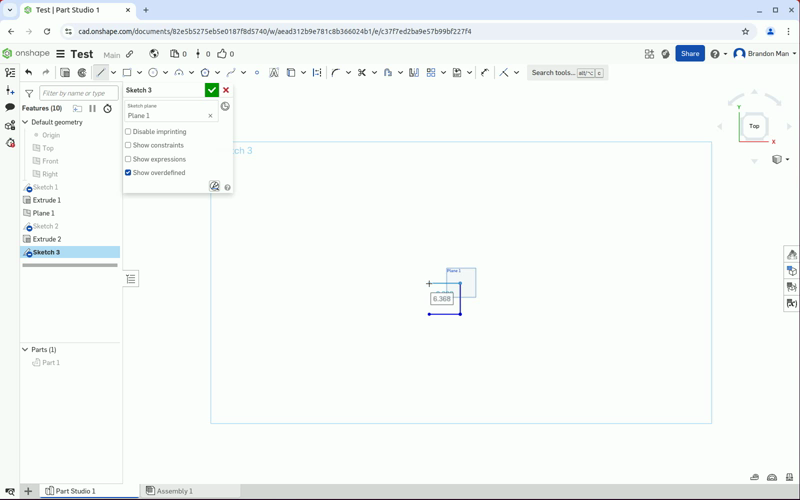
key_up(shift)
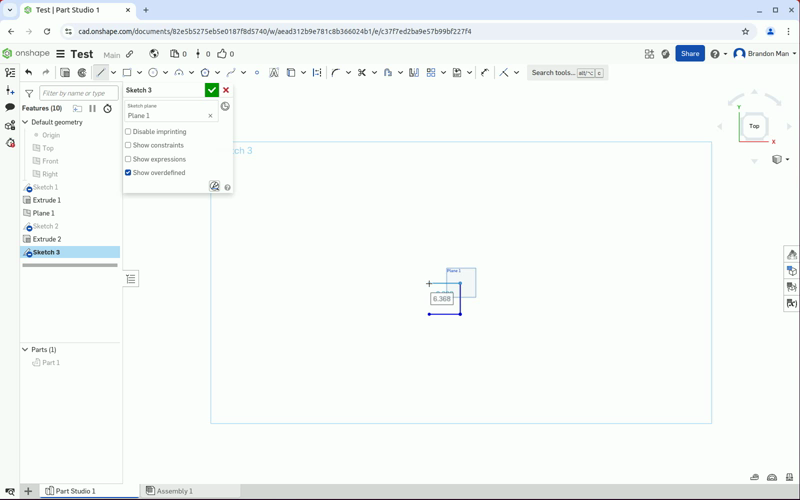
mouse_move(459, 283)
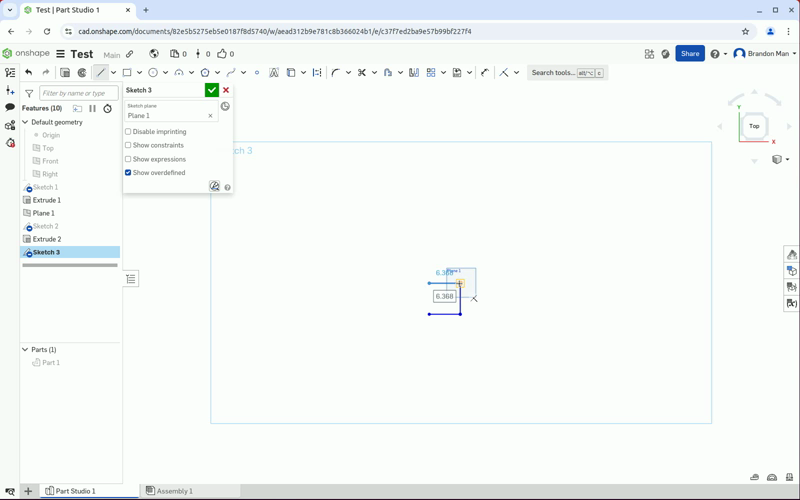
key_down(shift)
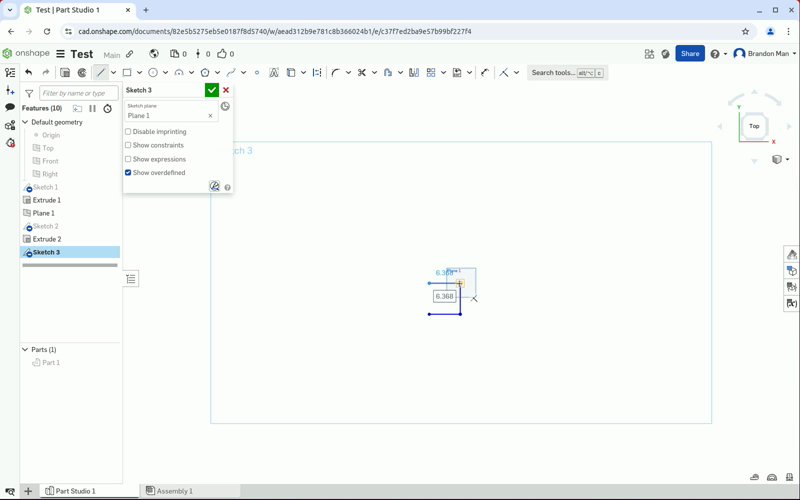
mouse_move(429, 314)
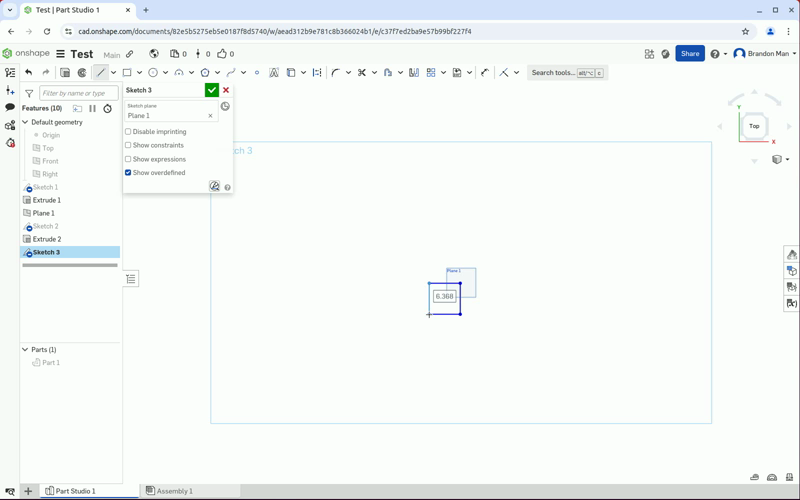
key_up(shift)
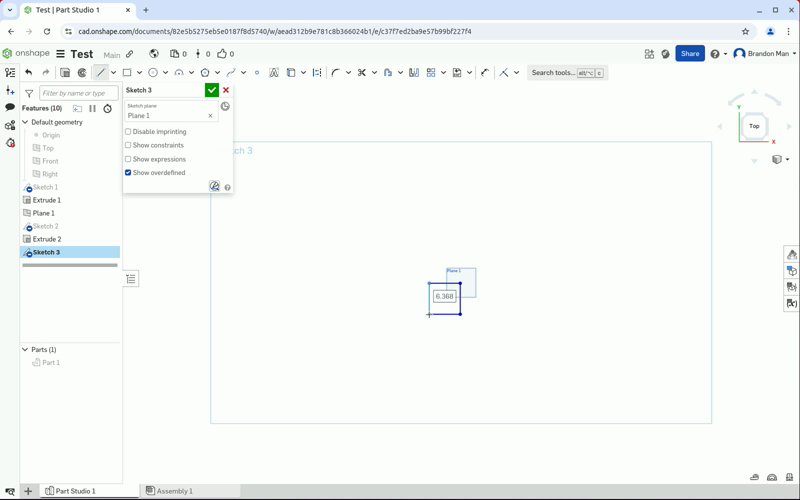
click(429, 314)
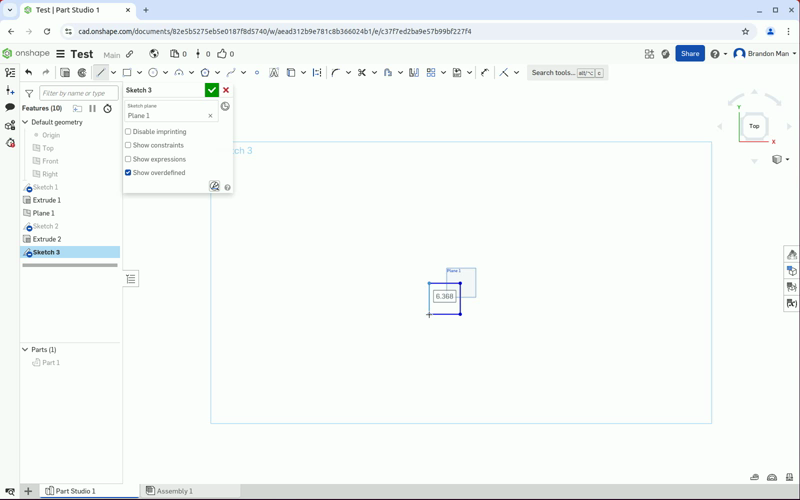
key(esc)
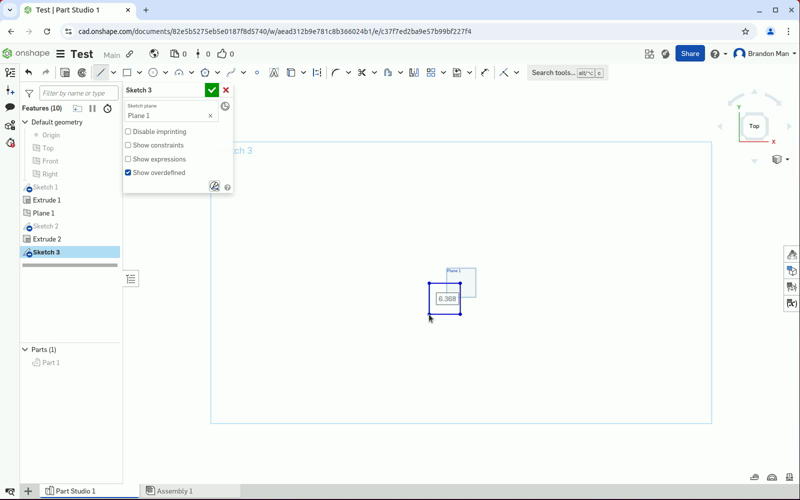
mouse_move(438, 288)
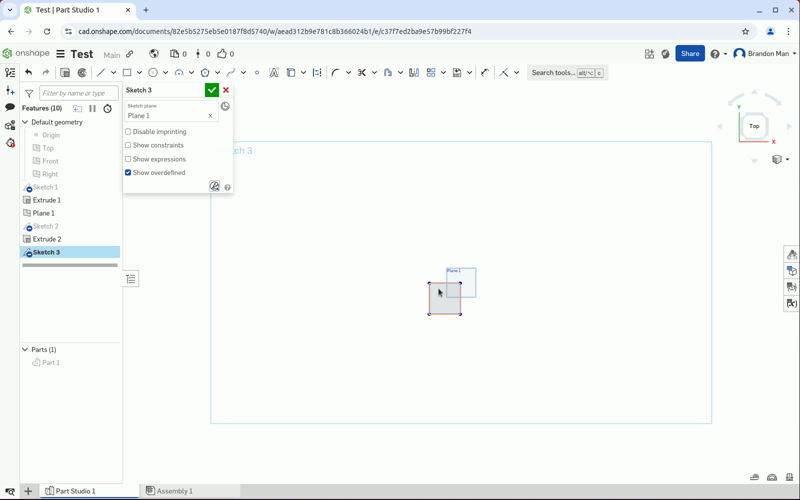
scroll(6)
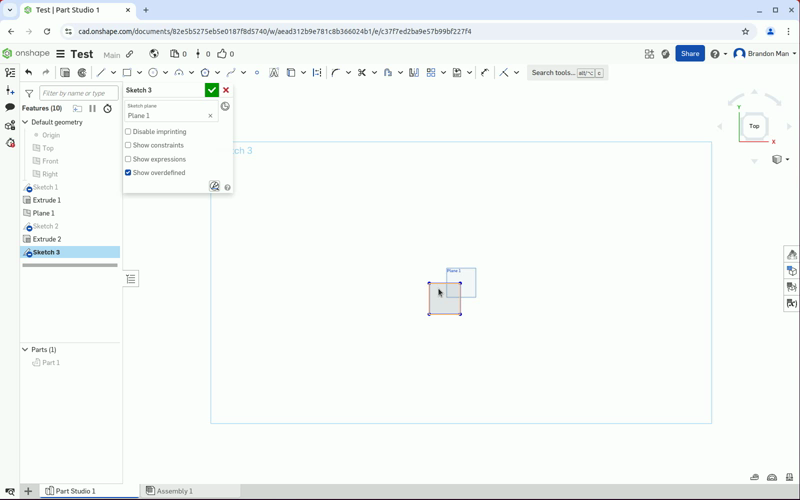
scroll(6)
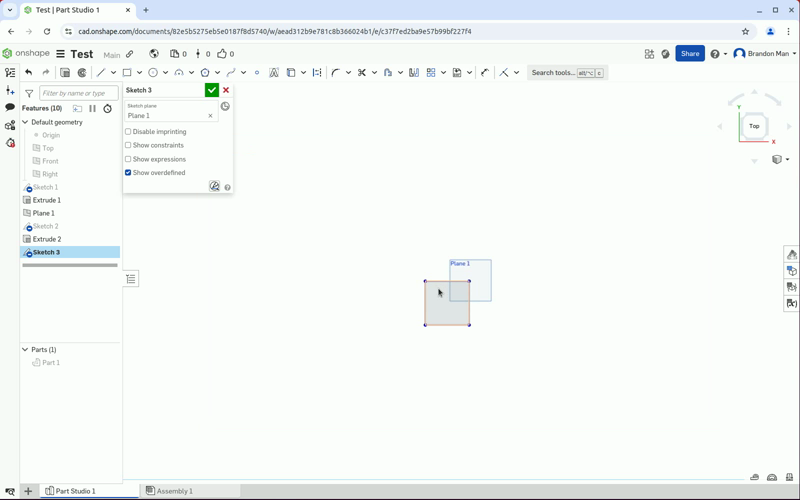
scroll(6)
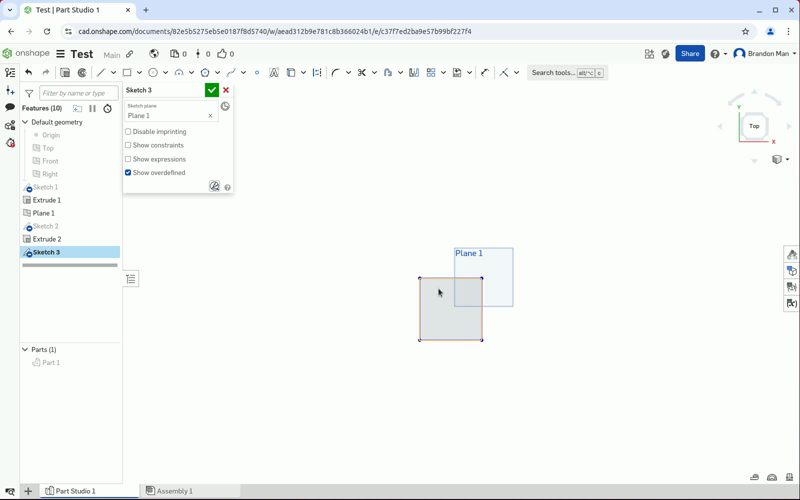
scroll(6)
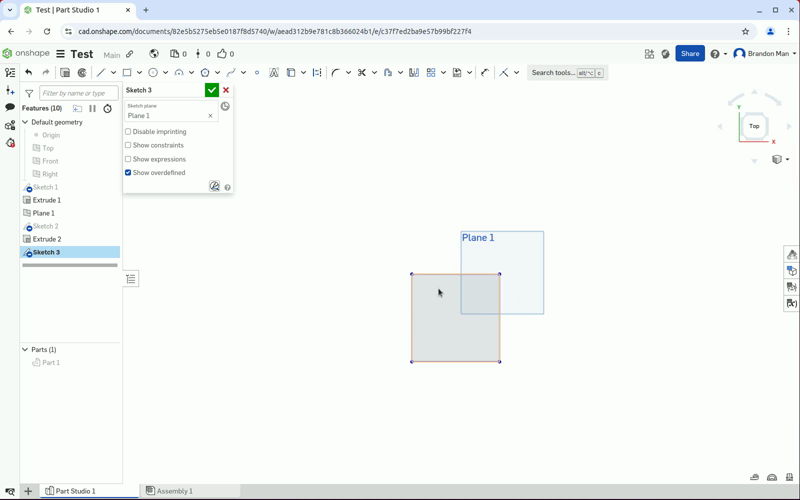
scroll(6)
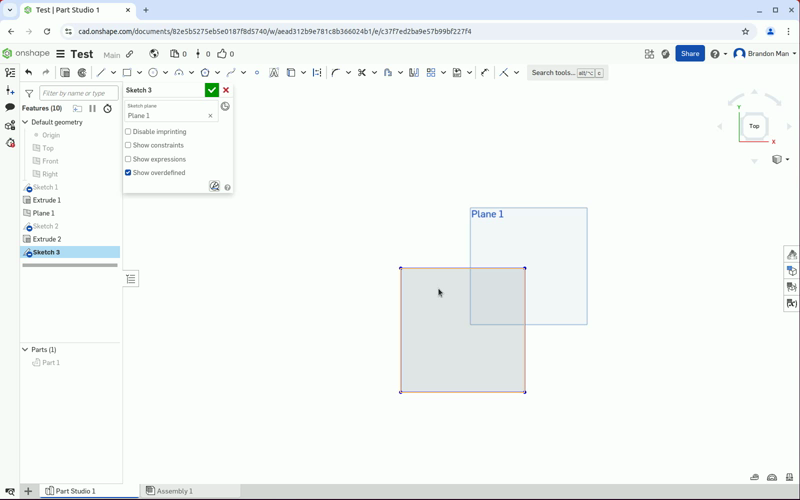
scroll(6)
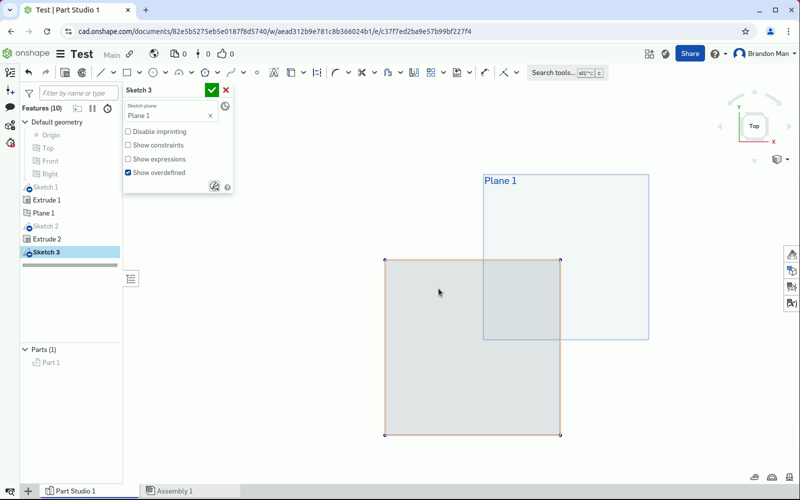
scroll(6)
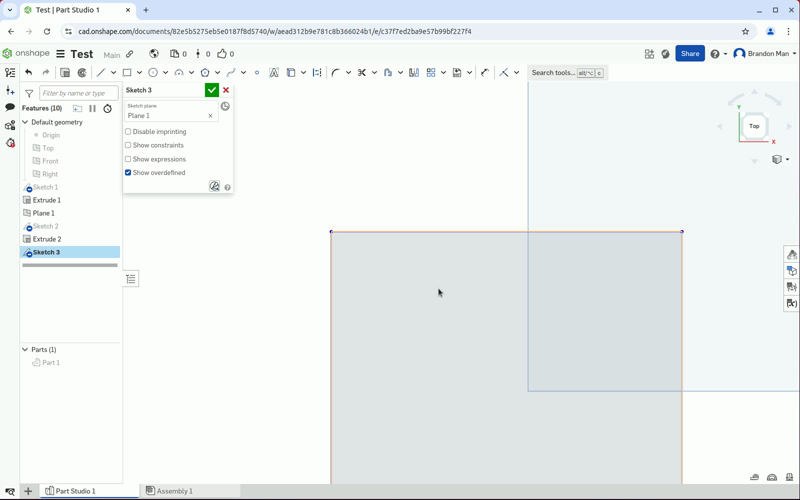
click(438, 288)
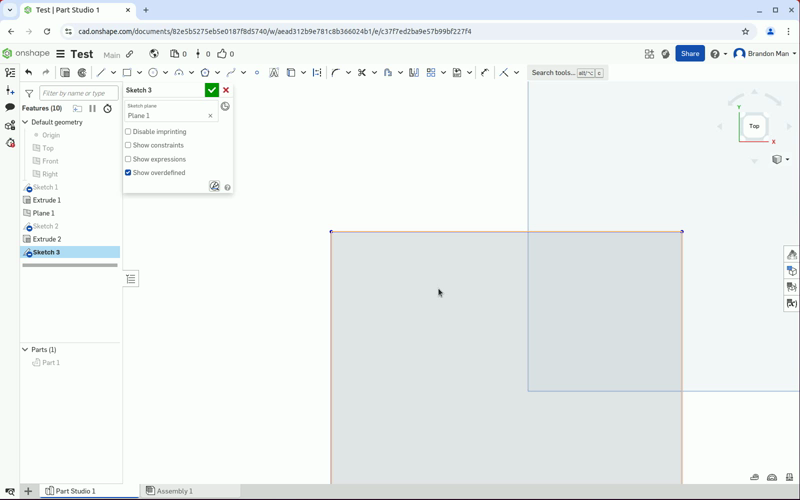
scroll(-6)
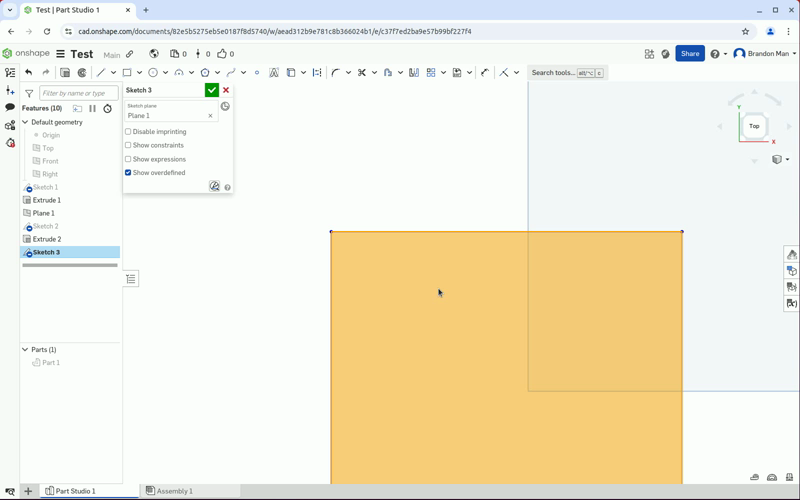
scroll(-6)
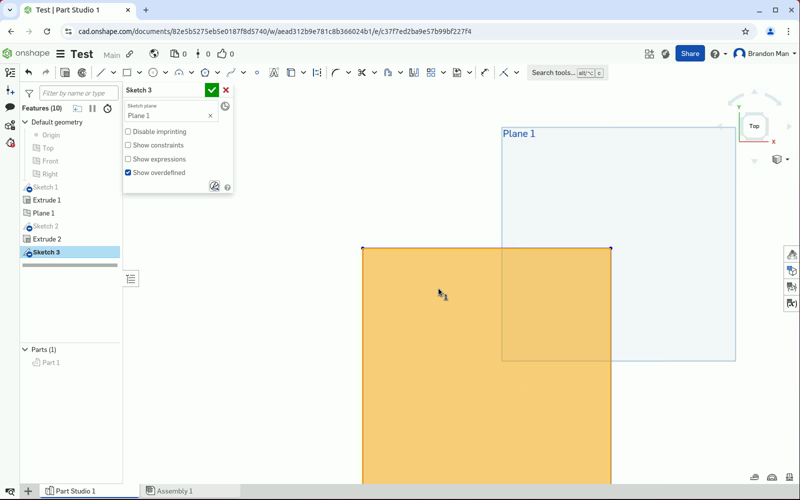
scroll(-6)
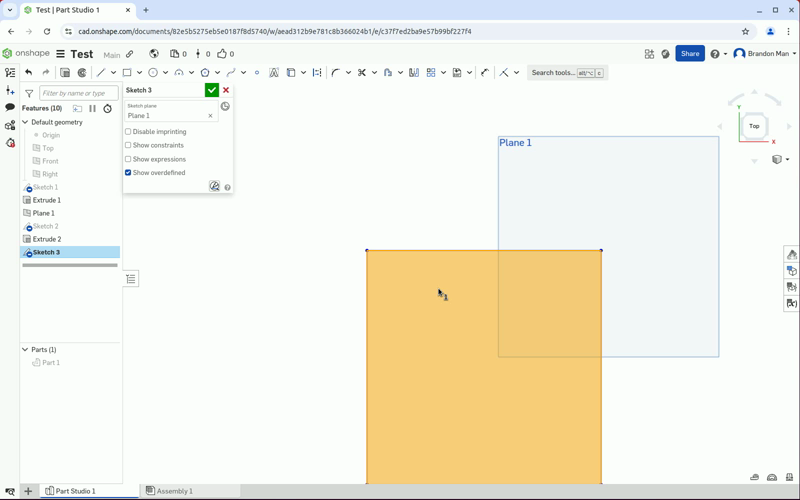
scroll(-6)
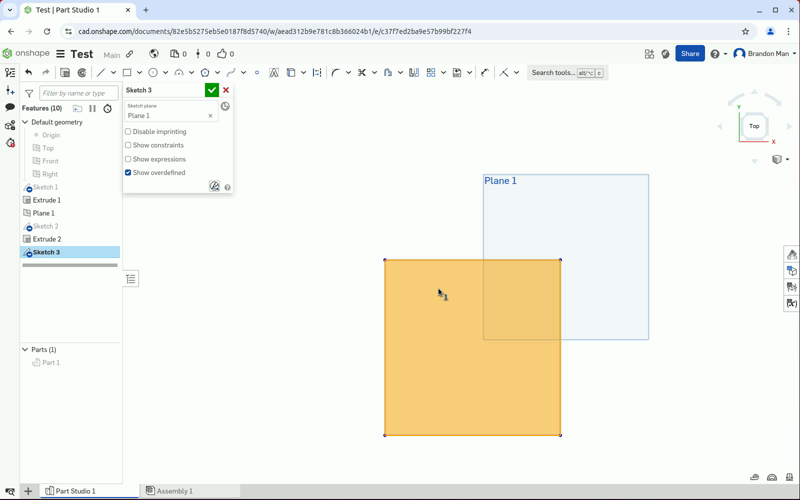
scroll(-6)
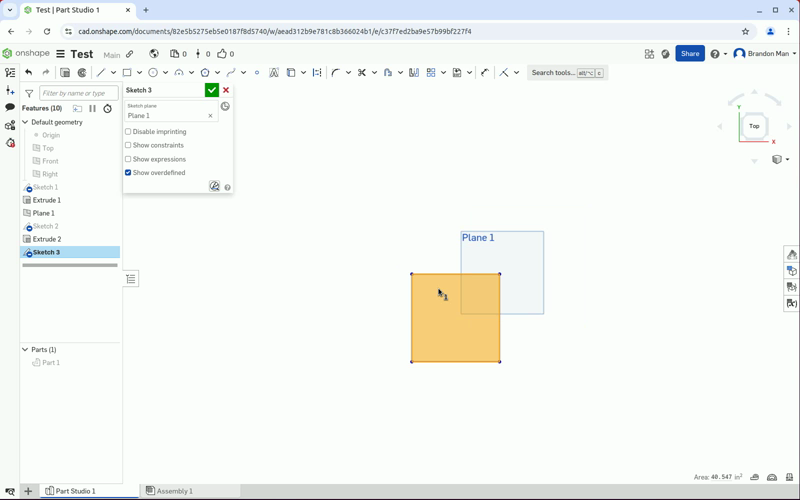
scroll(-6)
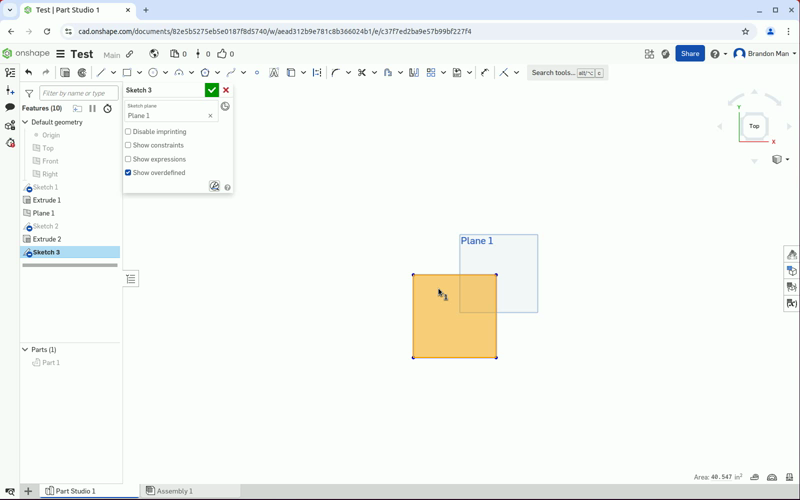
scroll(-6)
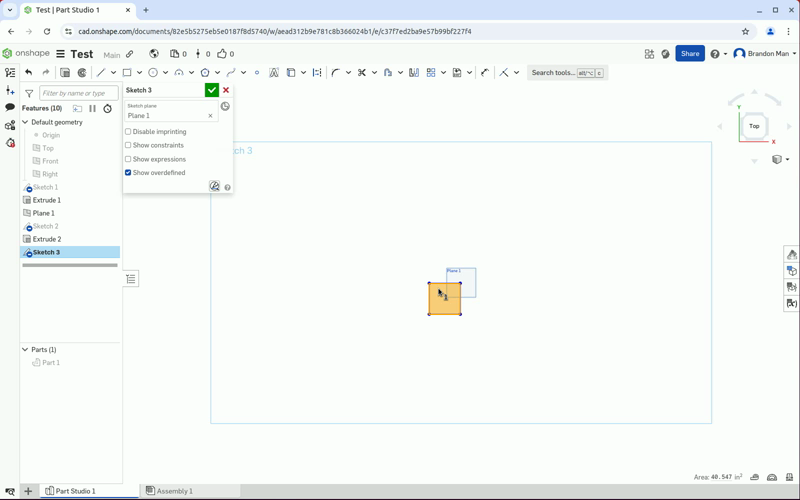
mouse_move(73, 352)
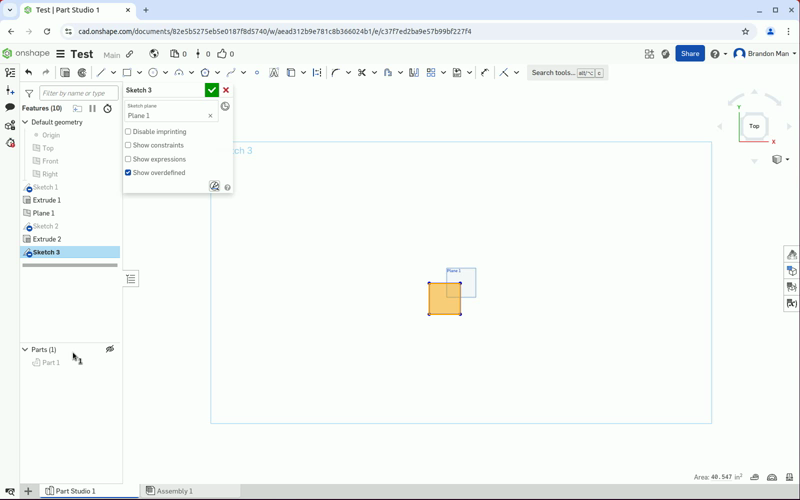
key(shift+y)
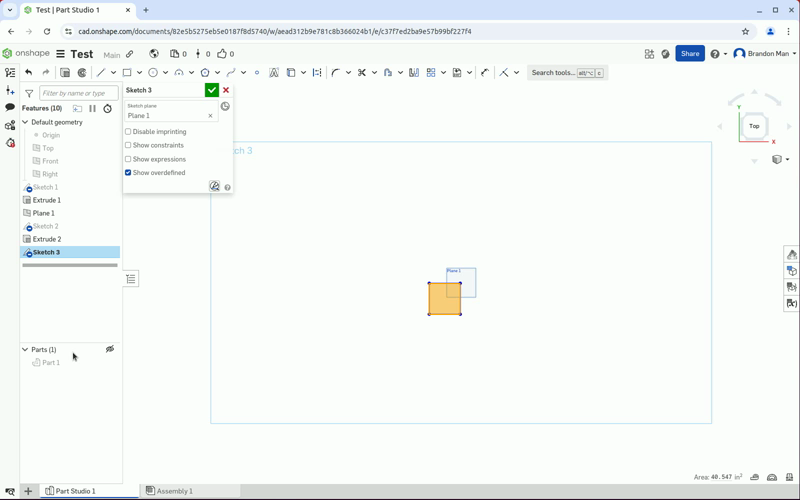
key(shift+e)
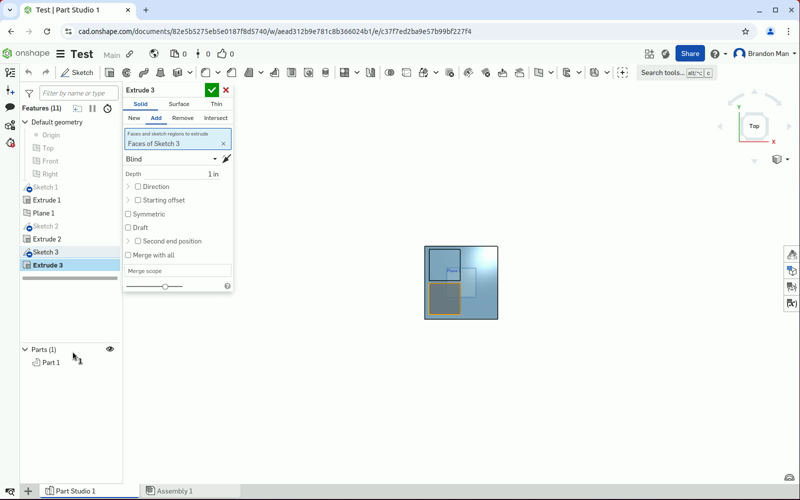
mouse_move(143, 106)
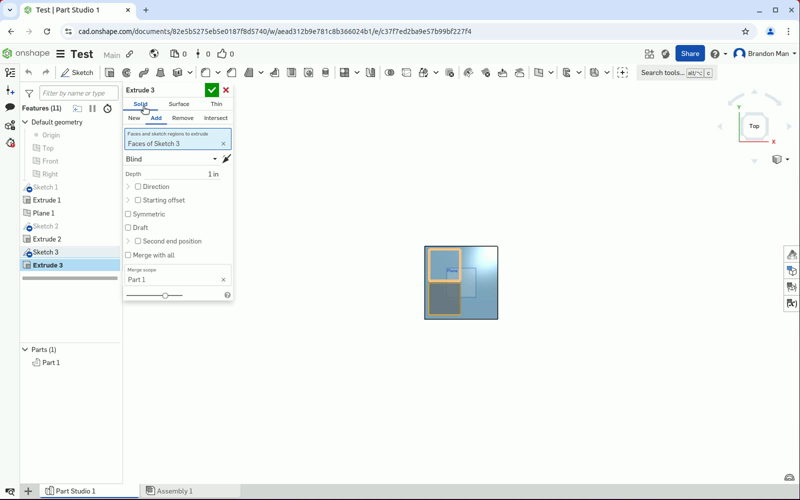
click(143, 106)
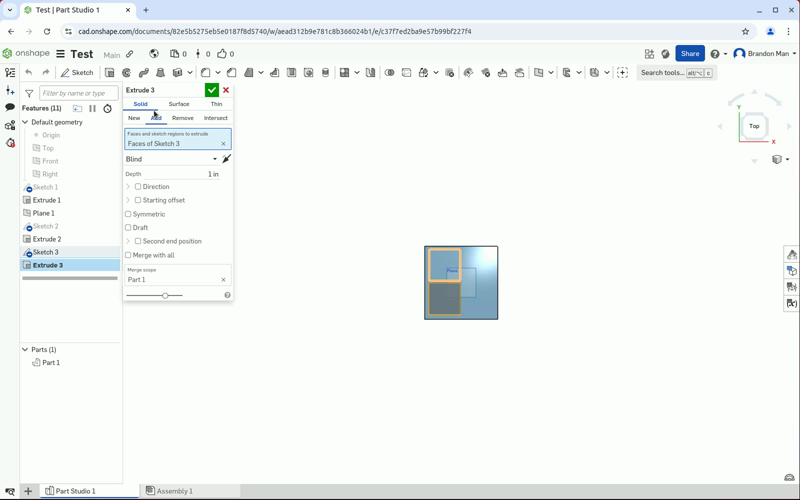
mouse_move(186, 120)
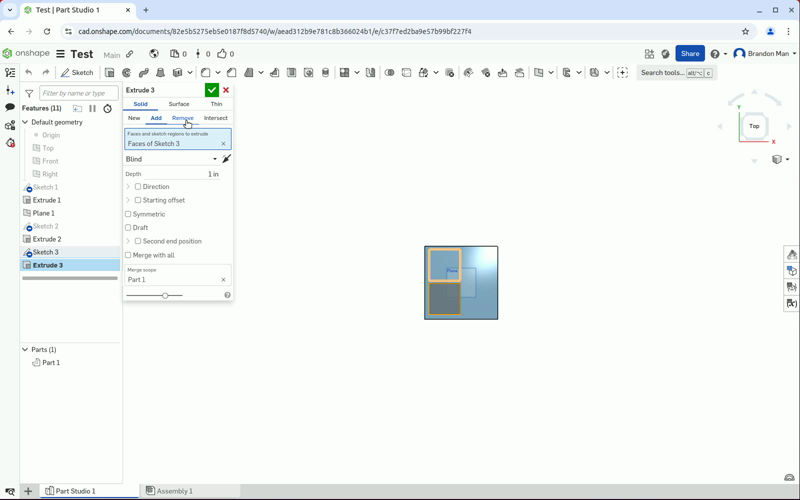
click(186, 120)
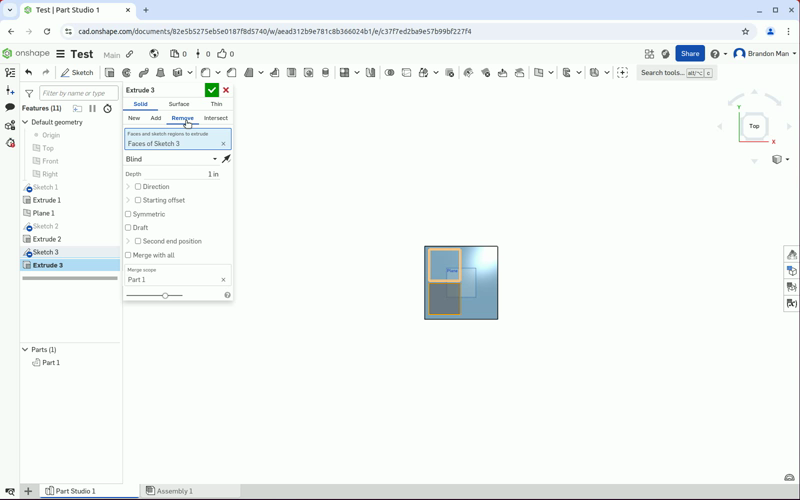
key(tab, 4)
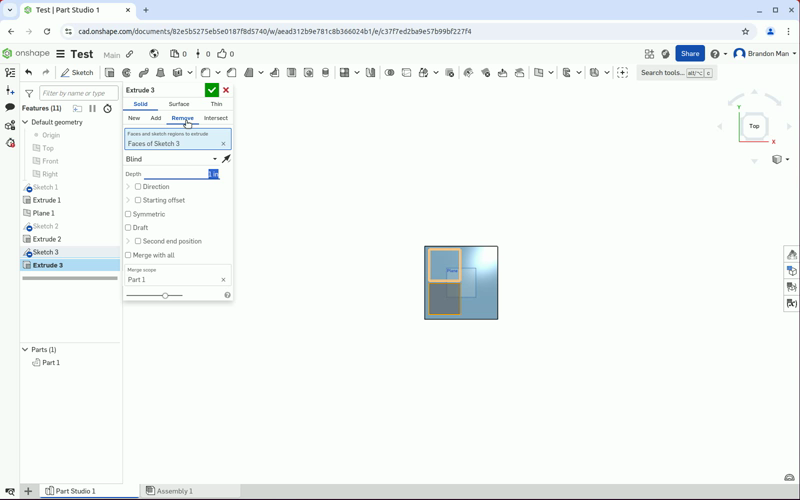
text(22.386)
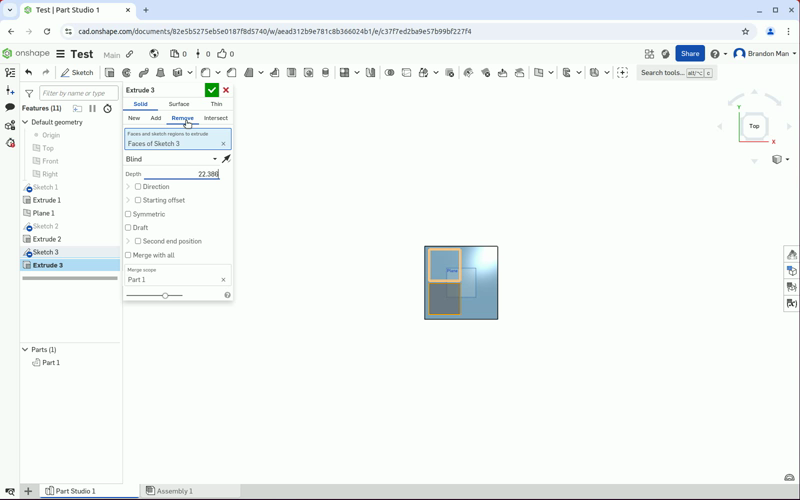
key(tab, 6)
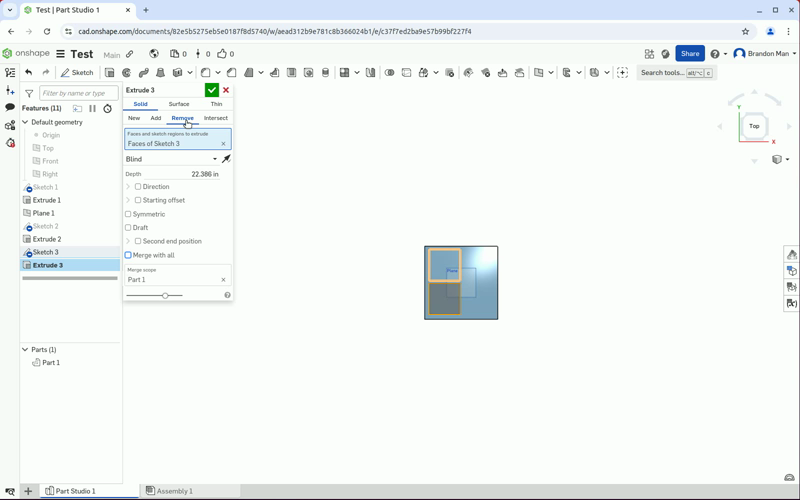
key(space)
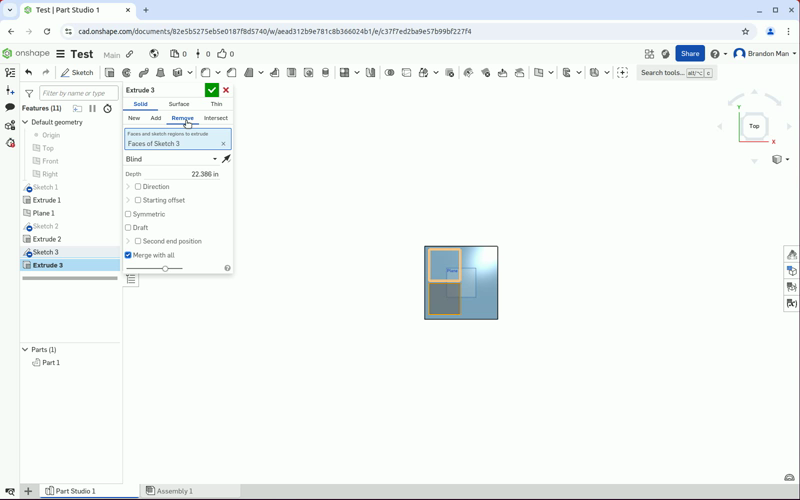
key(enter)
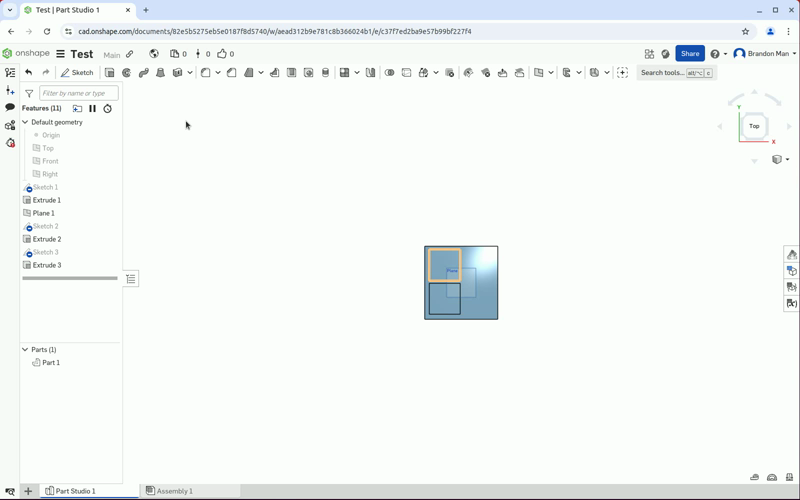
key(shift+h)
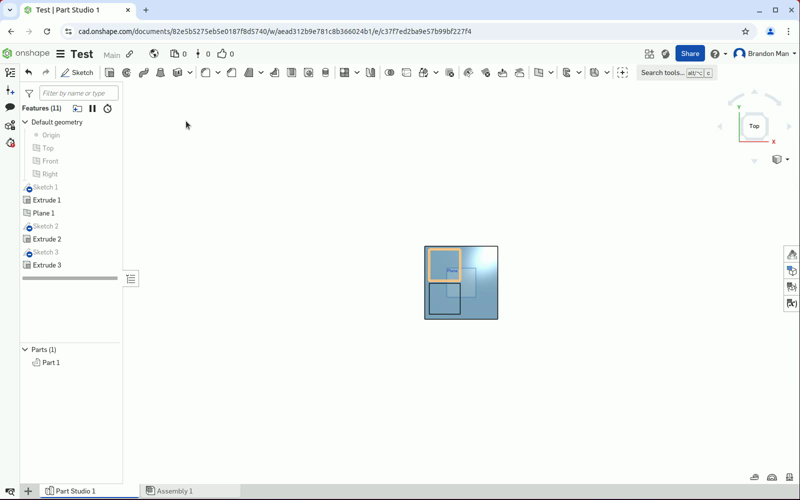
key(shift+h)
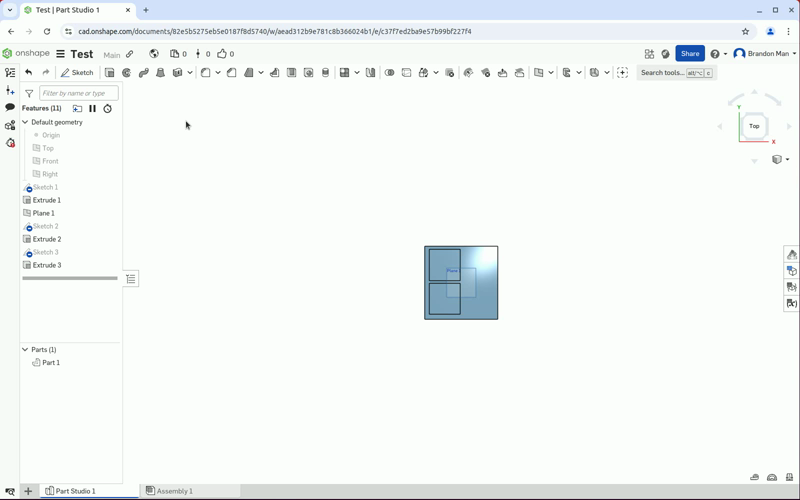
mouse_move(73, 189)
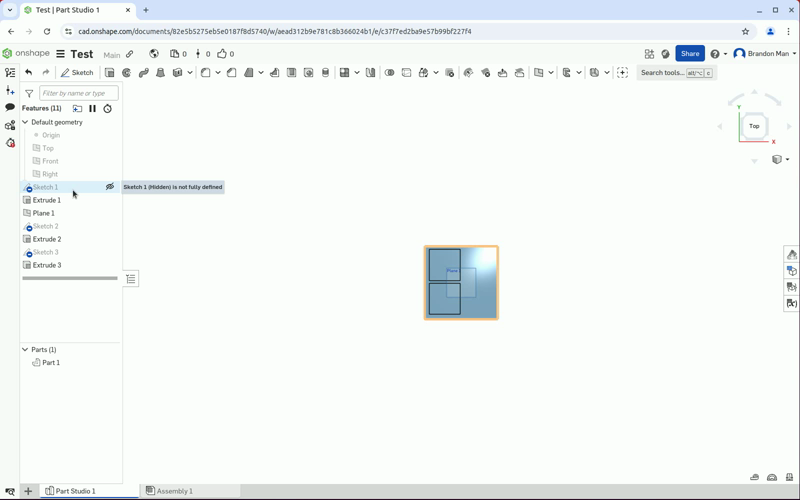
click(73, 189)
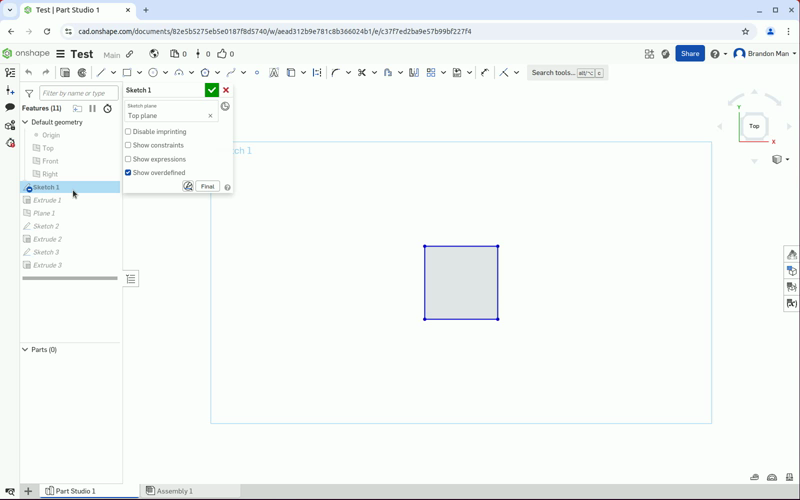
mouse_move(229, 92)
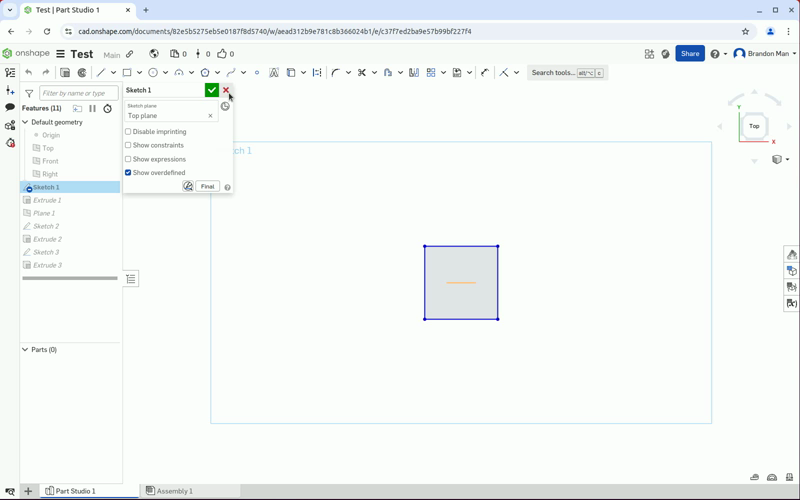
click(229, 92)
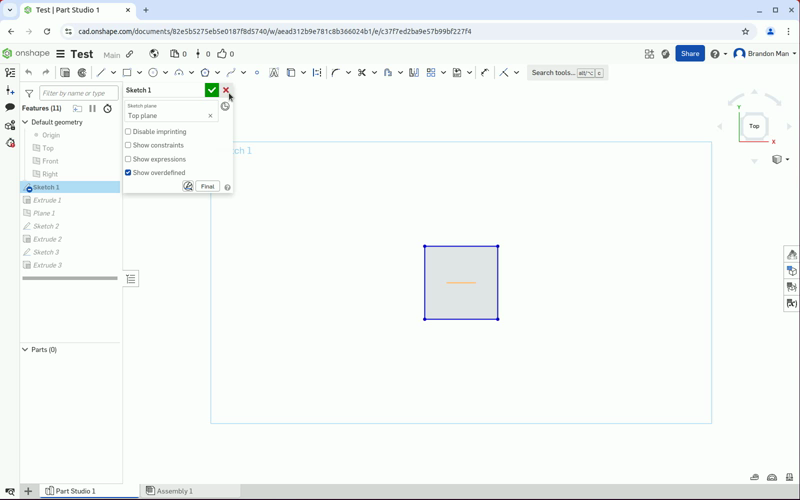
key(shift+s)
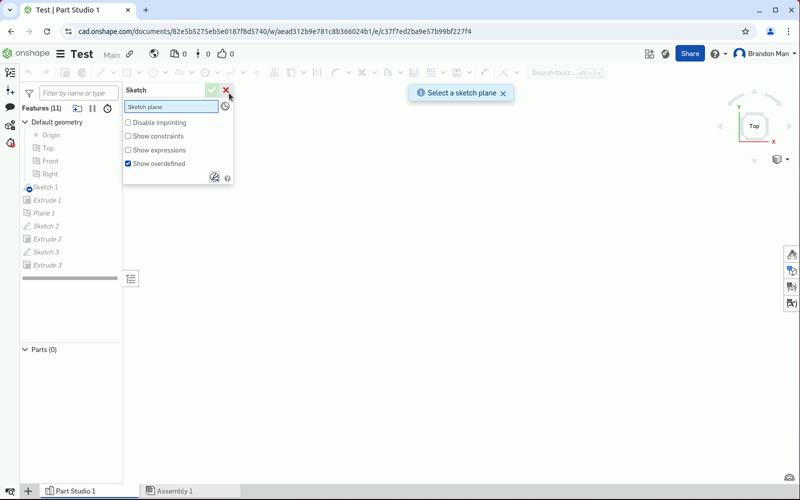
mouse_move(73, 215)
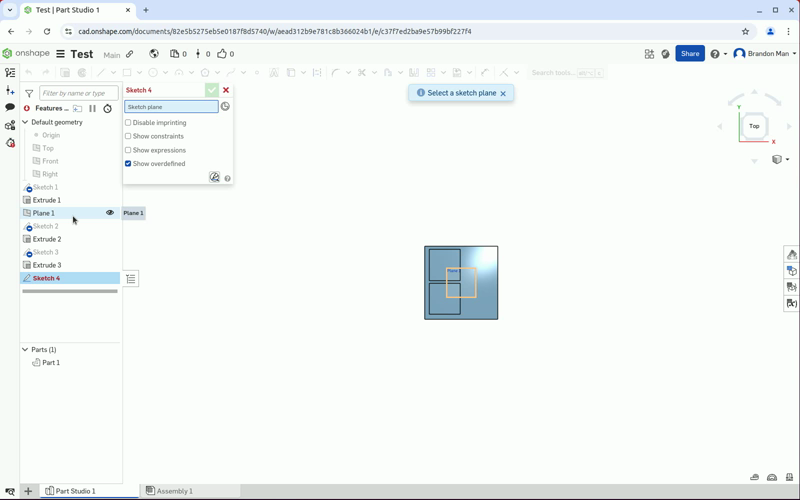
click(73, 215)
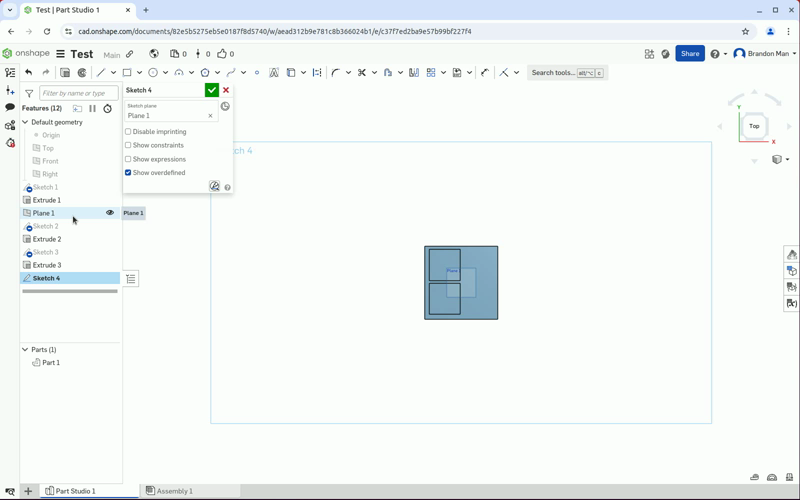
mouse_move(73, 352)
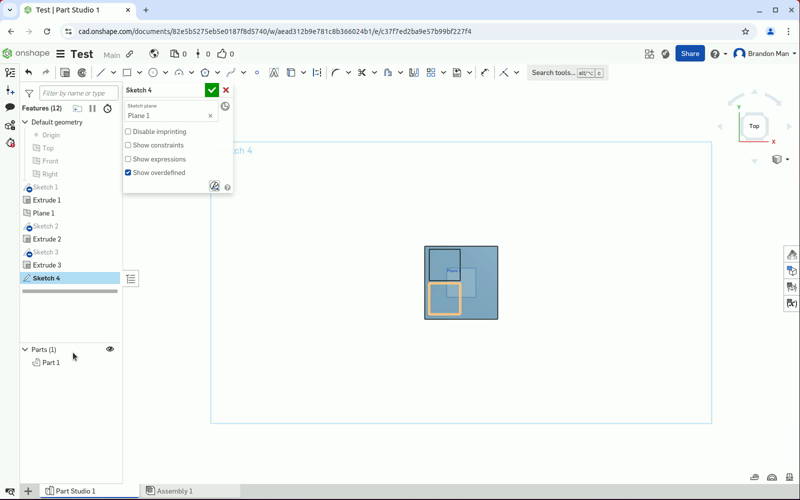
key(y)
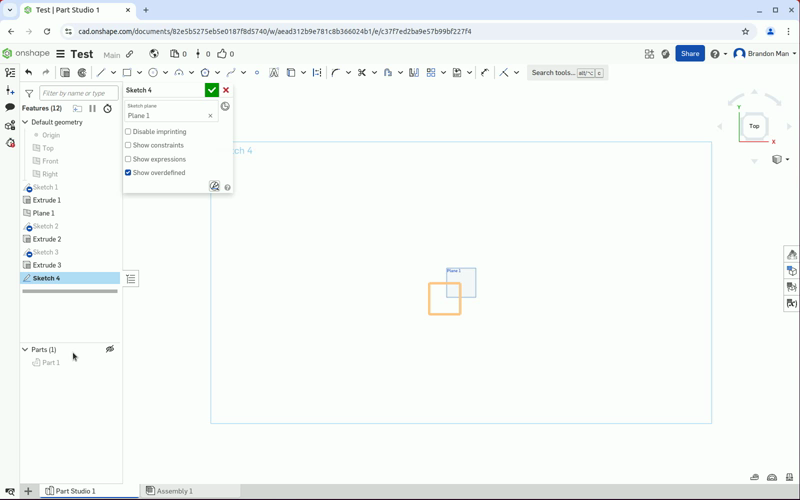
key(l)
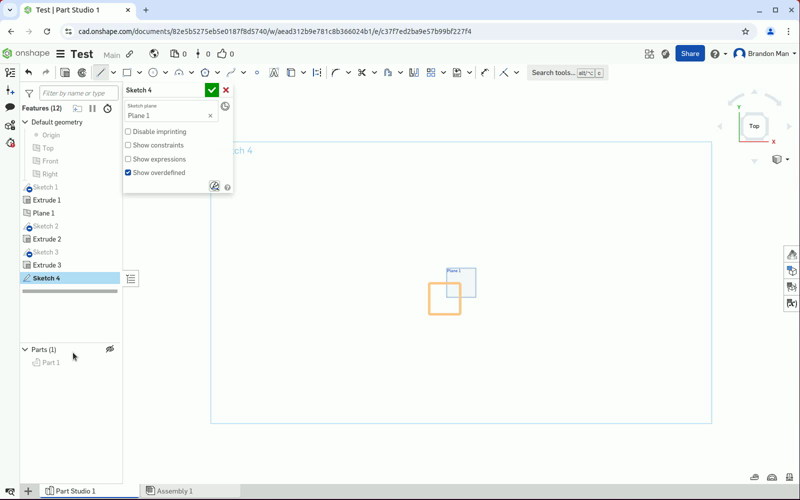
key_down(shift)
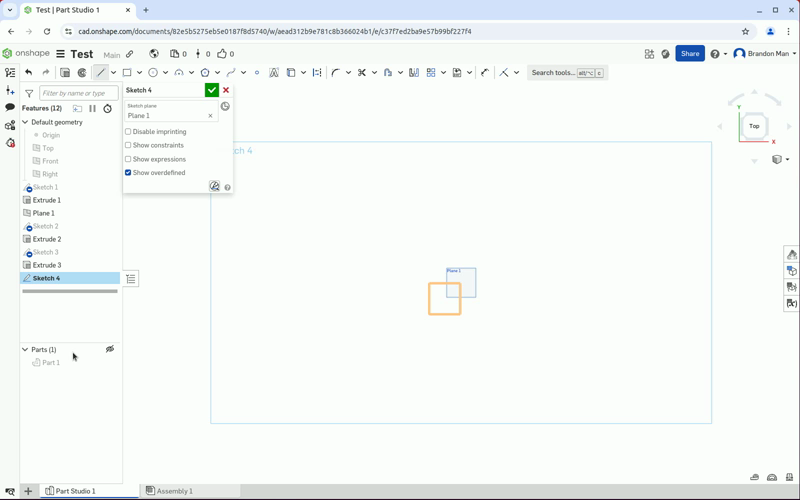
mouse_move(463, 314)
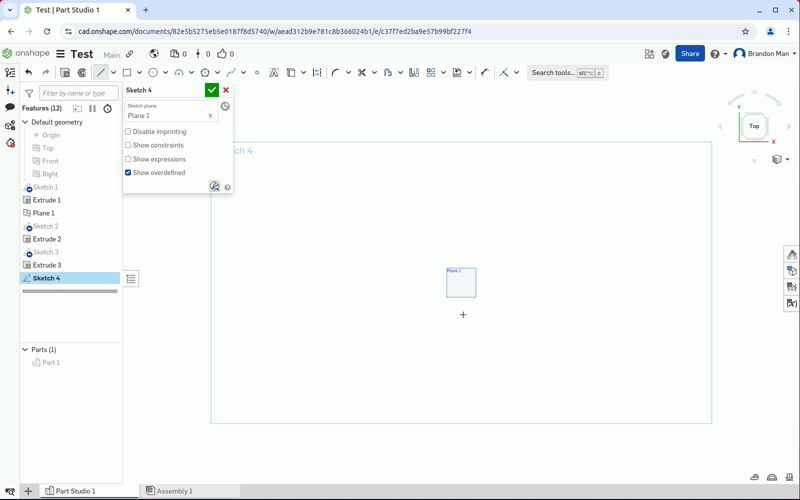
click(463, 314)
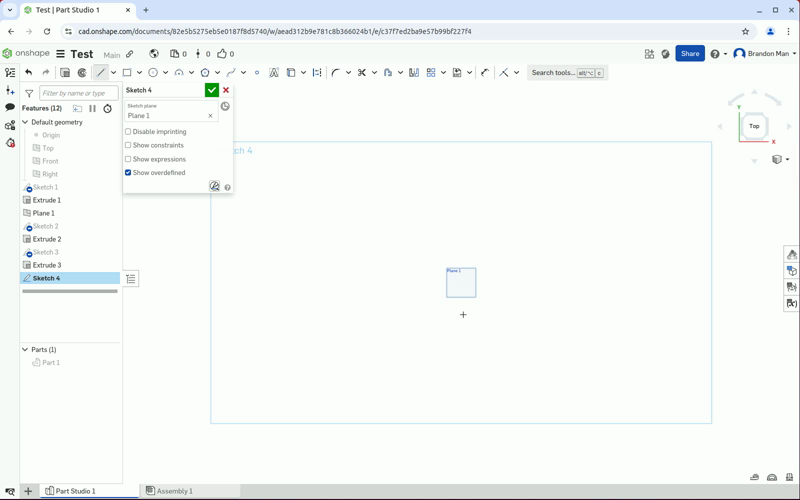
key_up(shift)
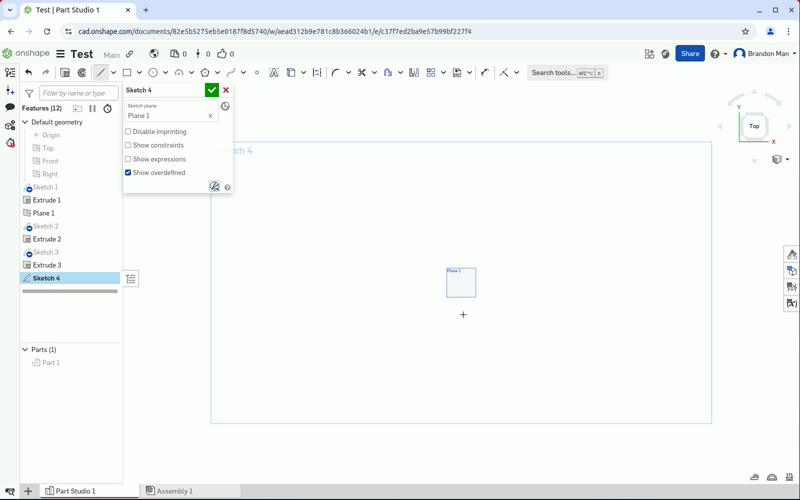
key_down(shift)
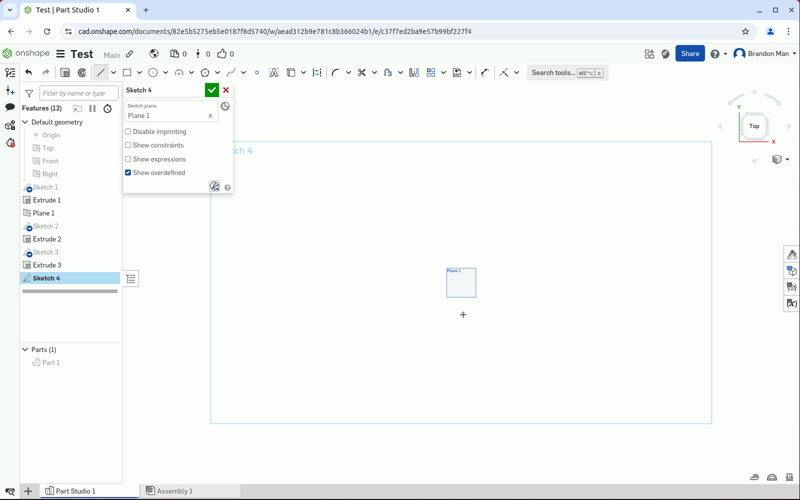
mouse_move(493, 314)
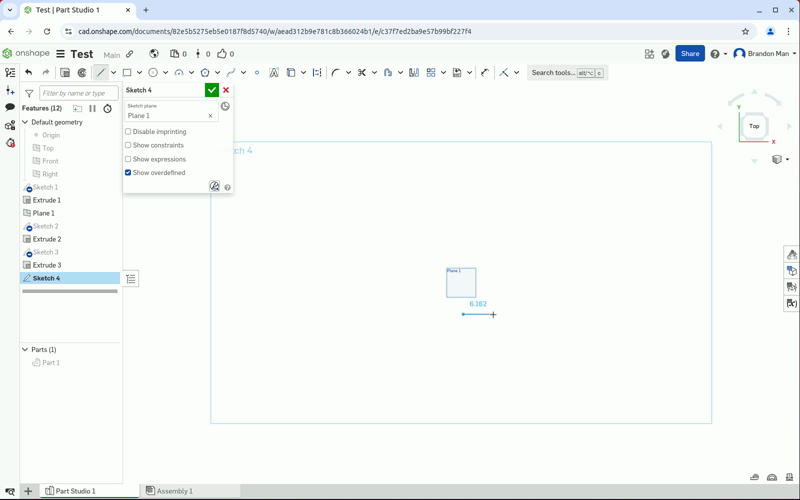
mouse_move(494, 314)
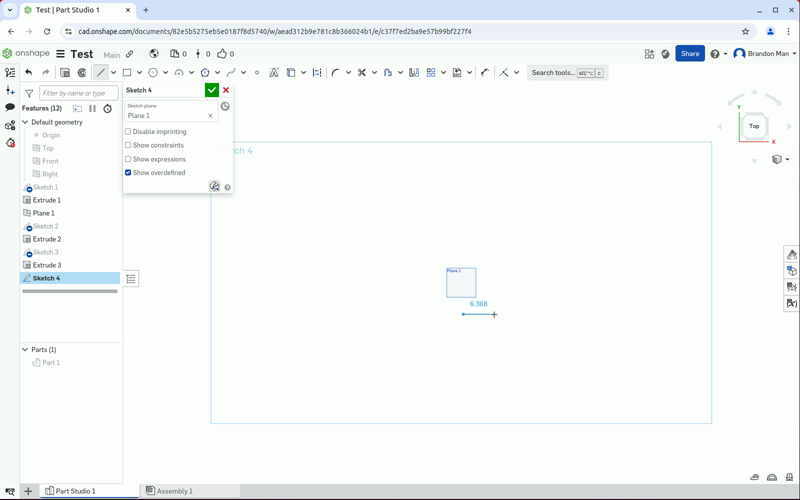
click(494, 314)
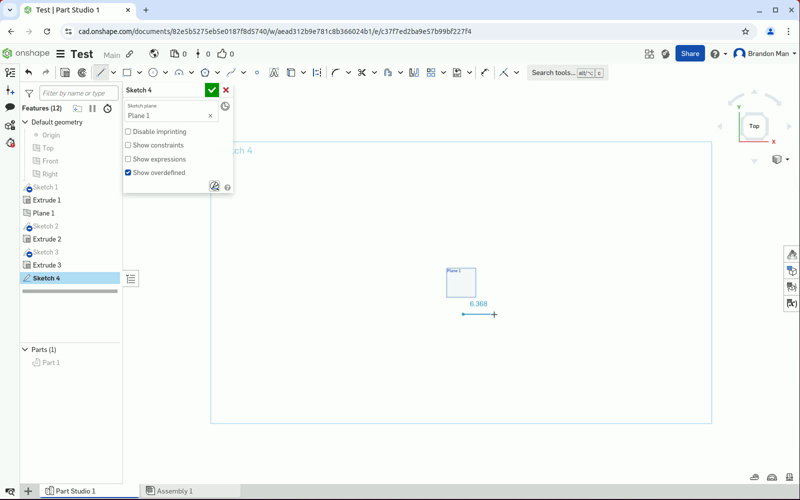
key_up(shift)
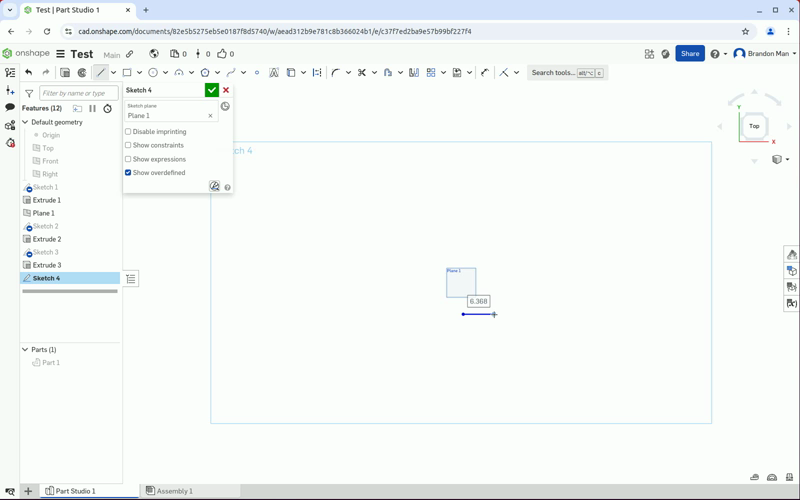
key_down(shift)
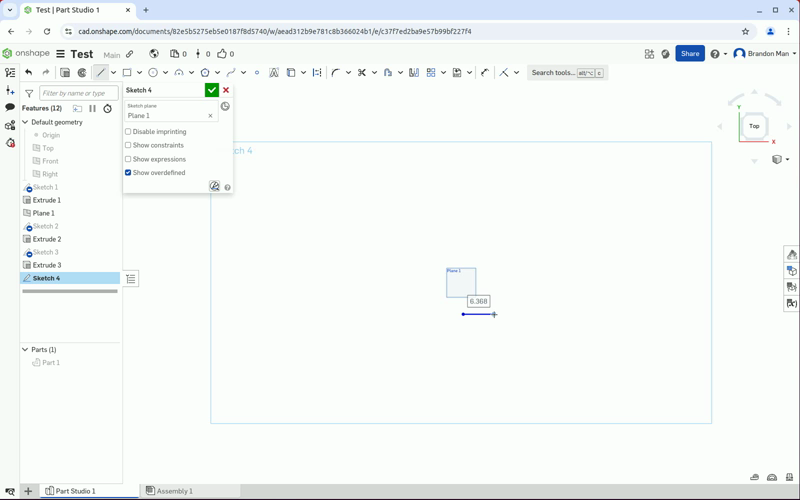
mouse_move(524, 314)
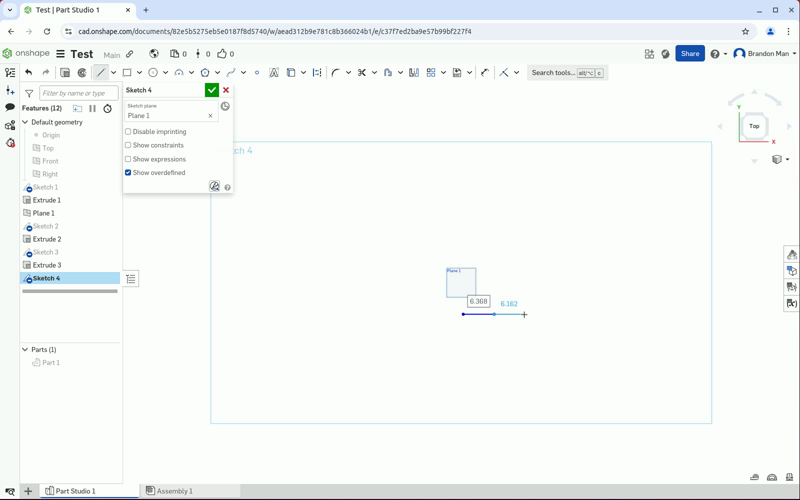
mouse_move(494, 283)
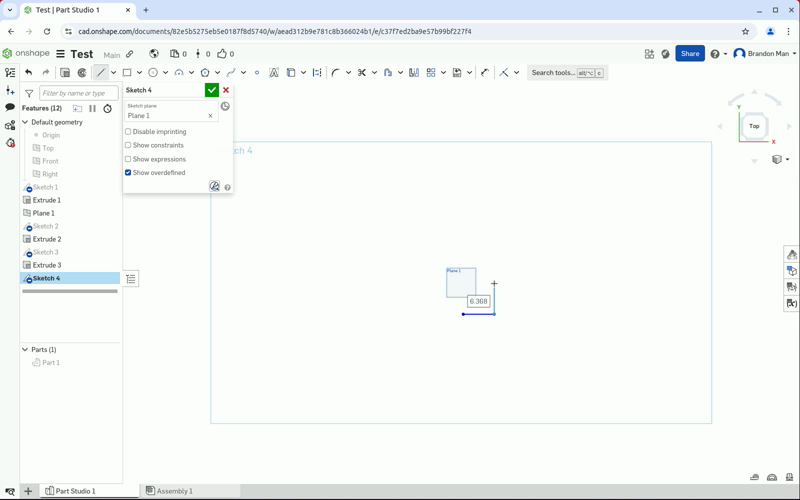
click(494, 283)
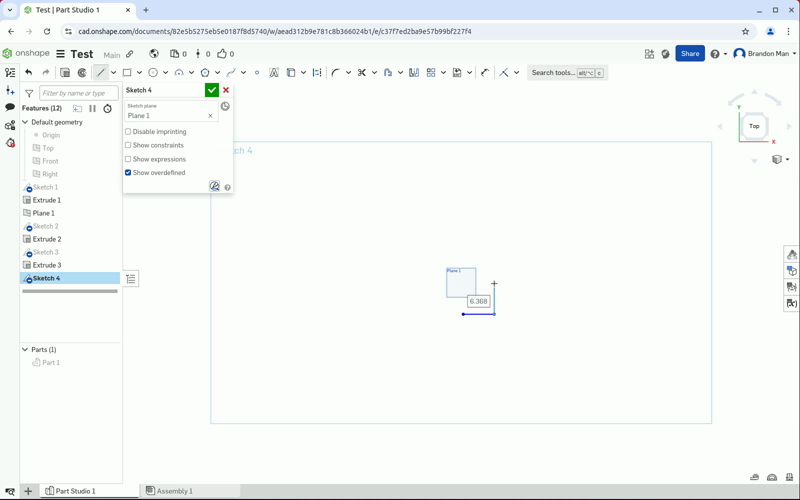
key_up(shift)
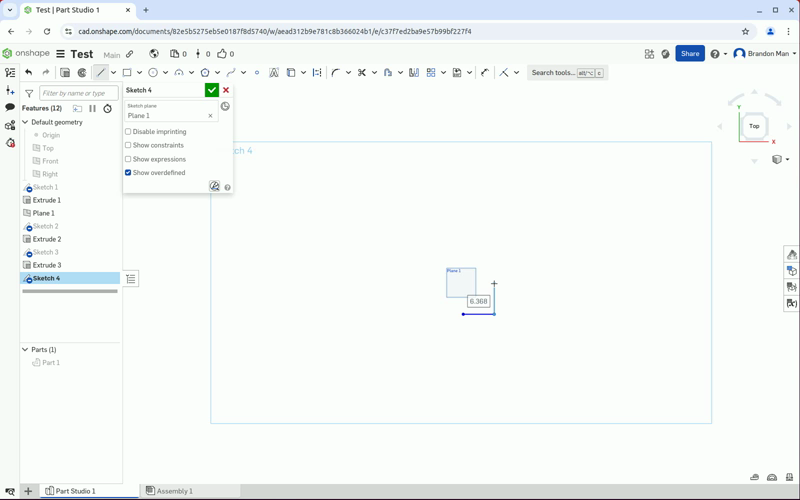
key_down(shift)
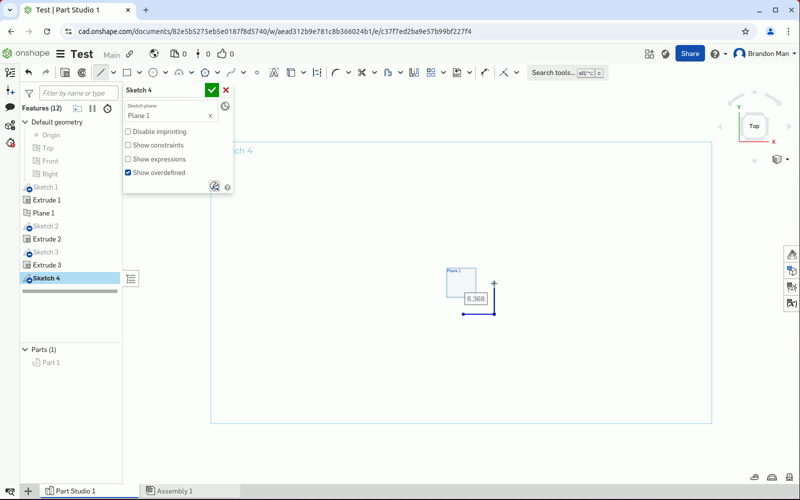
mouse_move(524, 283)
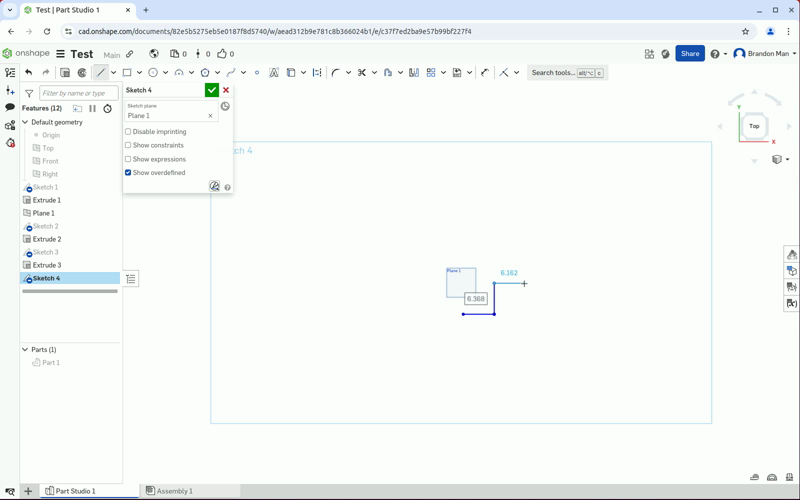
mouse_move(463, 283)
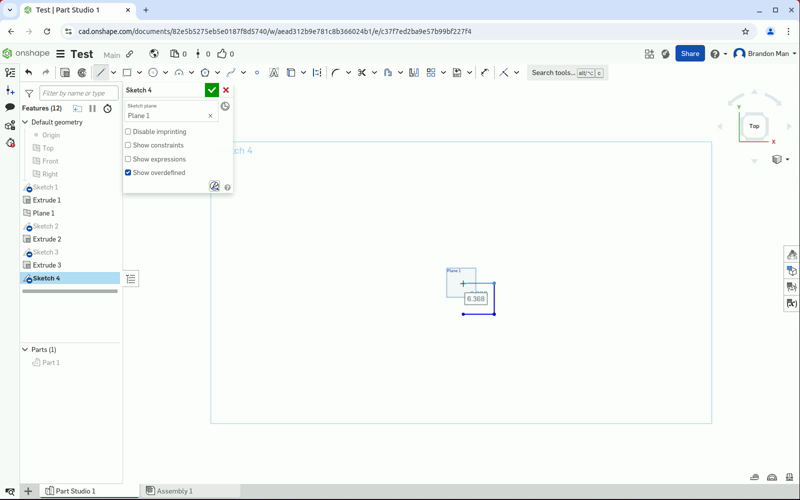
click(463, 283)
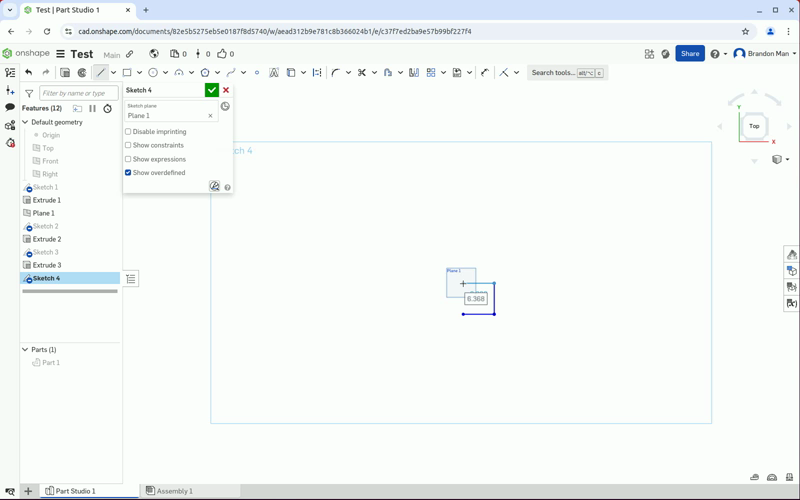
key_up(shift)
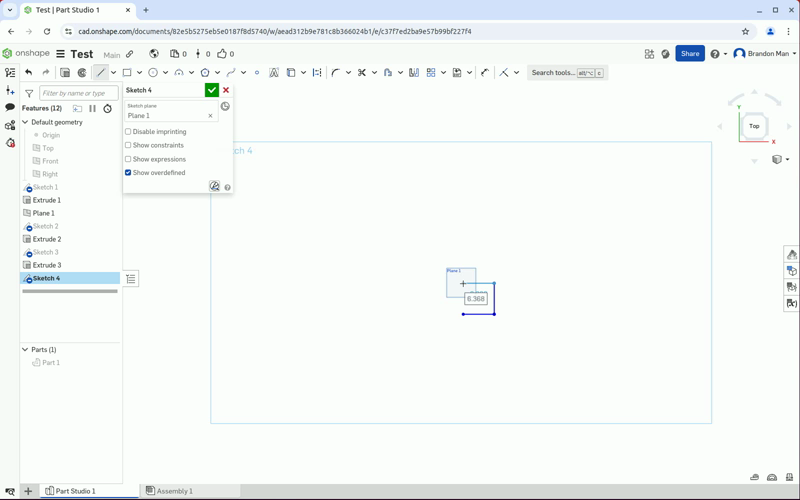
mouse_move(493, 283)
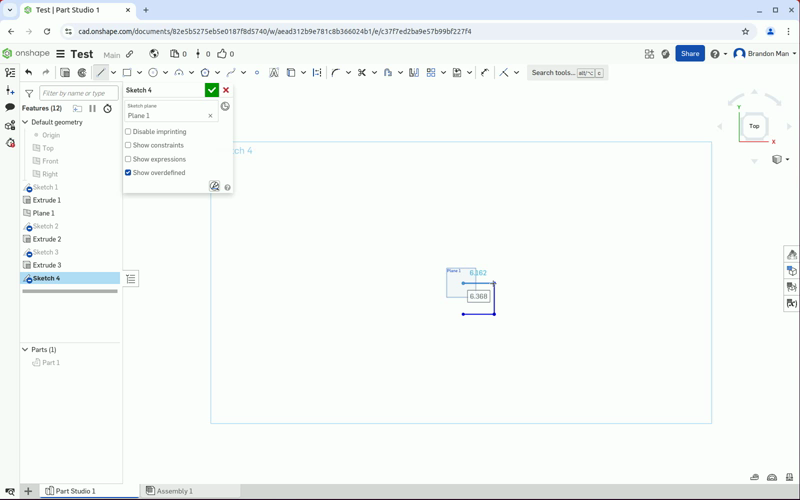
key_down(shift)
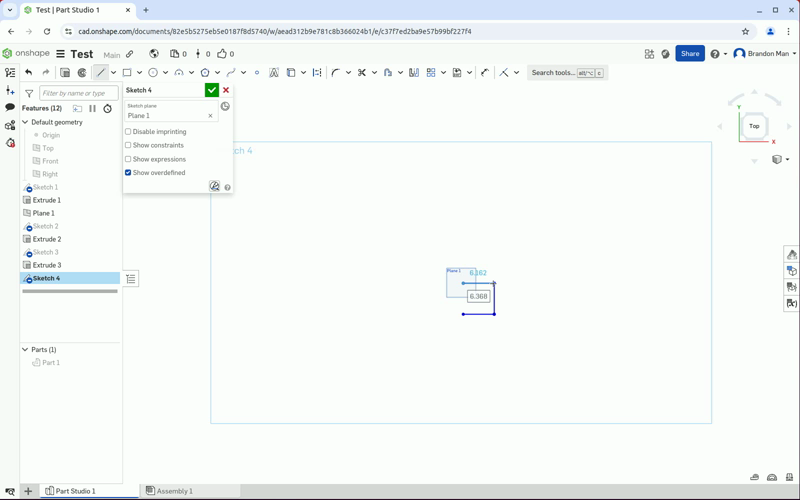
mouse_move(463, 314)
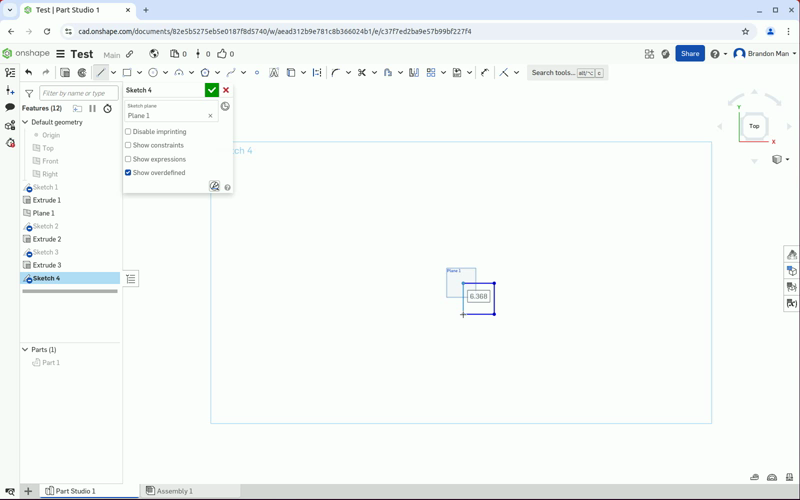
key_up(shift)
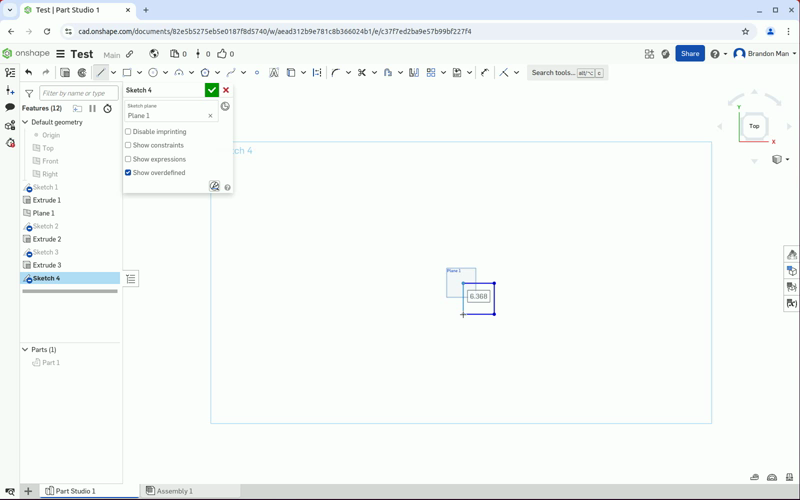
click(463, 314)
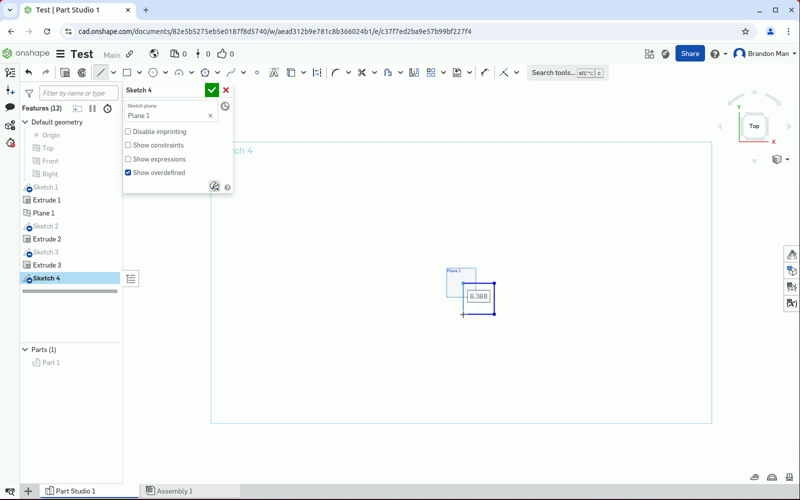
key(esc)
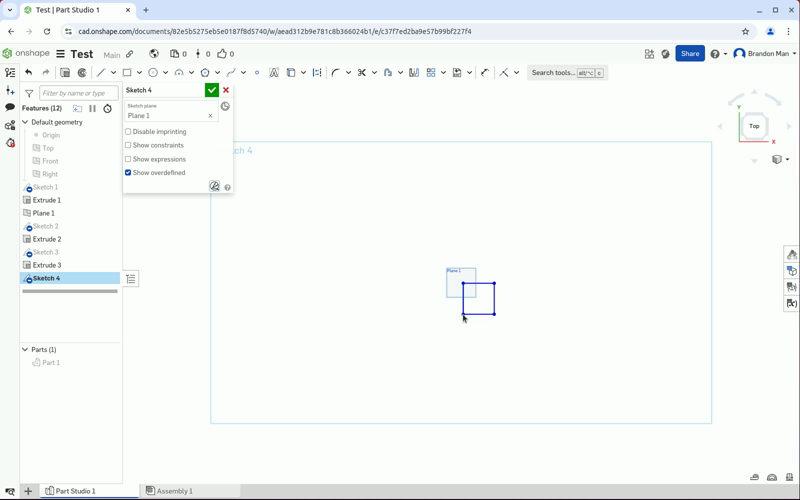
mouse_move(493, 298)
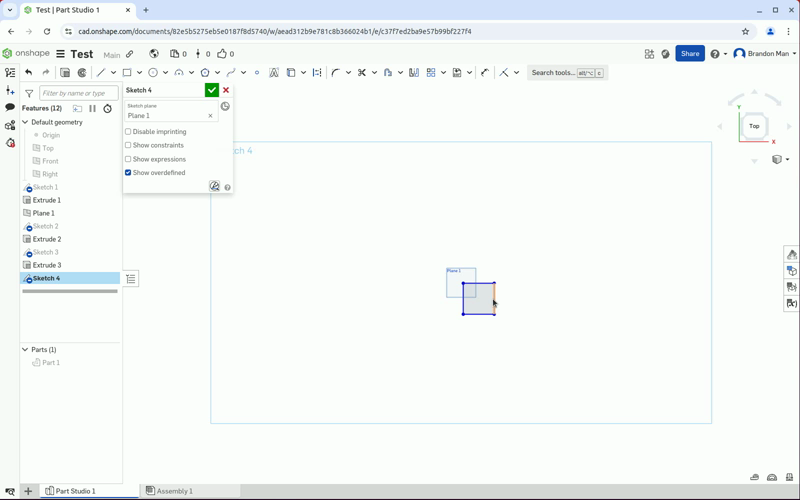
scroll(6)
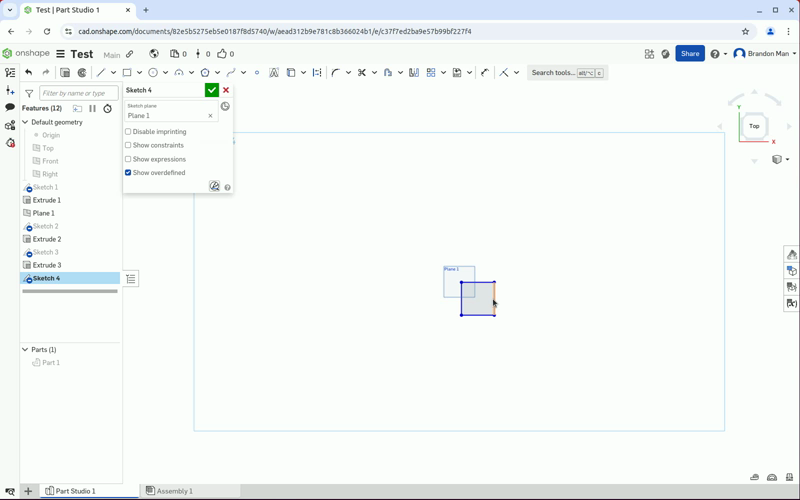
scroll(6)
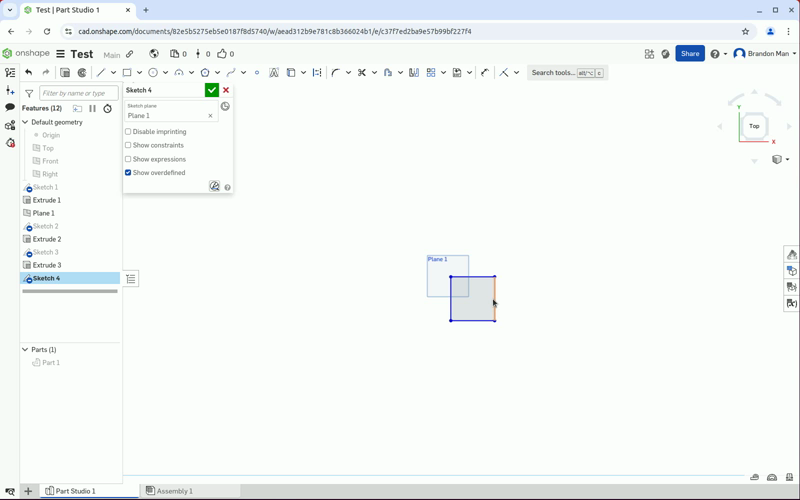
scroll(6)
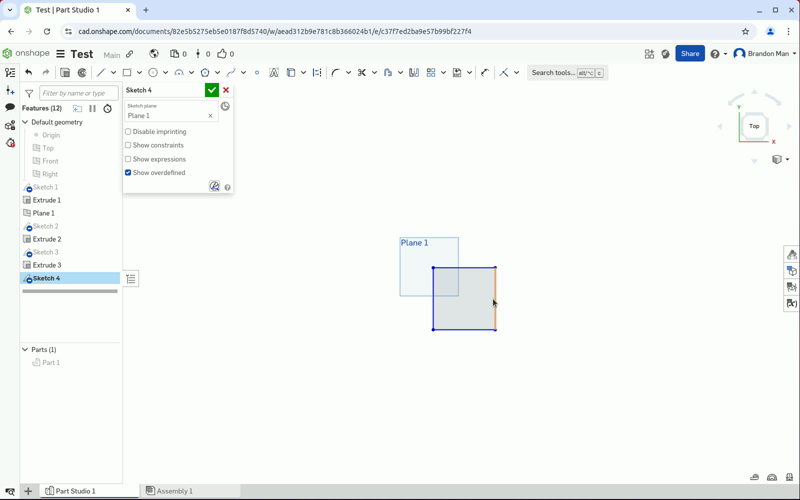
scroll(6)
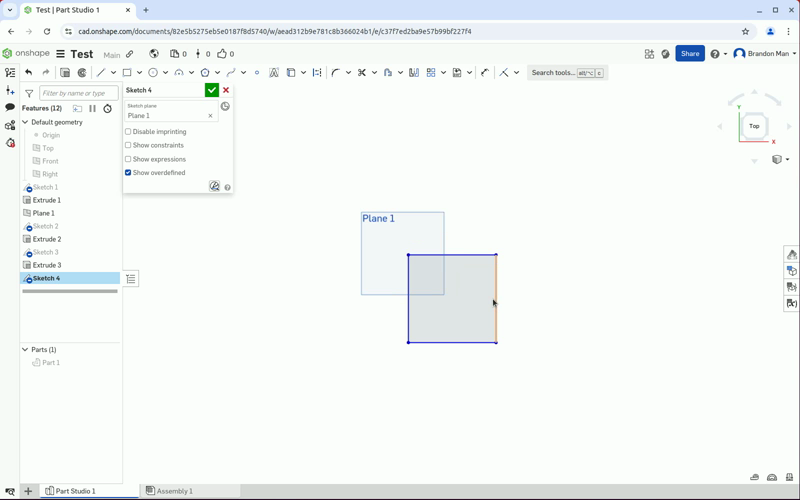
scroll(6)
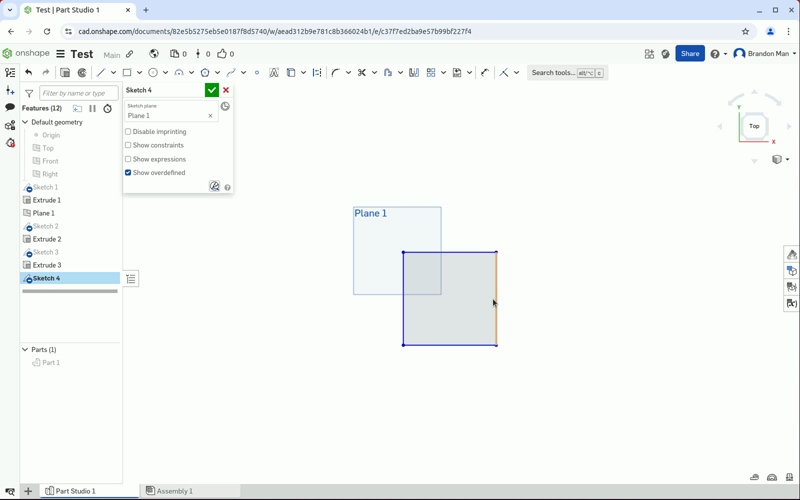
scroll(6)
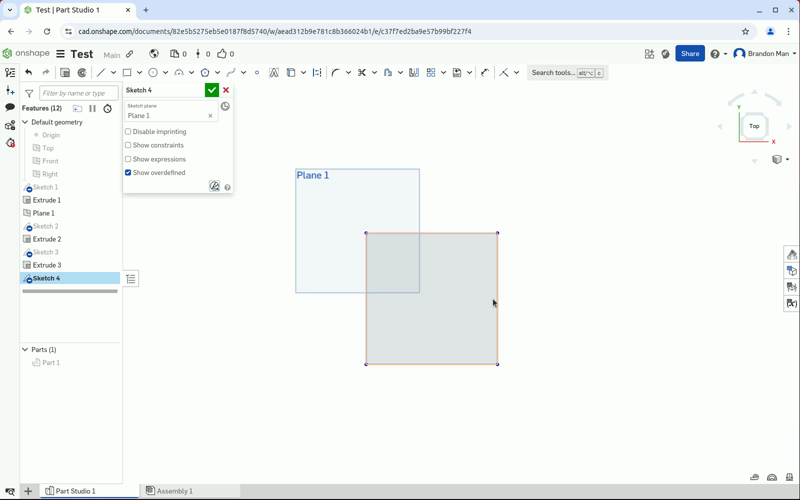
scroll(6)
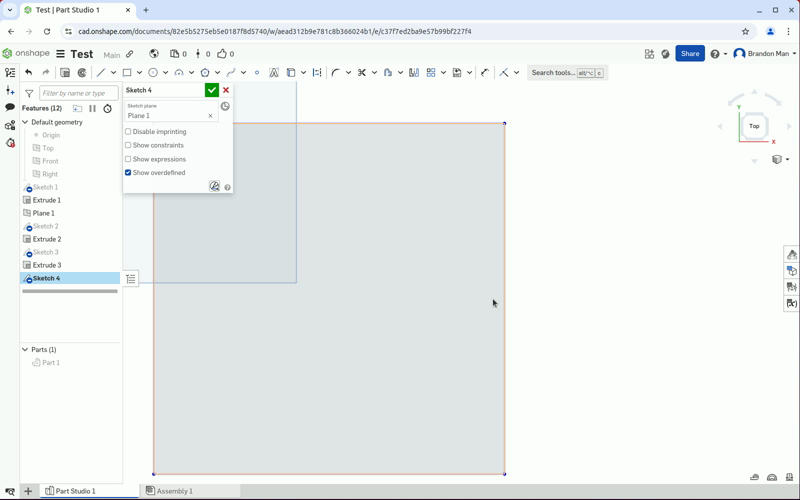
click(493, 298)
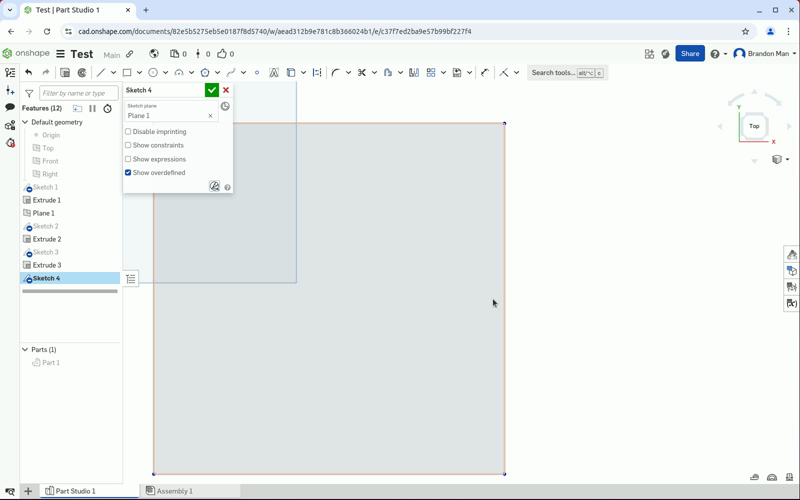
scroll(-6)
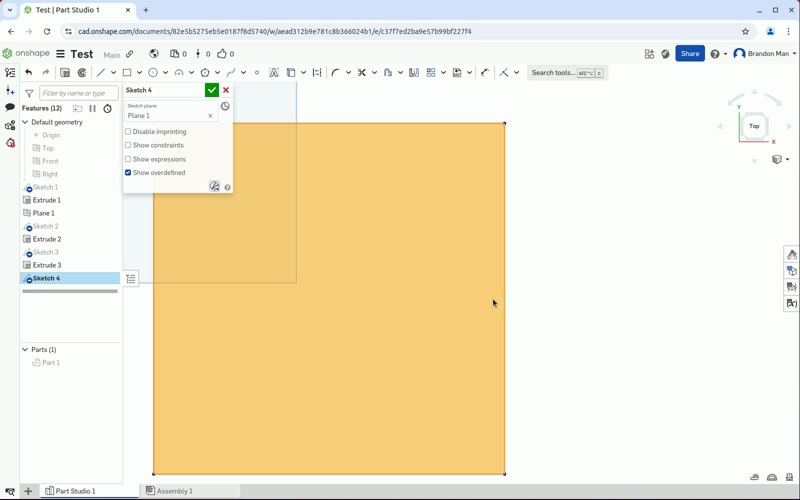
scroll(-6)
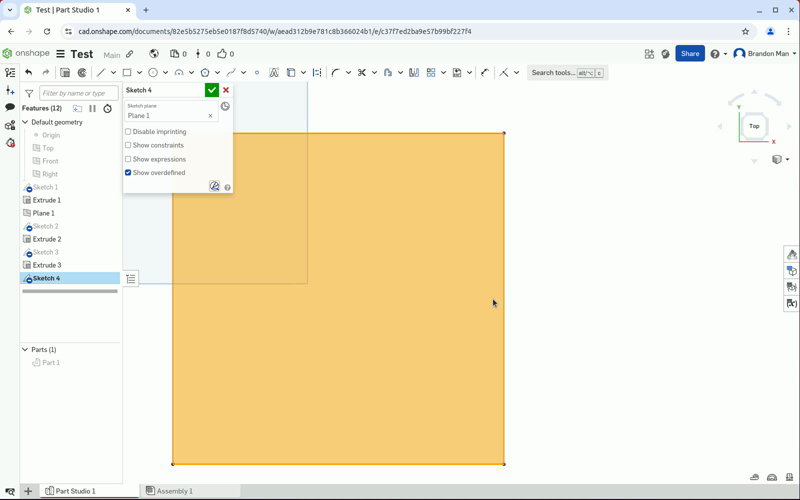
scroll(-6)
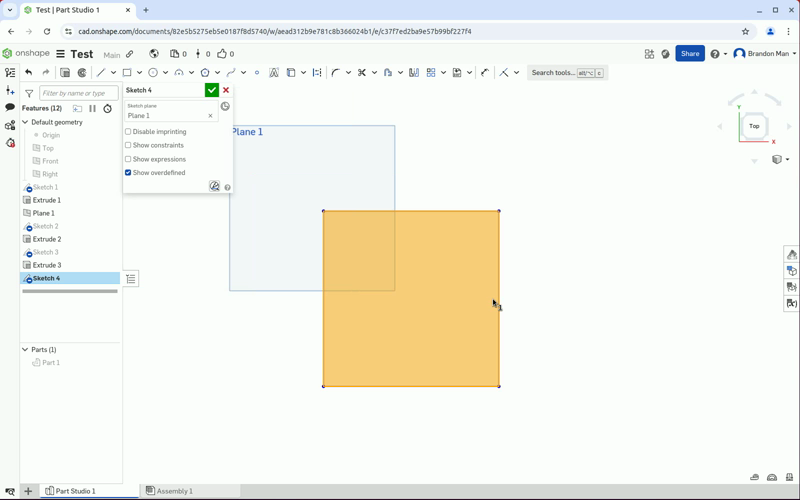
scroll(-6)
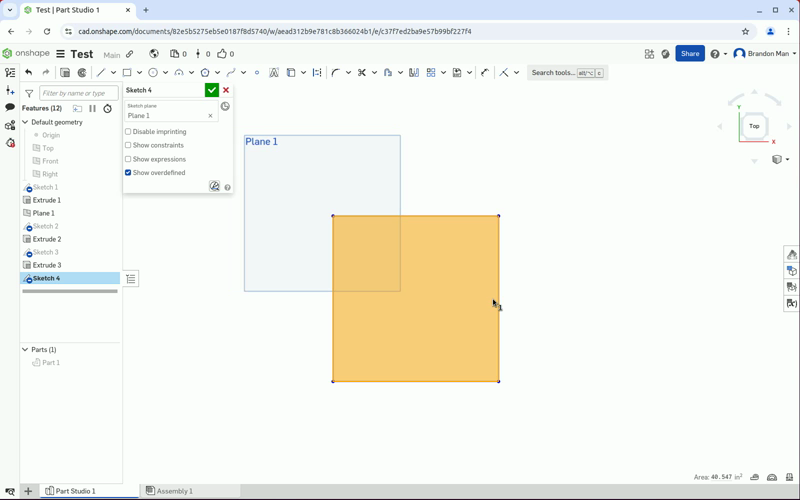
scroll(-6)
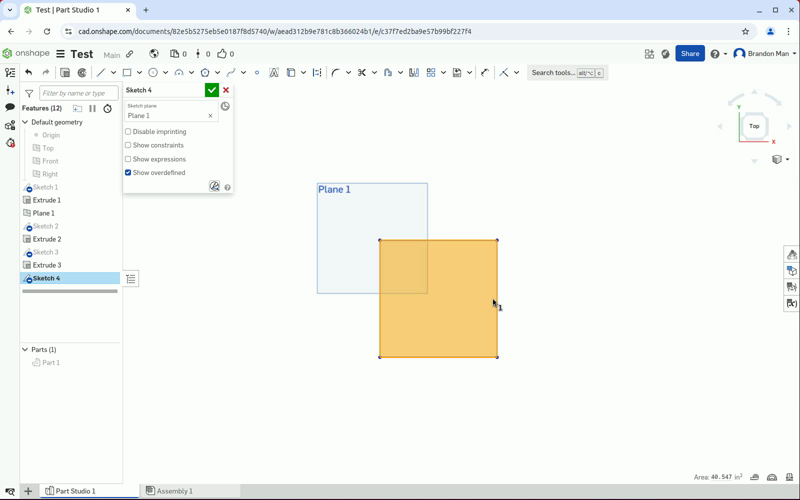
scroll(-6)
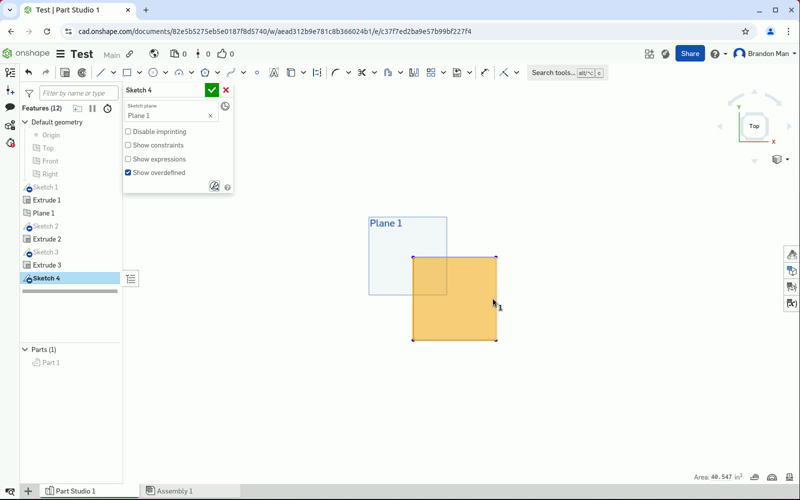
scroll(-6)
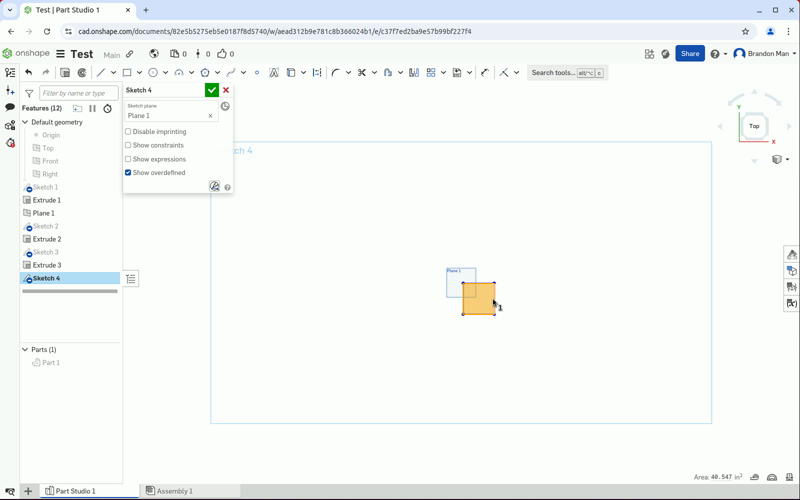
mouse_move(73, 352)
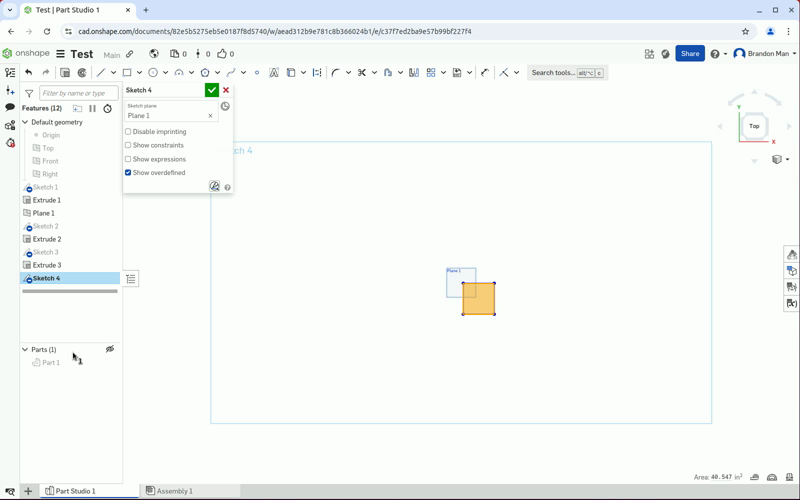
key(shift+y)
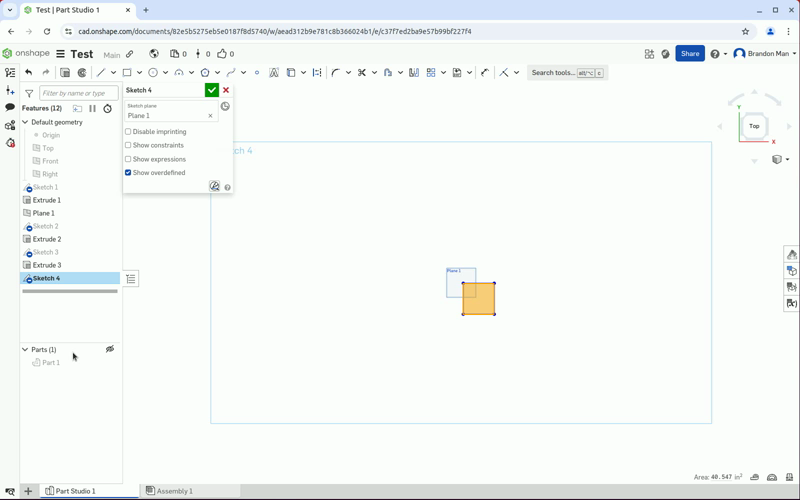
key(shift+e)
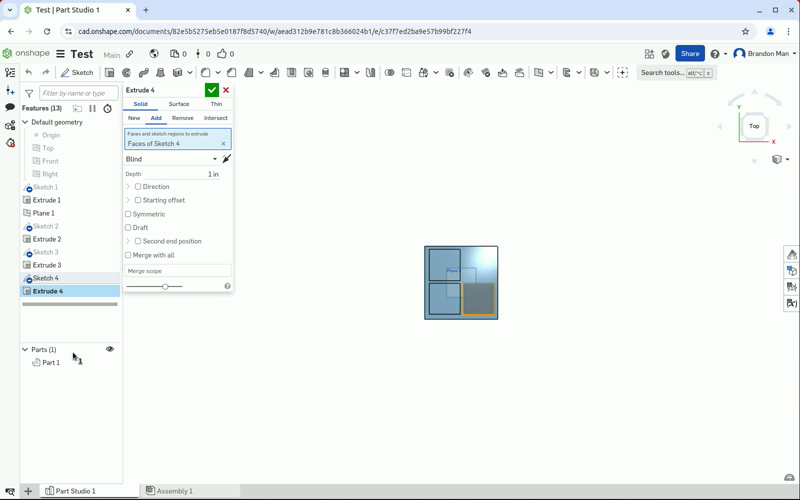
mouse_move(143, 106)
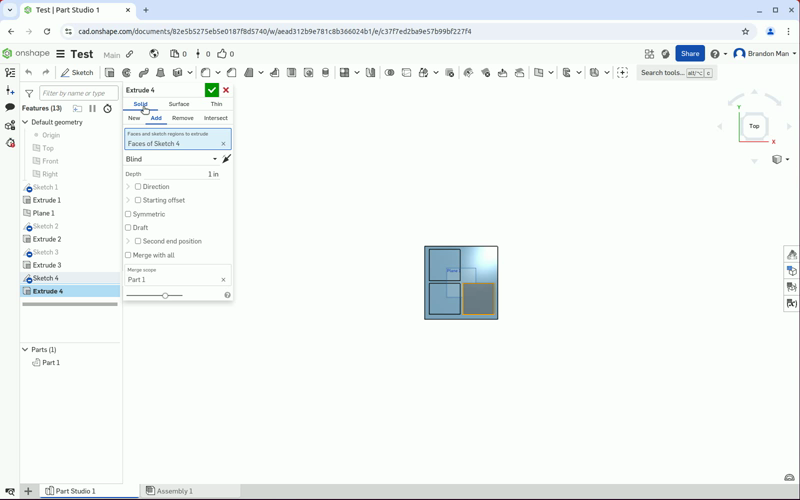
click(143, 106)
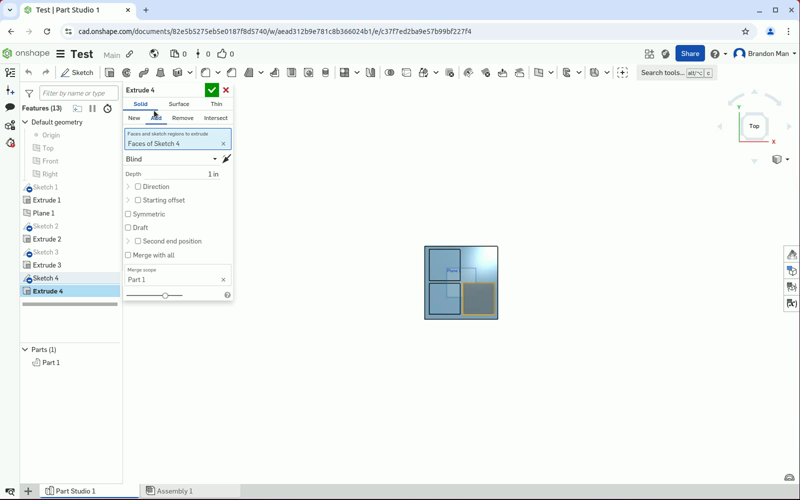
mouse_move(186, 120)
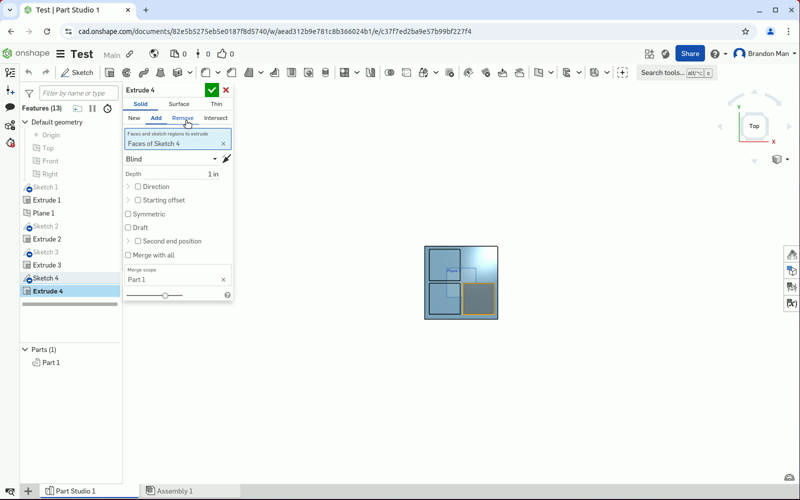
click(186, 120)
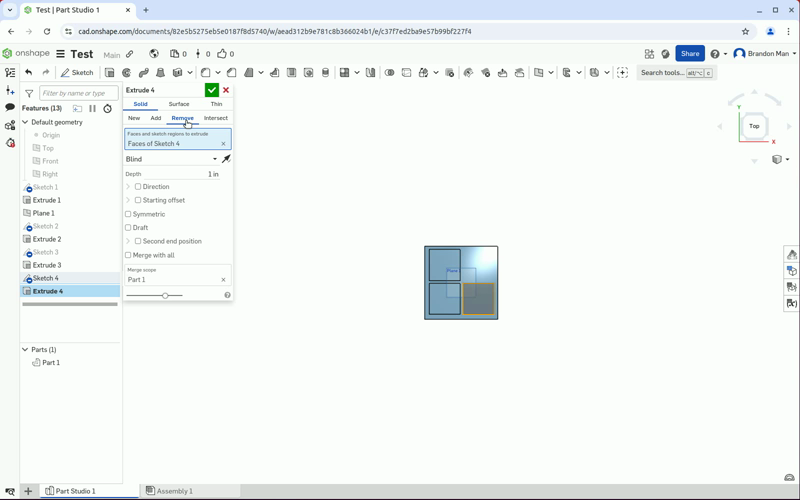
key(tab, 4)
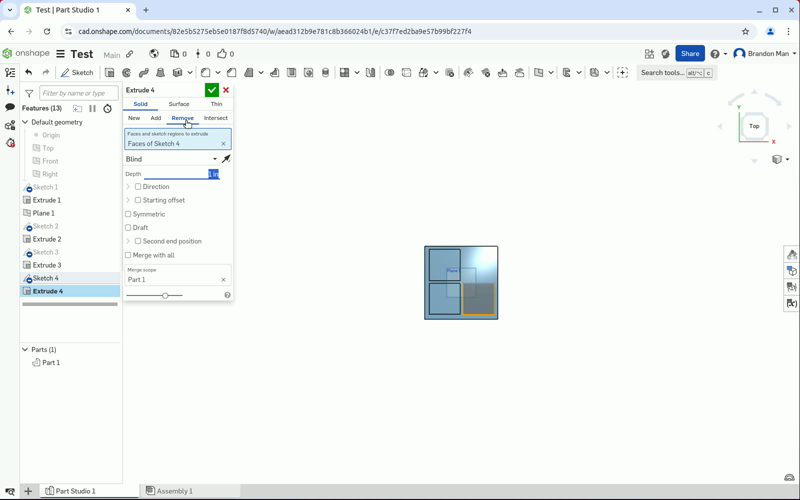
text(22.386)
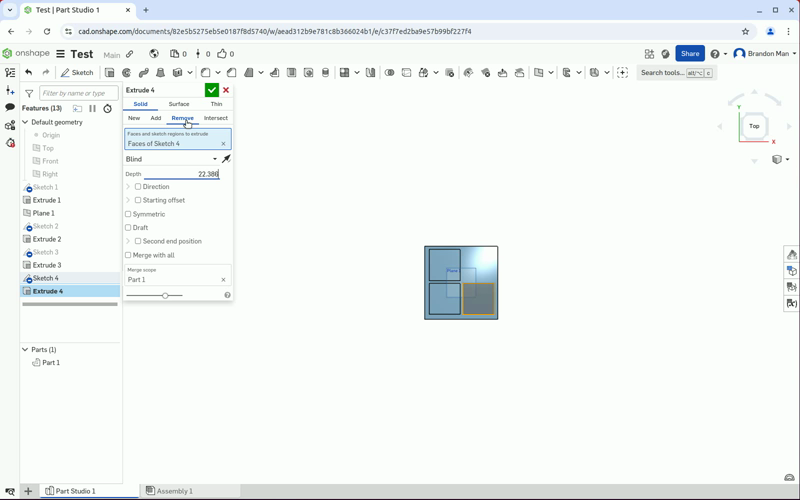
key(tab, 6)
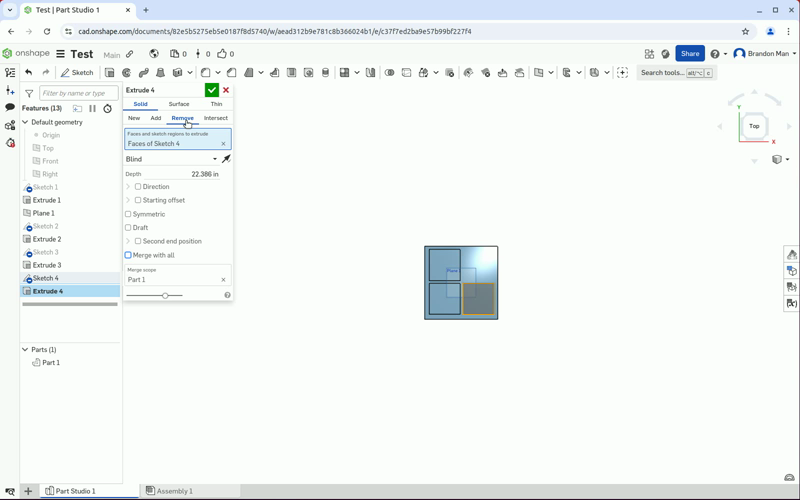
key(space)
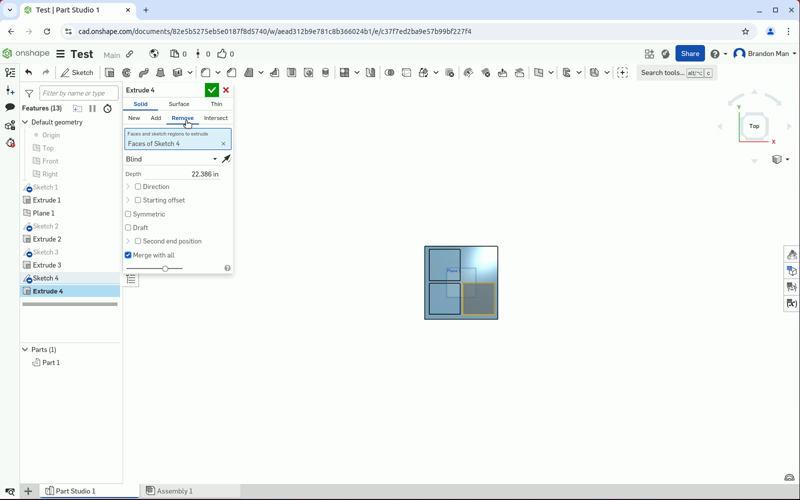
key(enter)
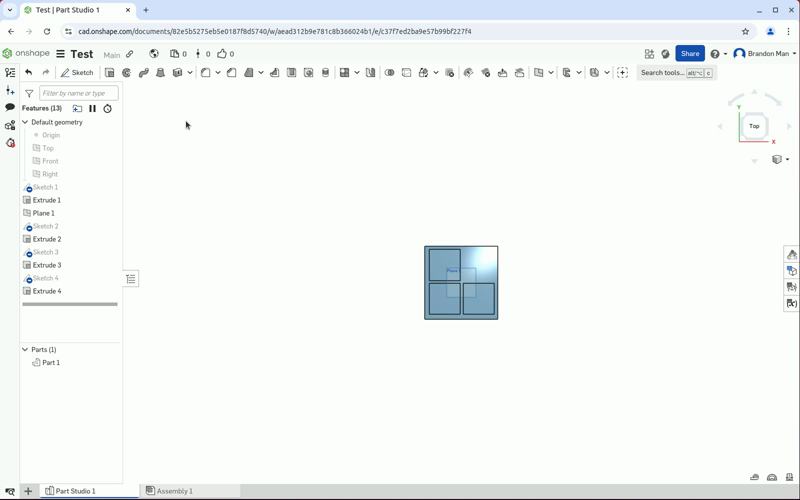
key(shift+h)
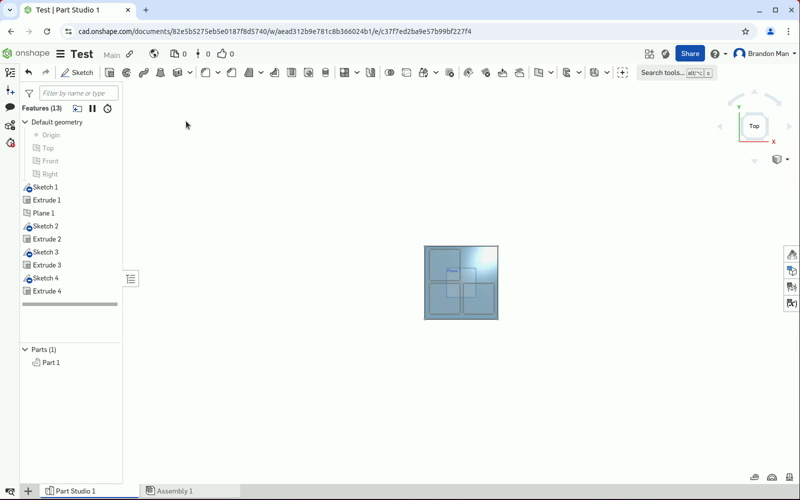
key(shift+h)
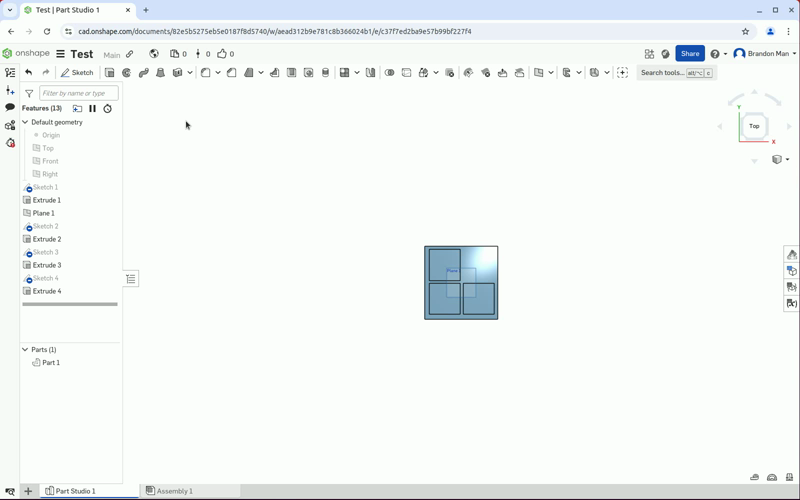
mouse_move(73, 189)
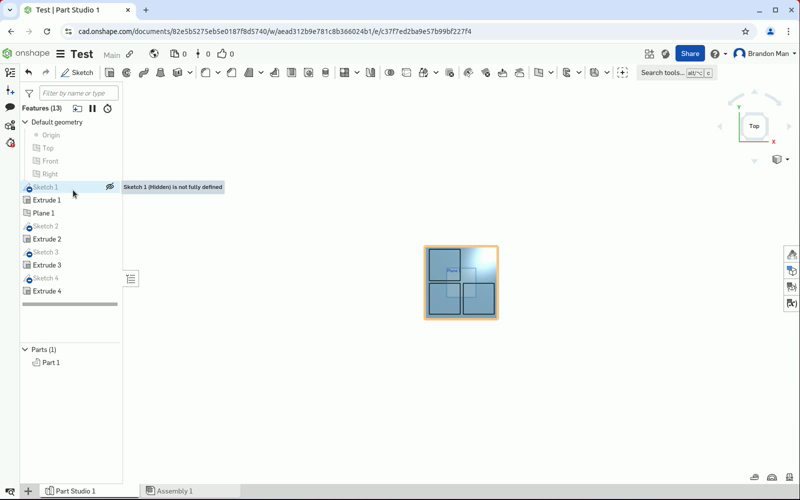
click(73, 189)
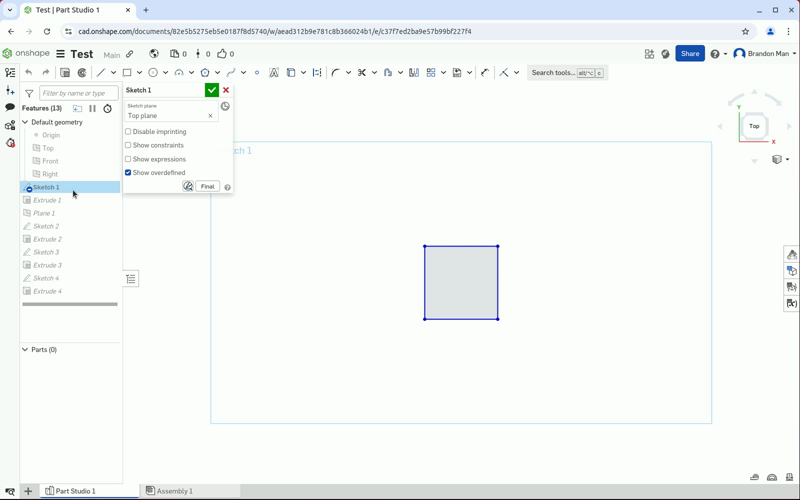
mouse_move(229, 92)
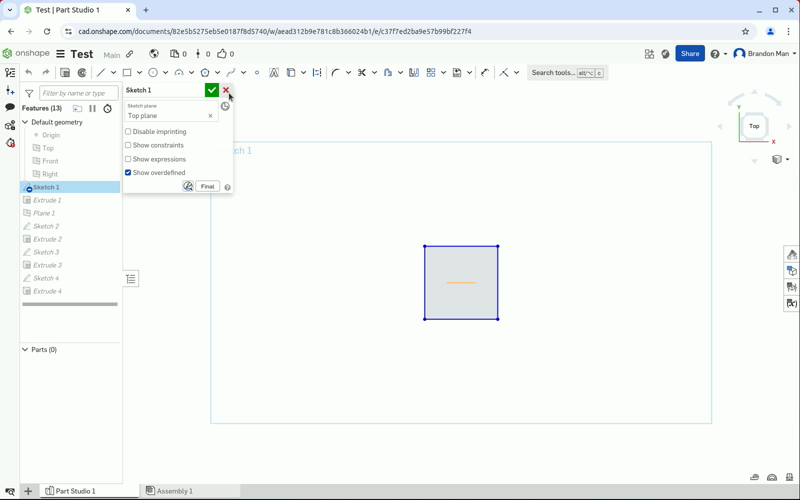
click(229, 92)
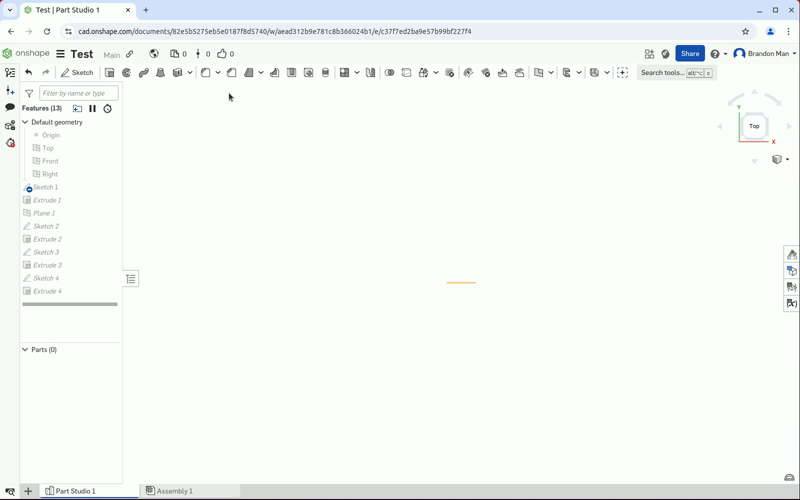
key(shift+s)
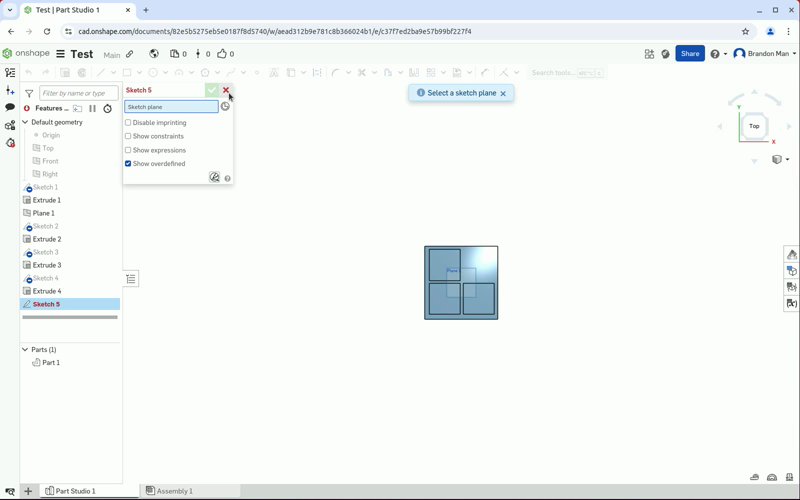
mouse_move(73, 215)
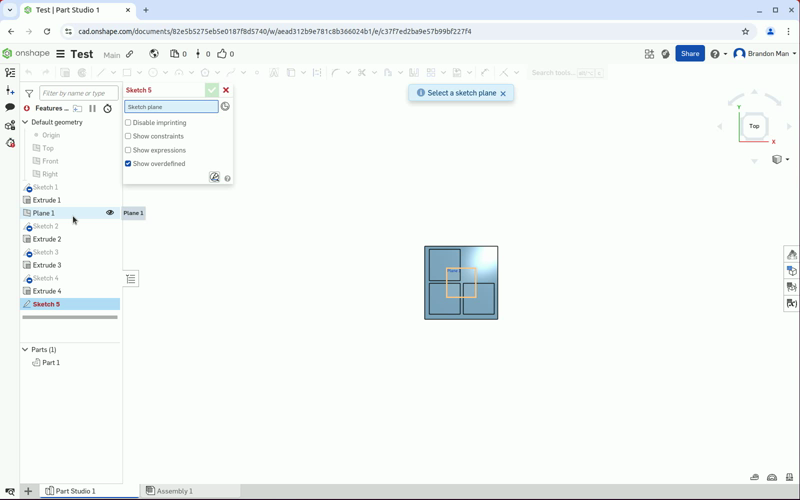
click(73, 215)
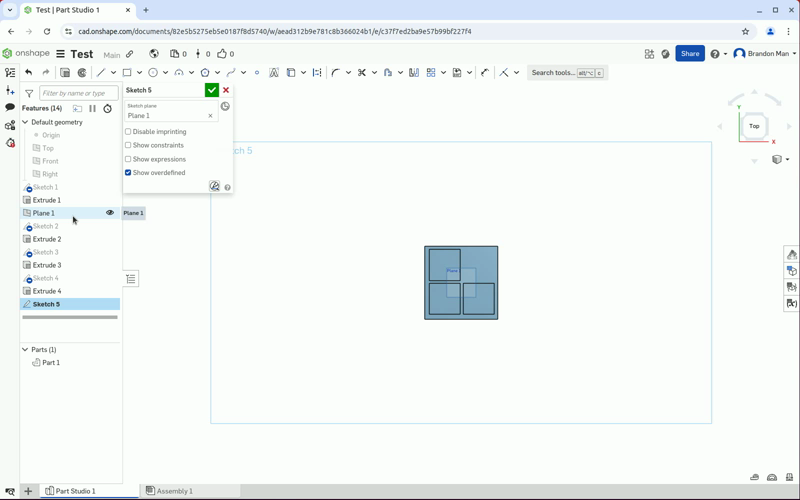
mouse_move(73, 352)
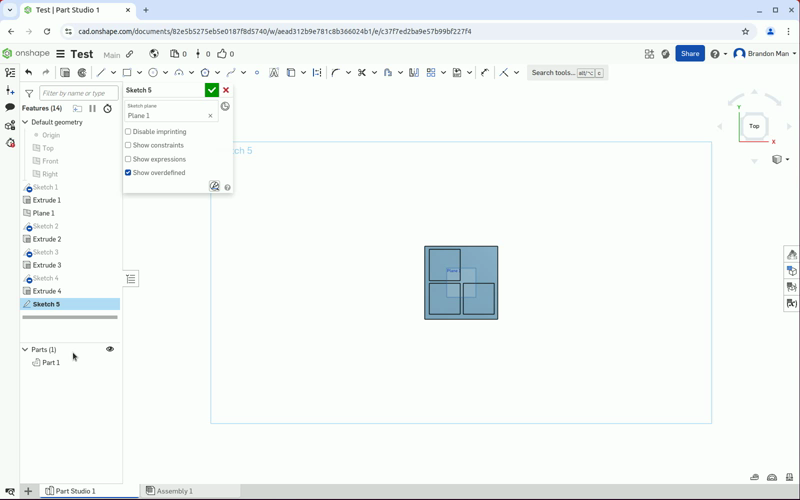
key(y)
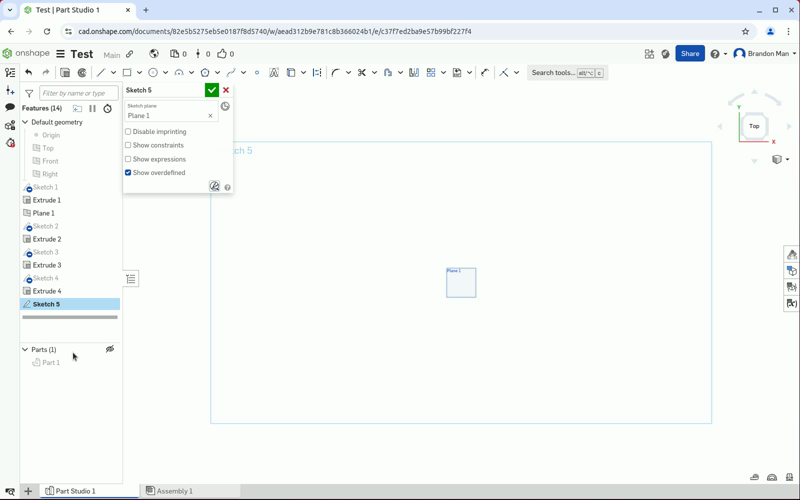
key(l)
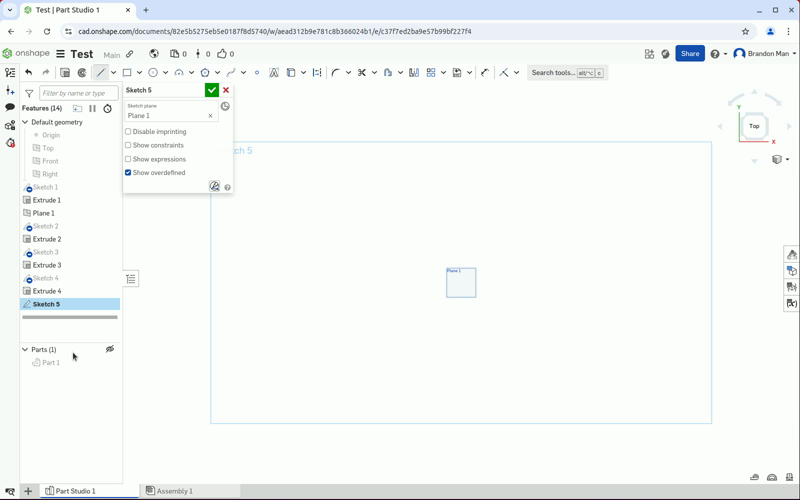
key_down(shift)
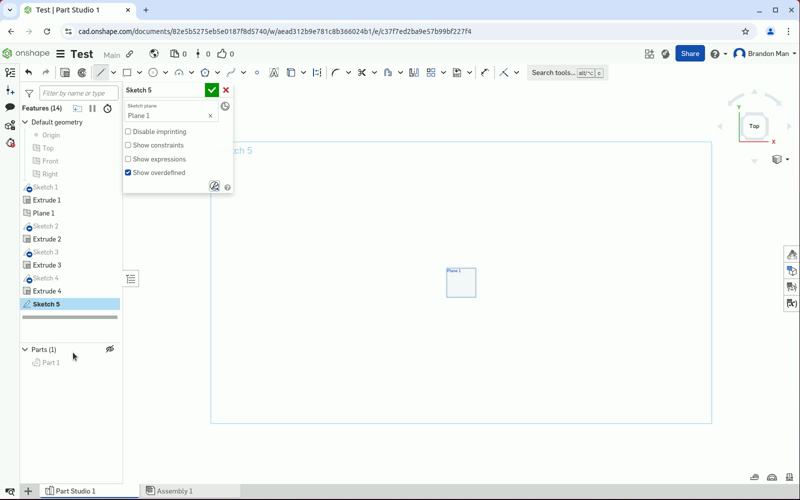
mouse_move(463, 280)
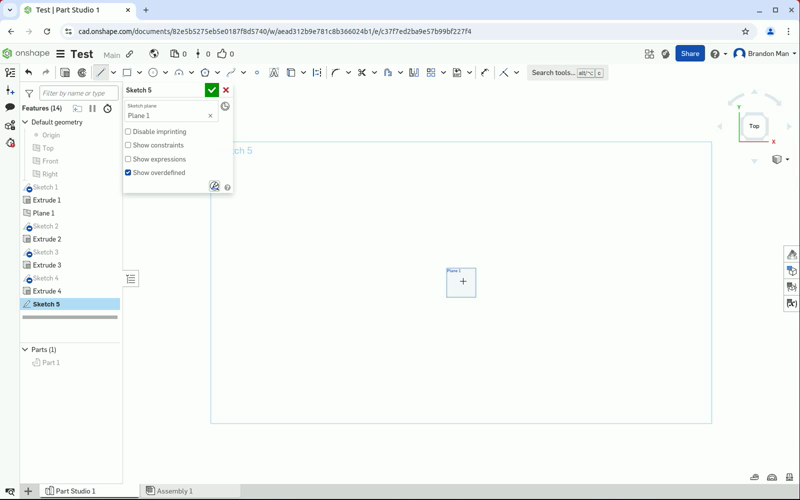
click(463, 280)
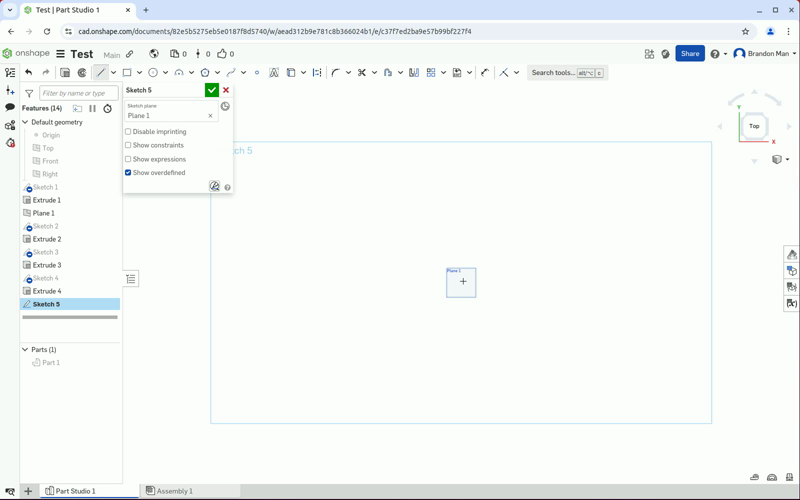
key_up(shift)
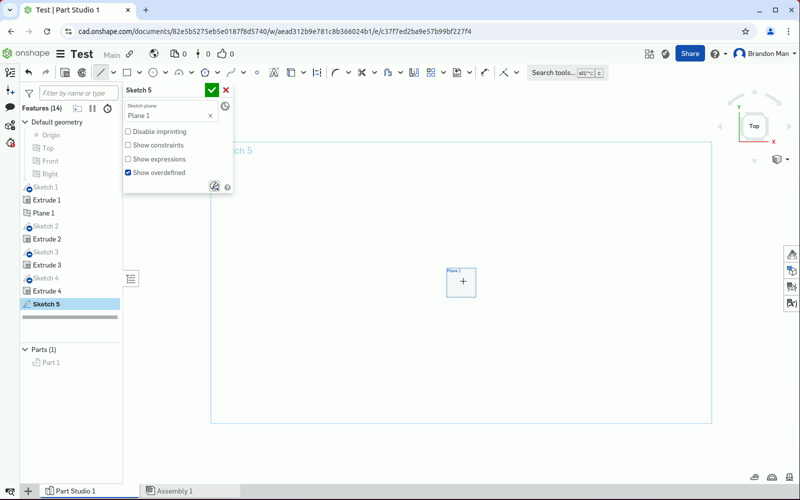
key_down(shift)
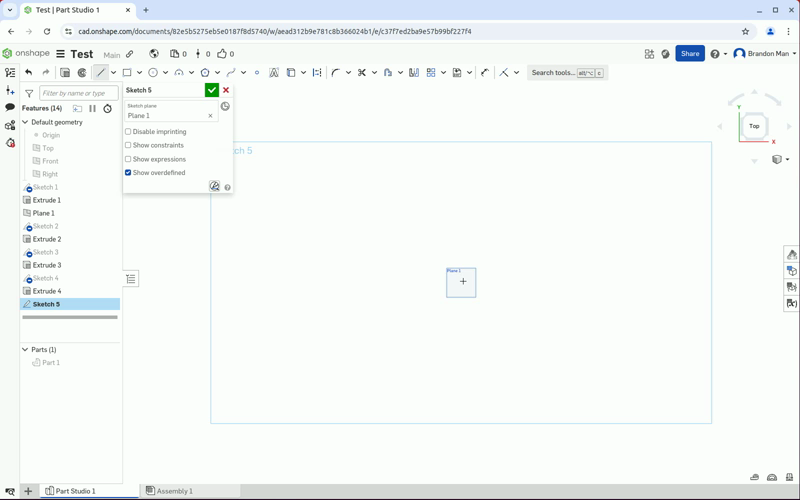
mouse_move(493, 280)
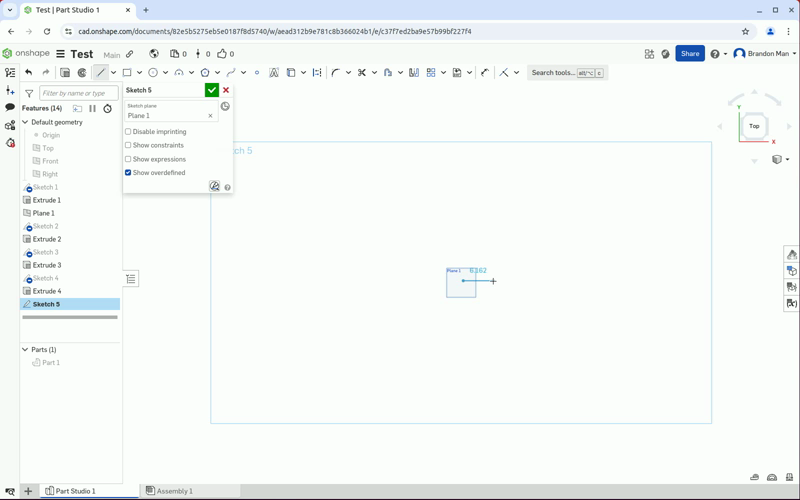
mouse_move(494, 280)
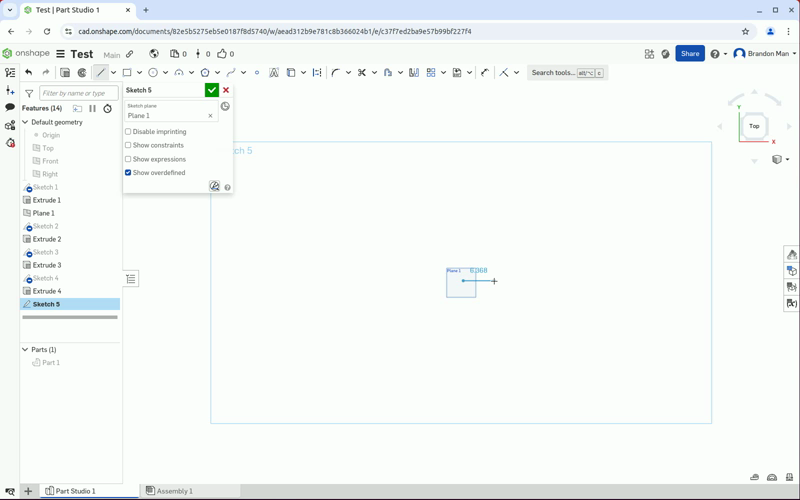
click(494, 280)
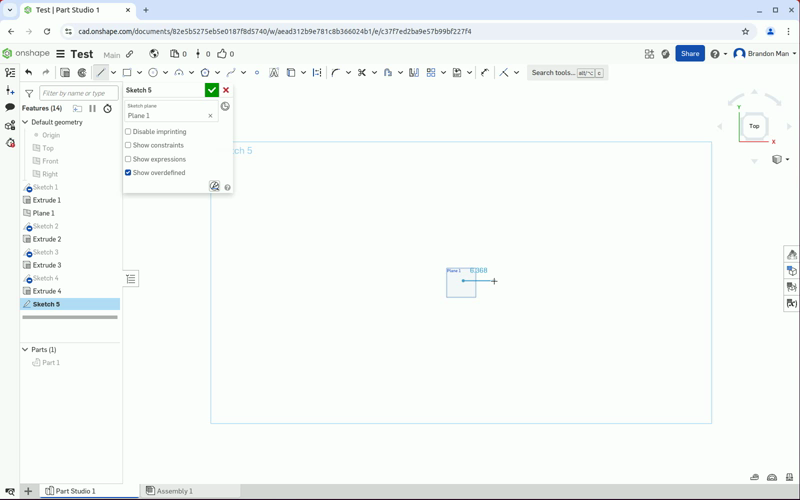
key_up(shift)
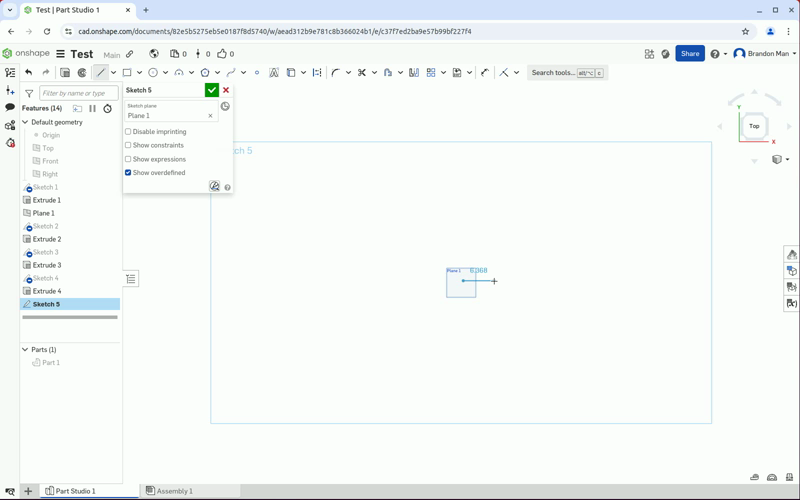
key_down(shift)
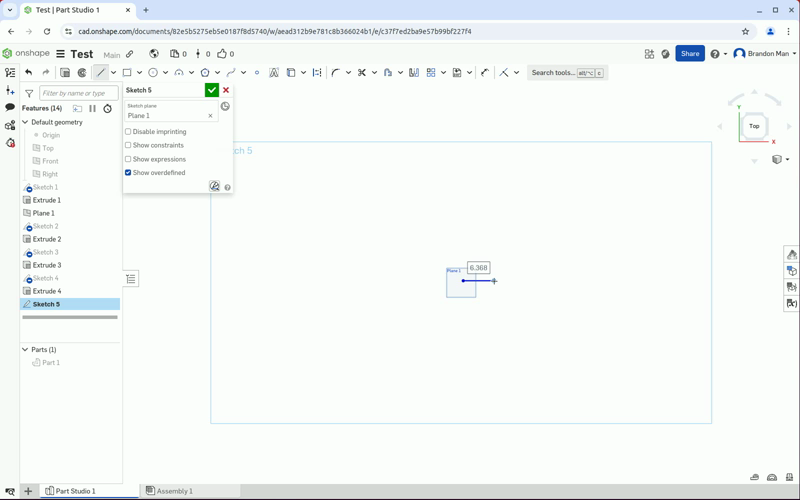
mouse_move(524, 280)
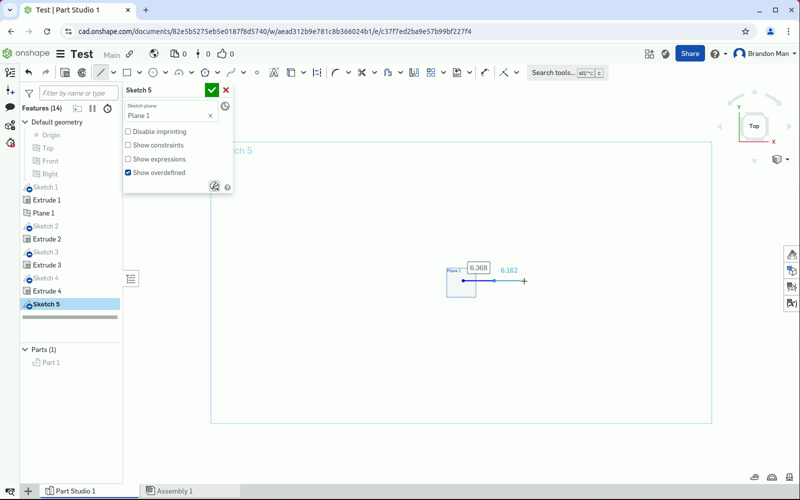
mouse_move(494, 249)
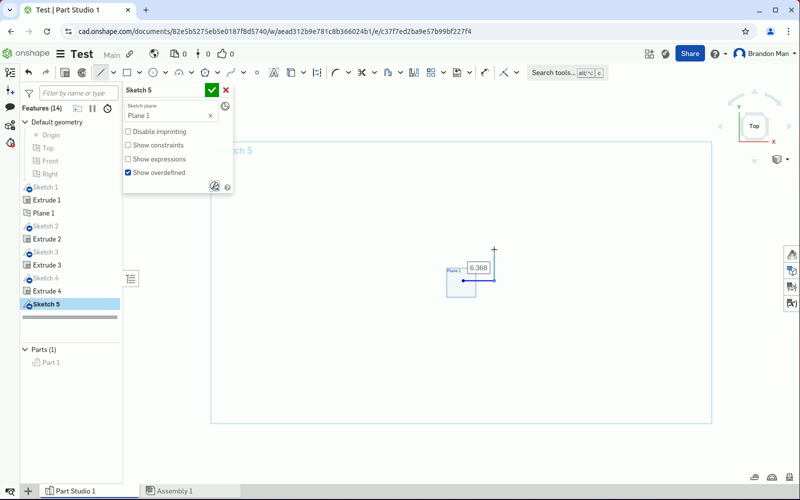
click(494, 249)
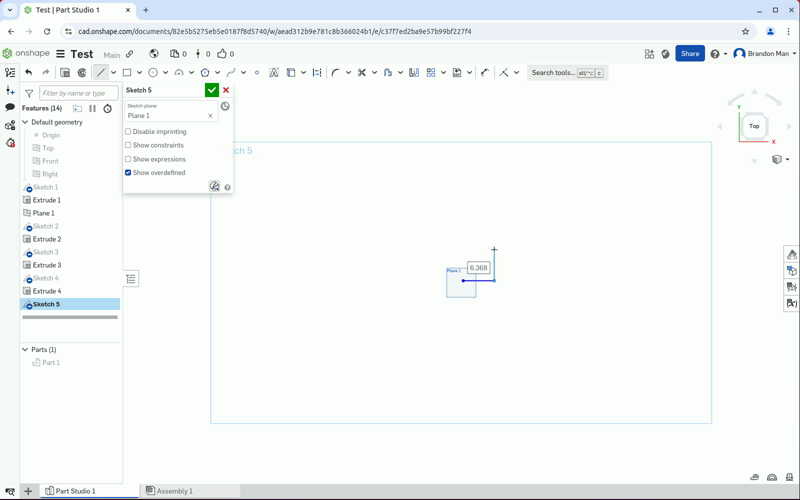
key_up(shift)
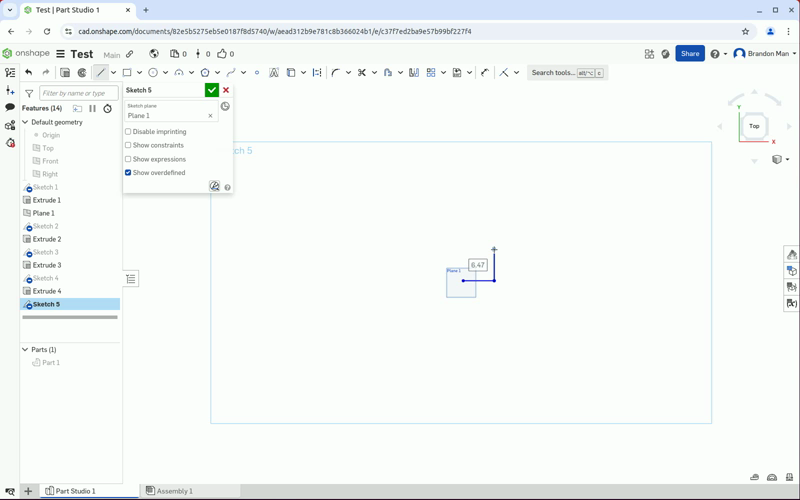
key_down(shift)
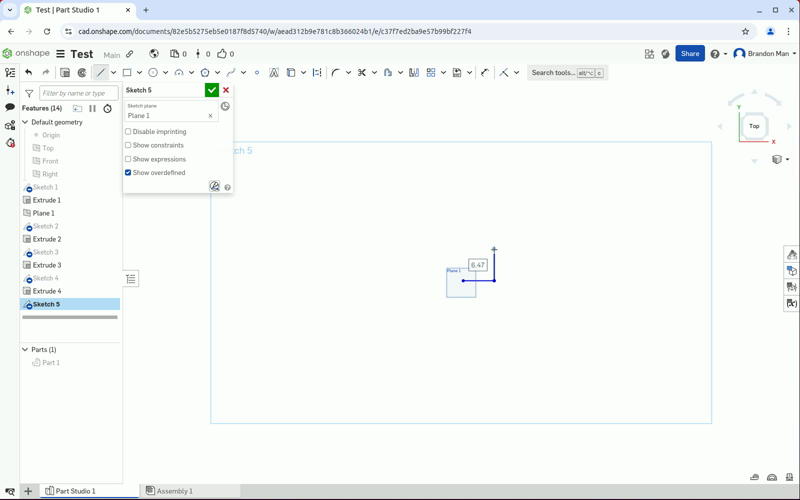
mouse_move(524, 249)
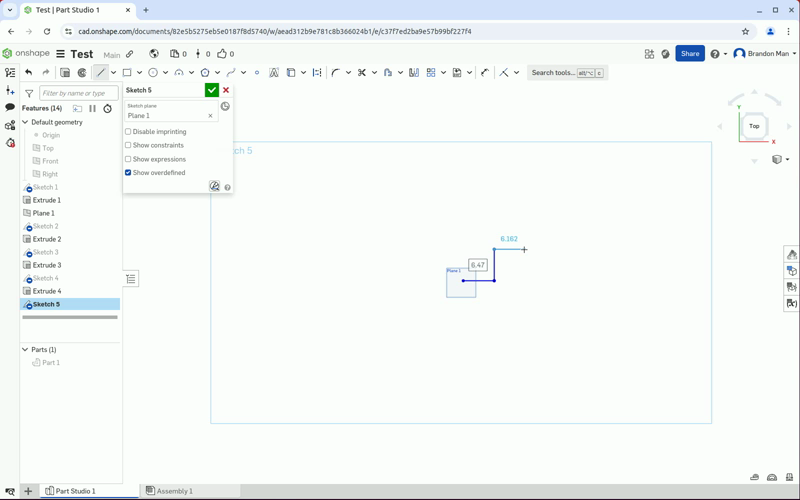
mouse_move(463, 249)
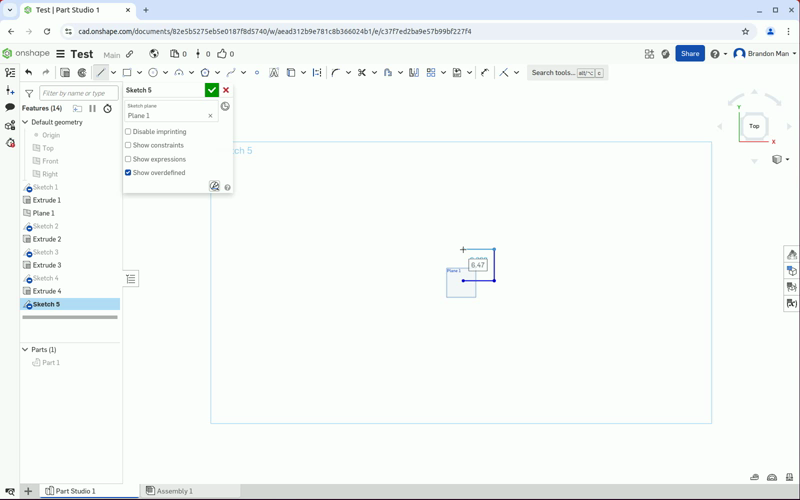
click(463, 249)
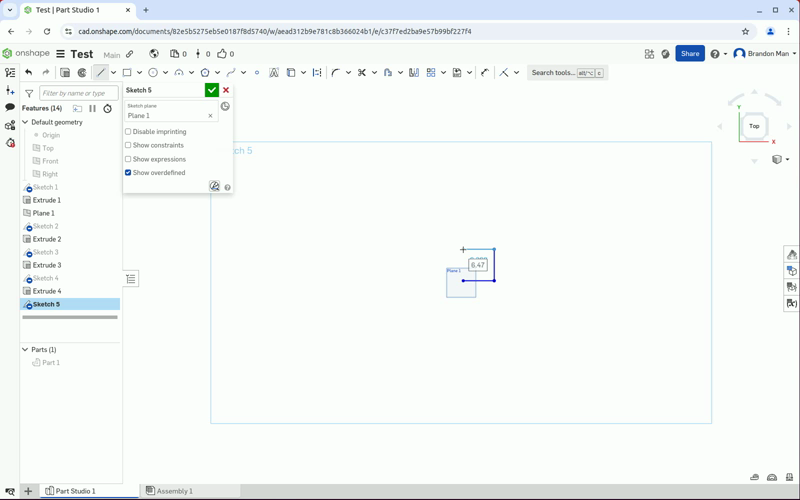
key_up(shift)
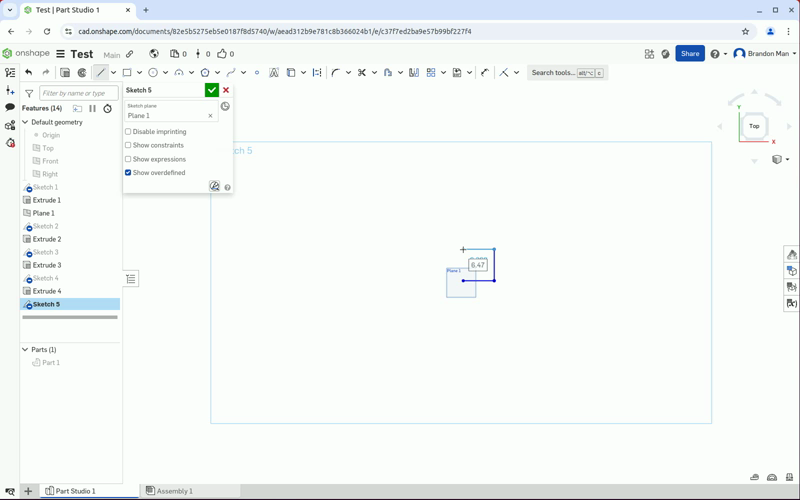
mouse_move(493, 249)
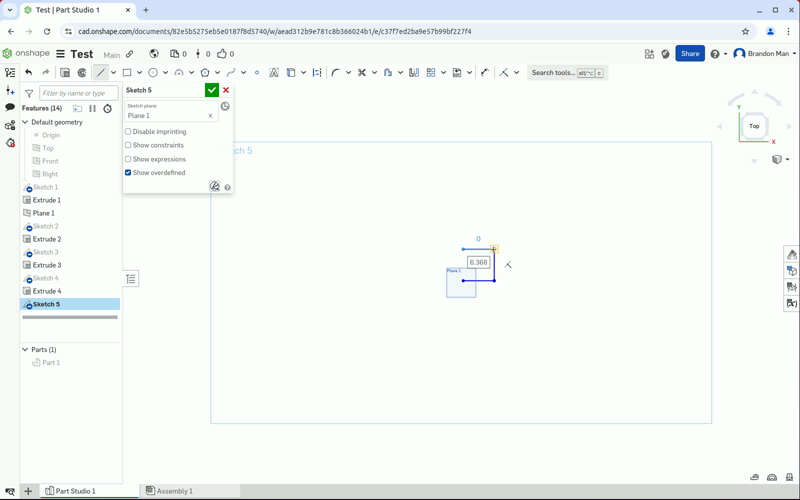
key_down(shift)
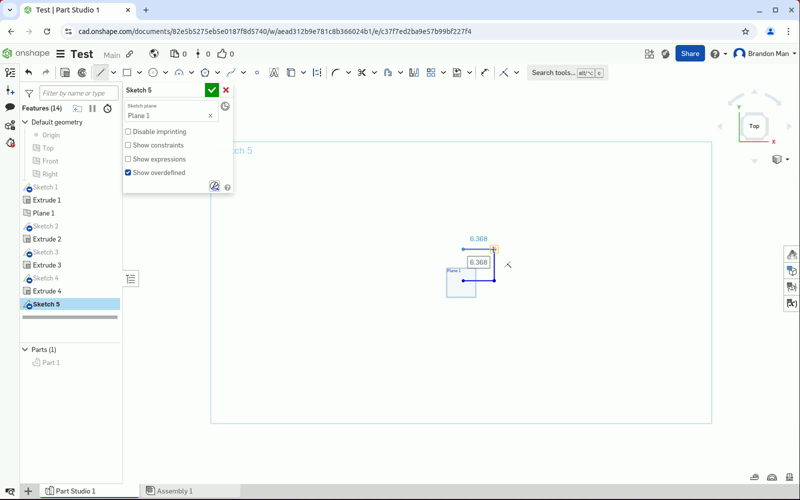
mouse_move(463, 280)
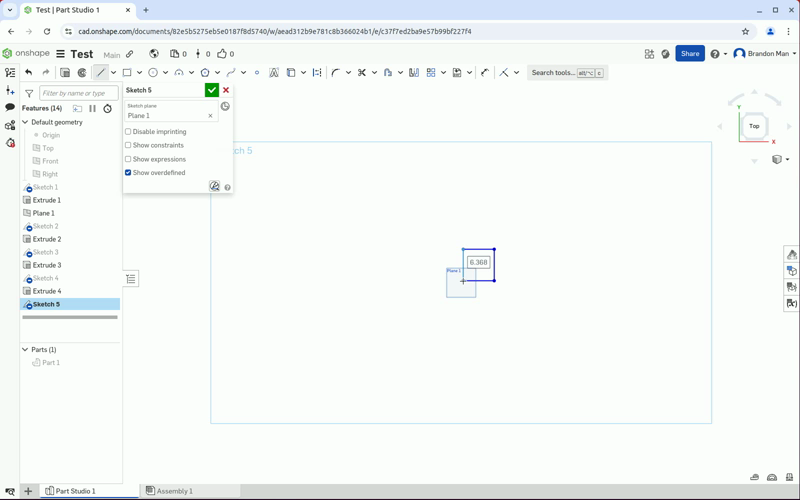
key_up(shift)
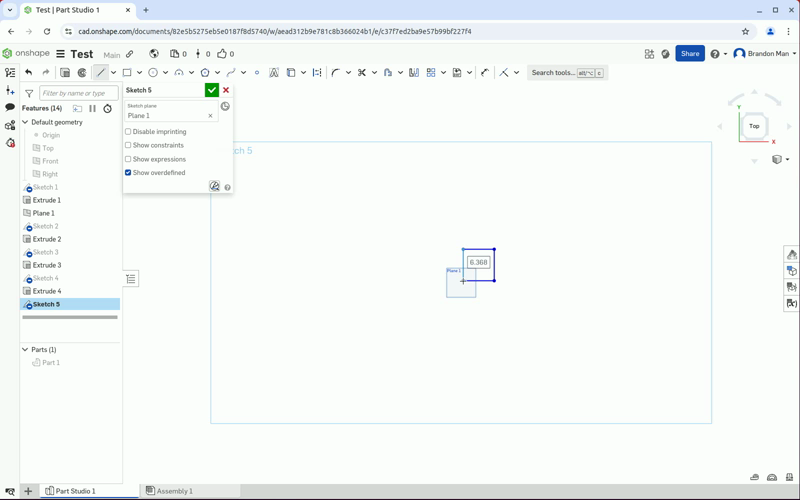
click(463, 280)
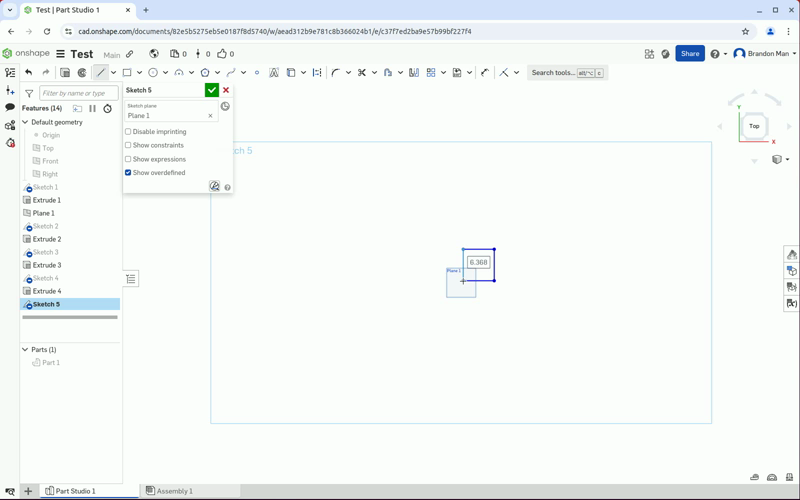
key(esc)
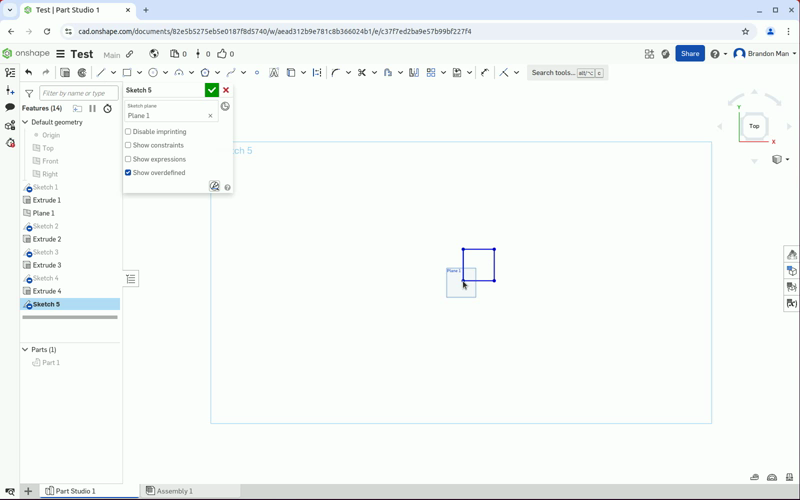
mouse_move(478, 256)
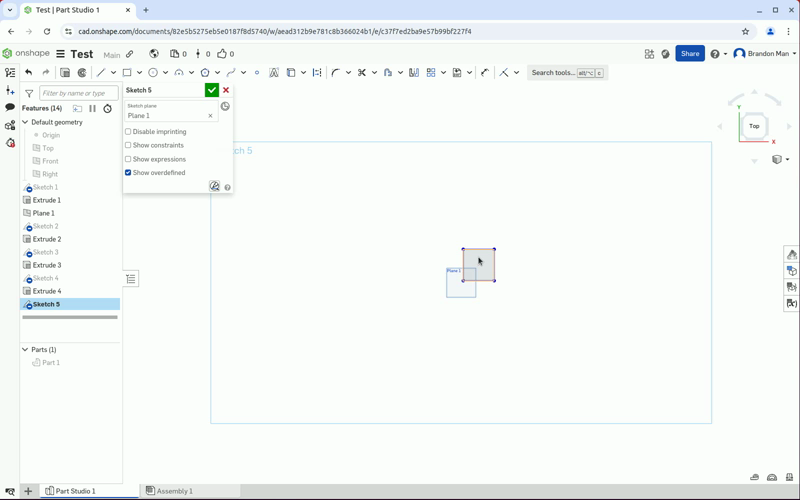
scroll(6)
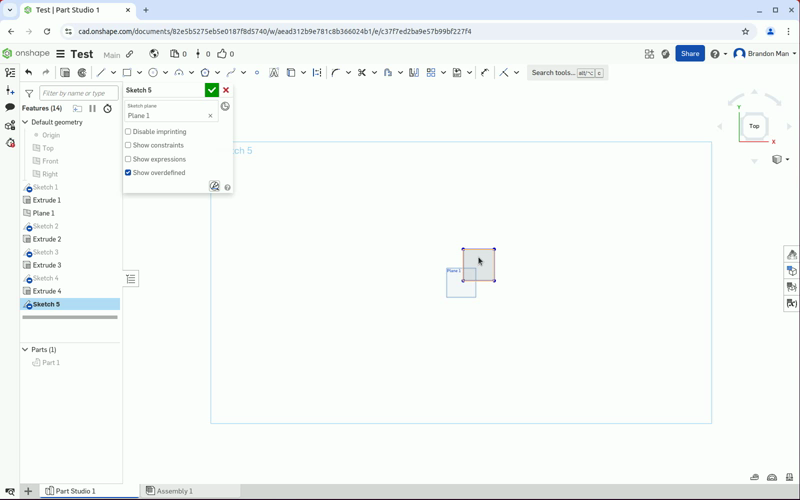
scroll(6)
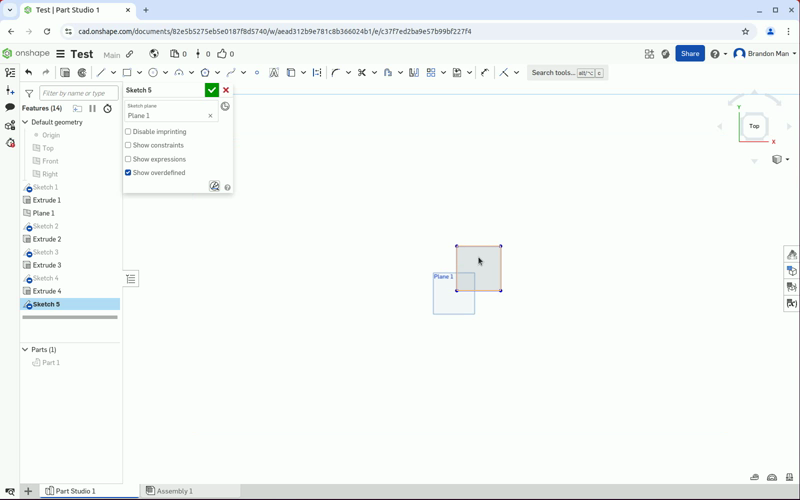
scroll(6)
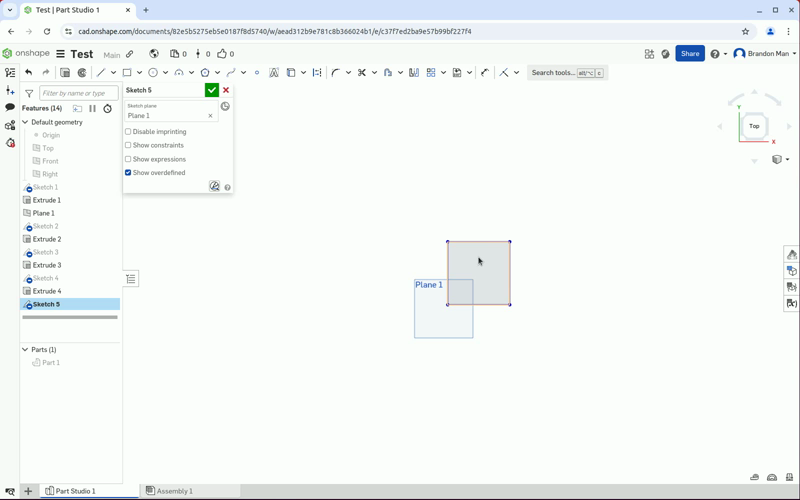
scroll(6)
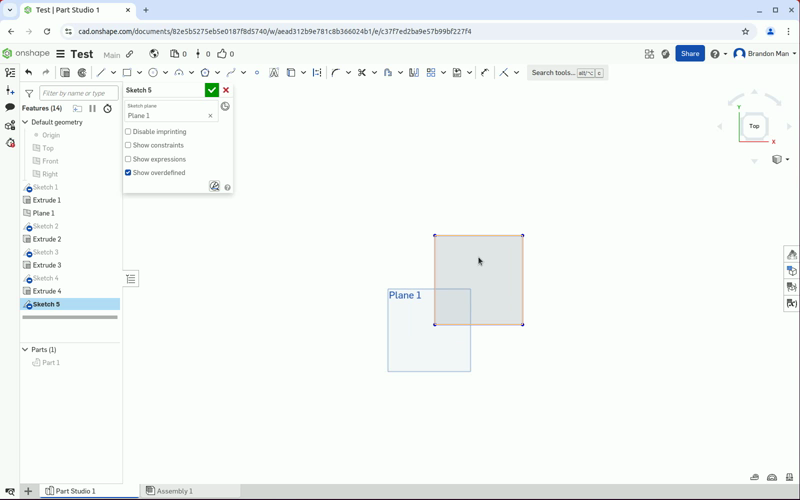
scroll(6)
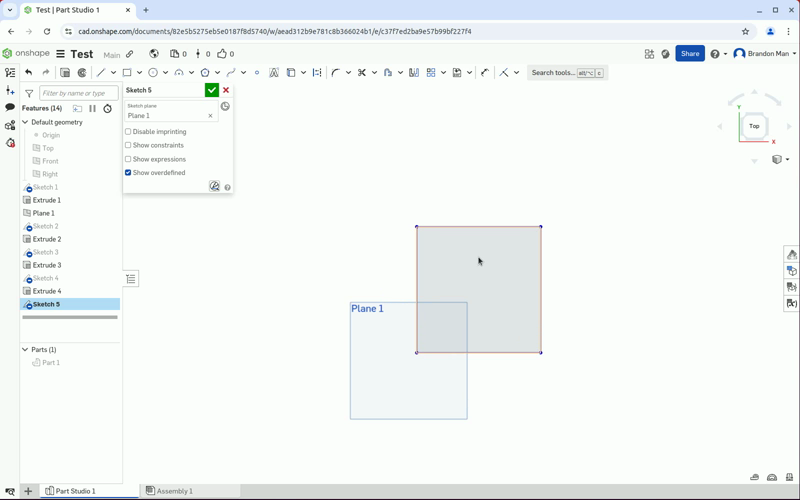
scroll(6)
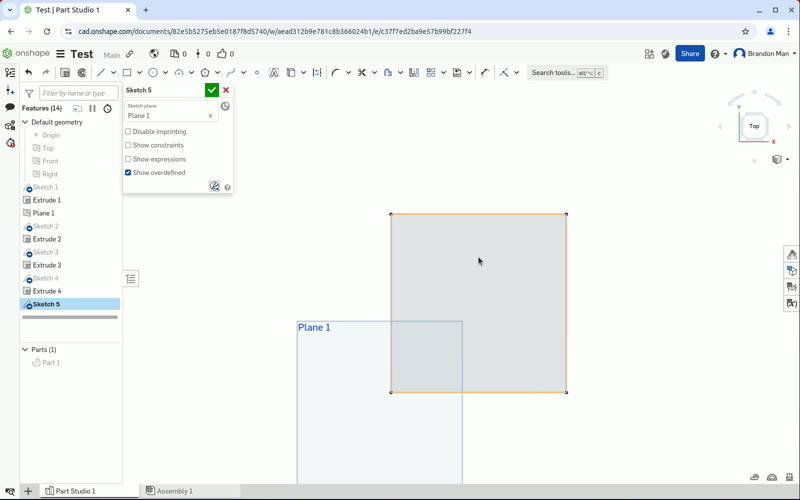
scroll(6)
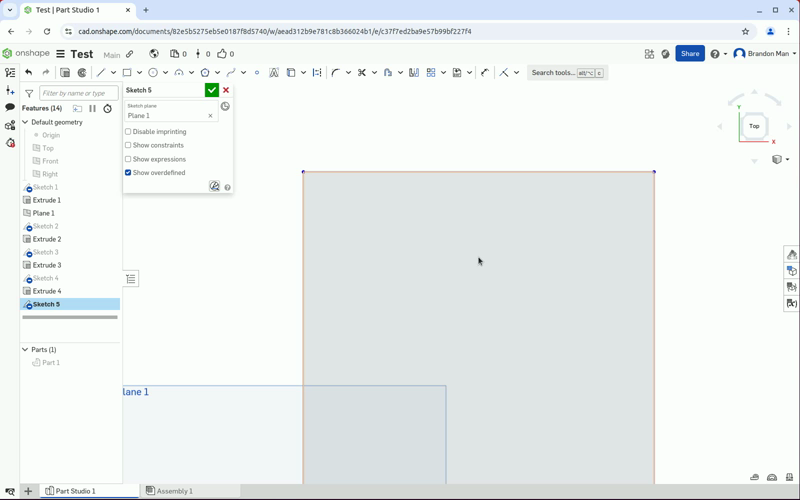
click(478, 256)
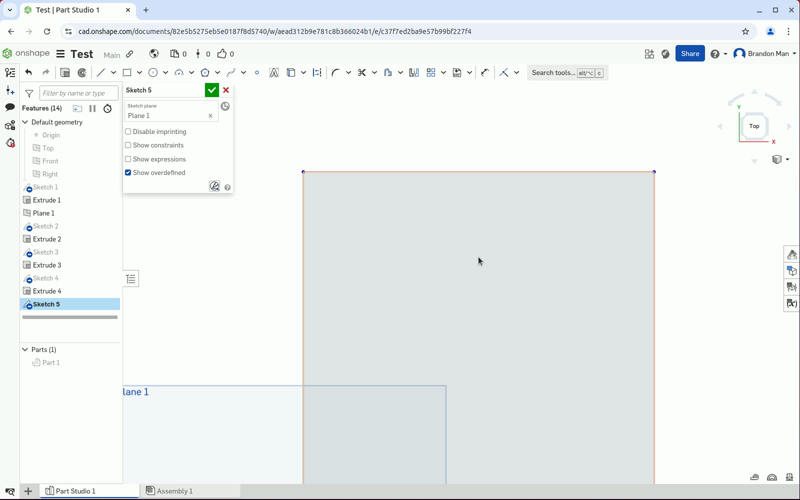
scroll(-6)
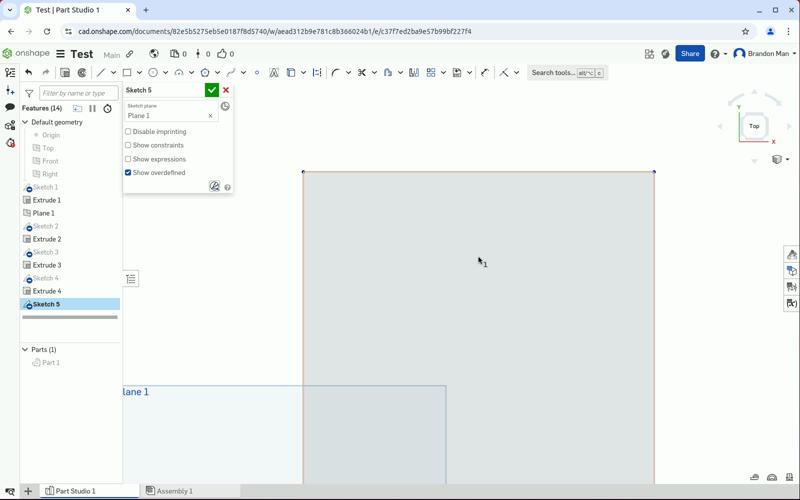
scroll(-6)
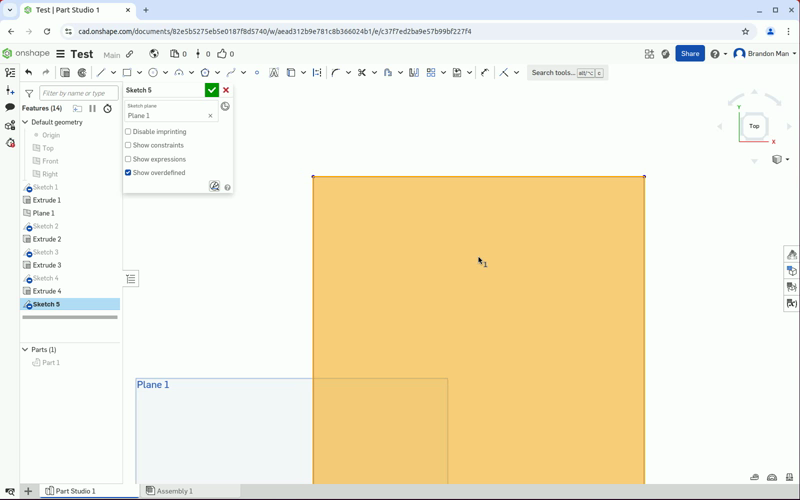
scroll(-6)
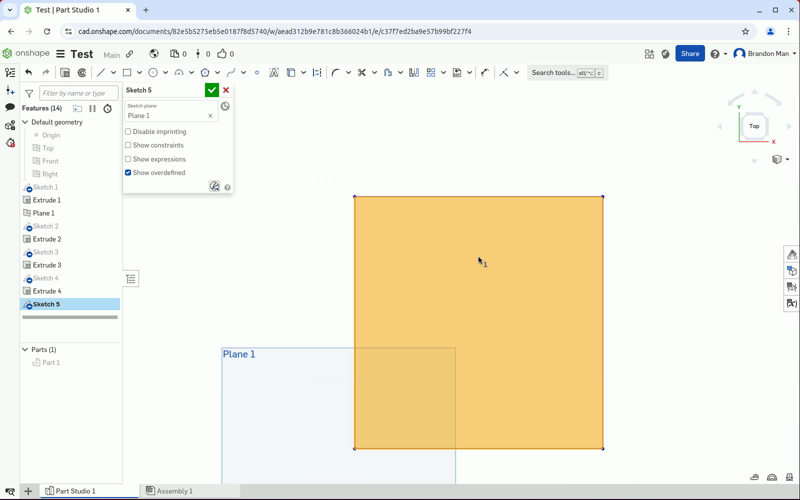
scroll(-6)
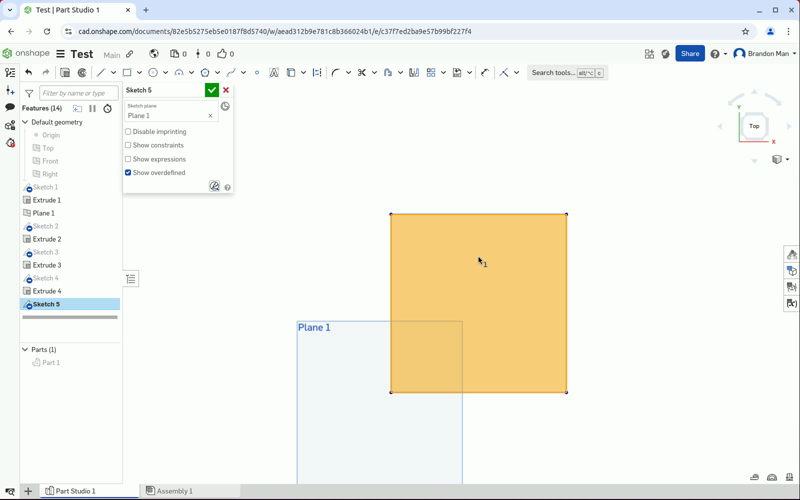
scroll(-6)
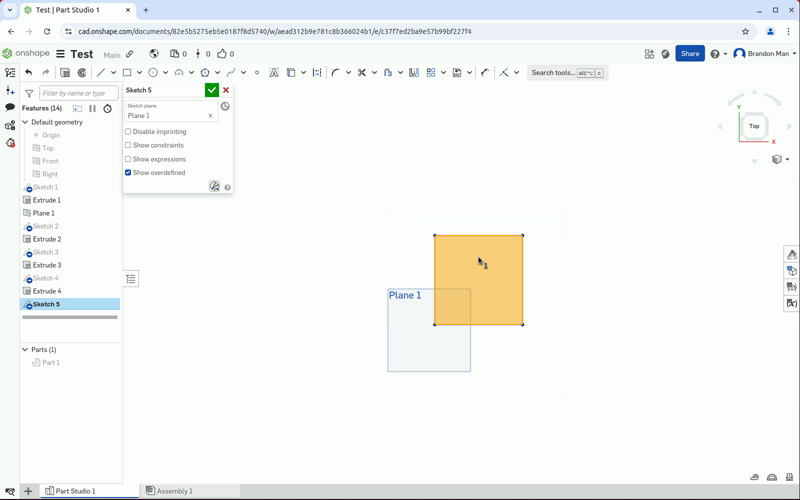
scroll(-6)
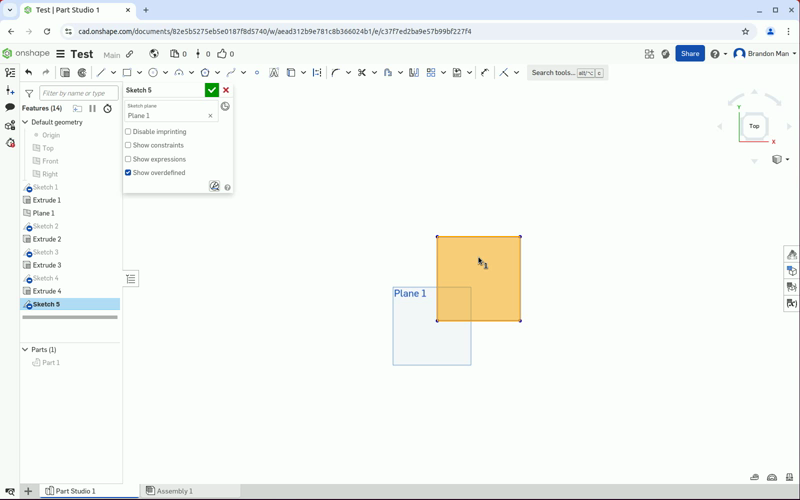
scroll(-6)
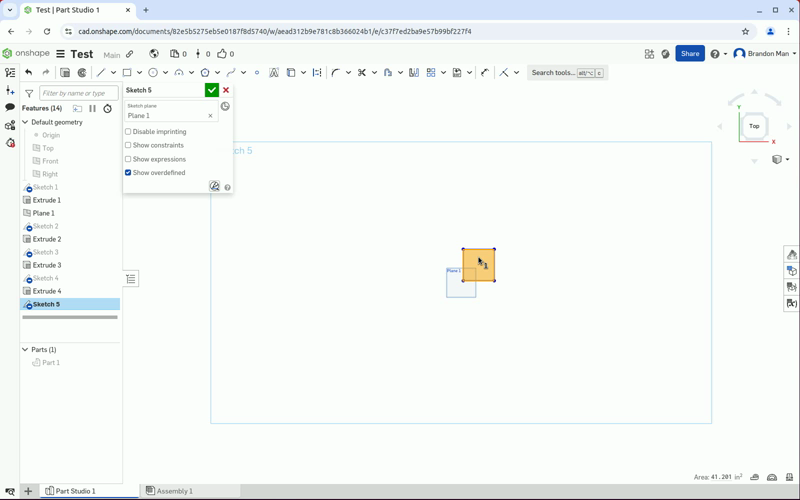
mouse_move(73, 352)
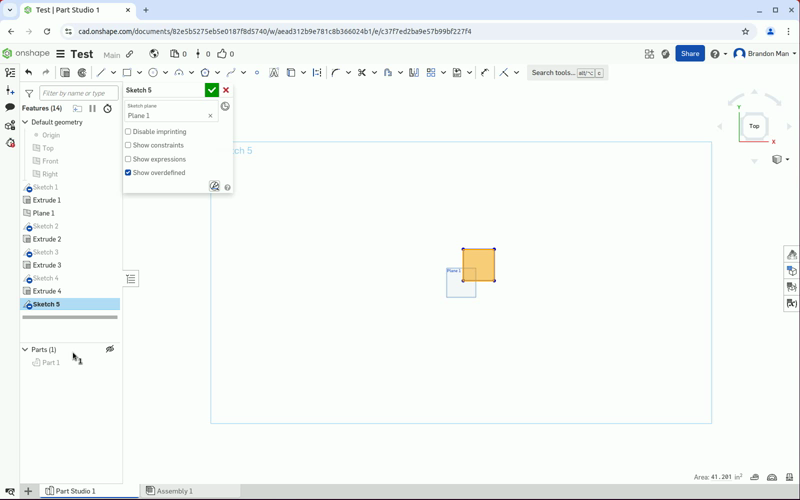
key(shift+y)
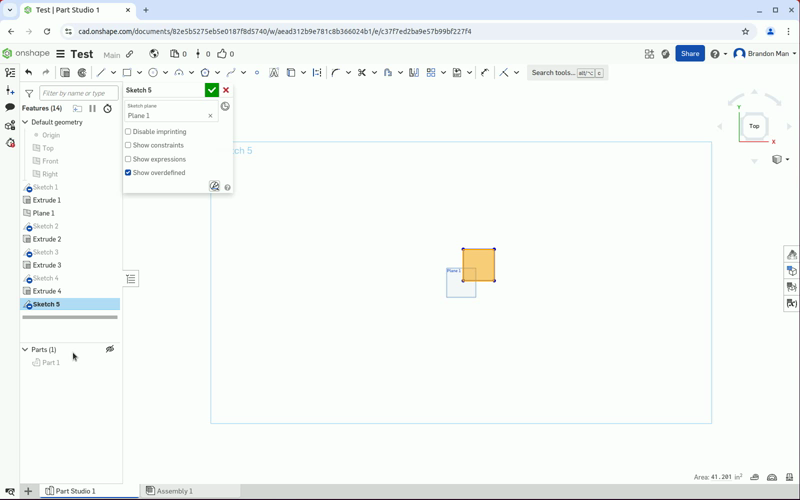
key(shift+e)
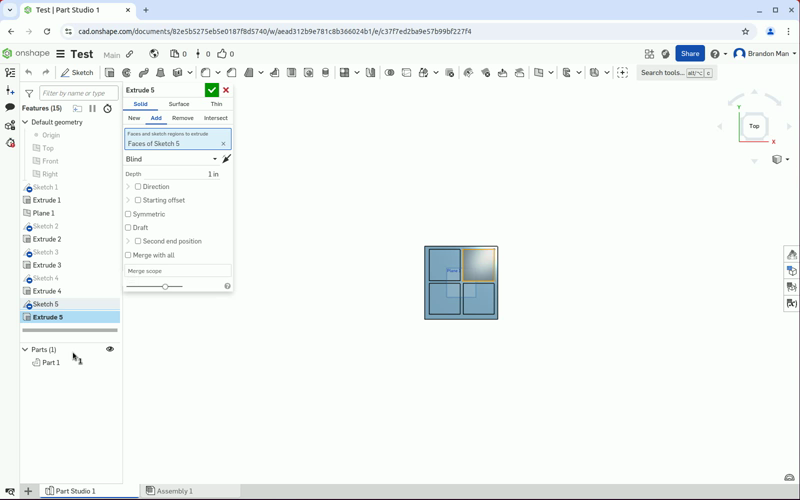
mouse_move(143, 106)
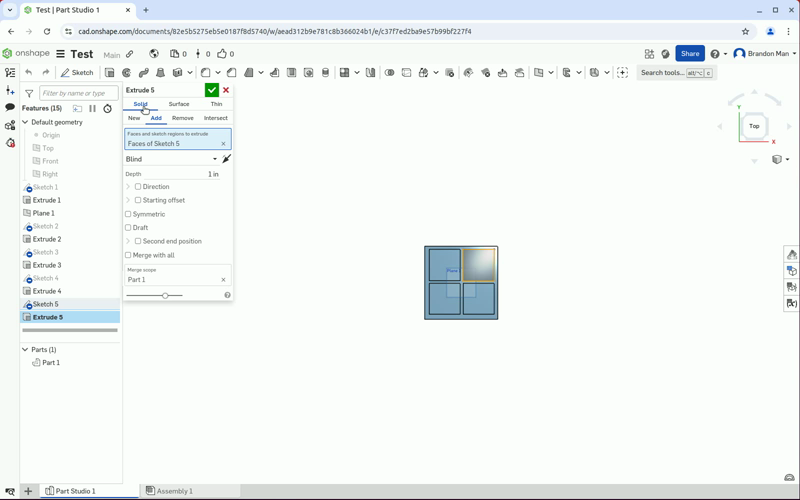
click(143, 106)
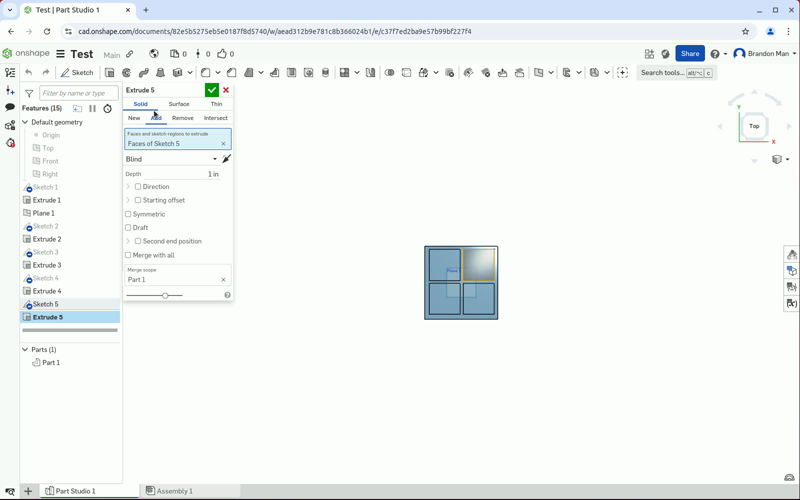
mouse_move(186, 120)
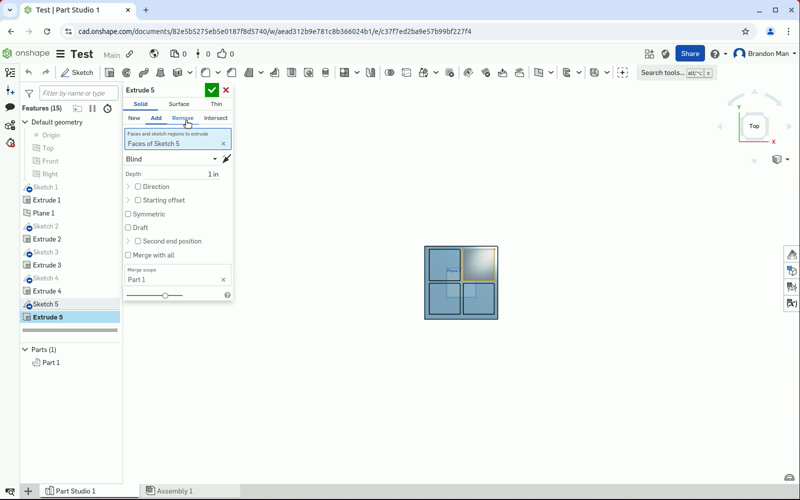
click(186, 120)
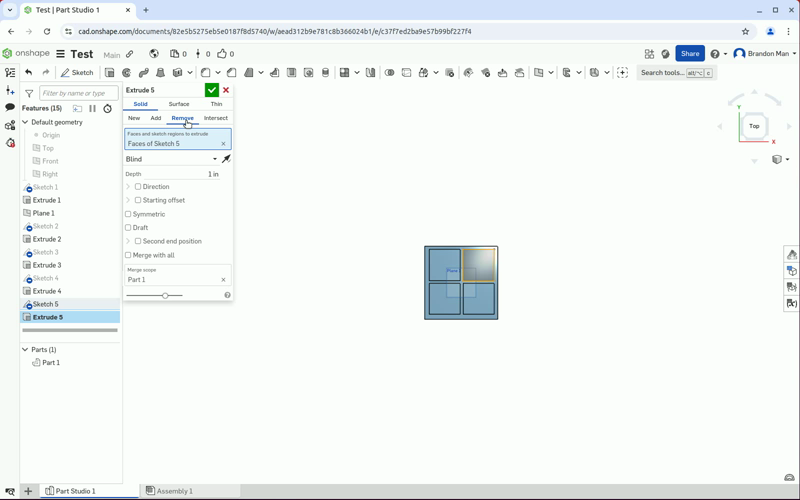
key(tab, 4)
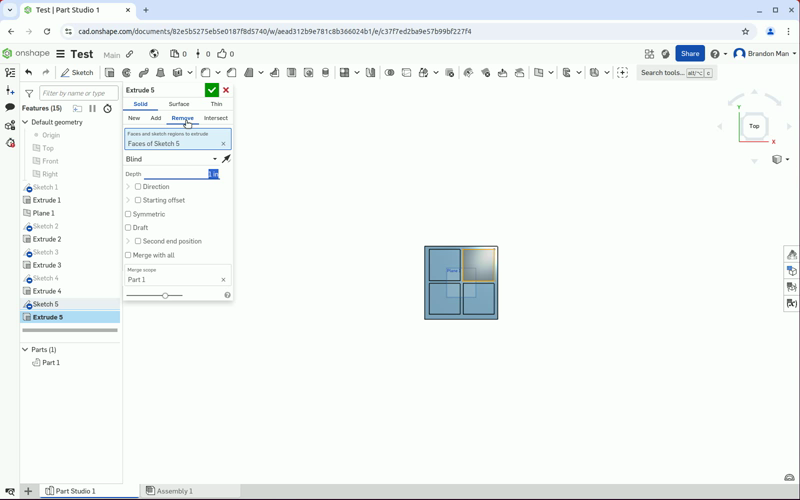
text(22.386)
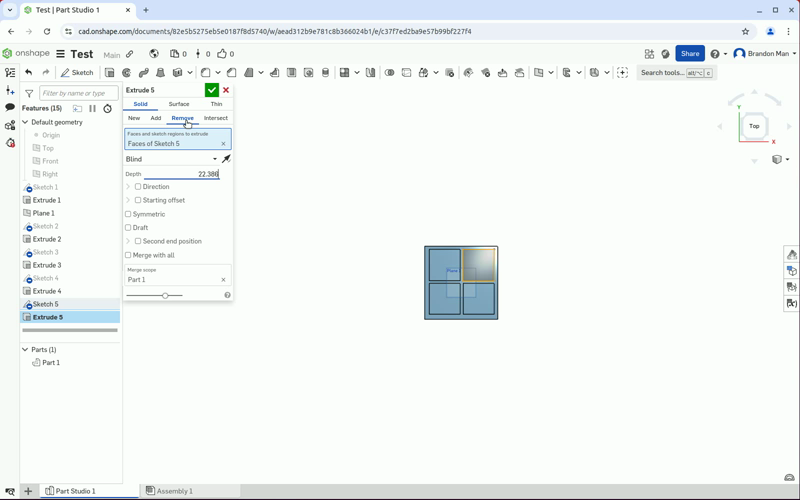
key(tab, 6)
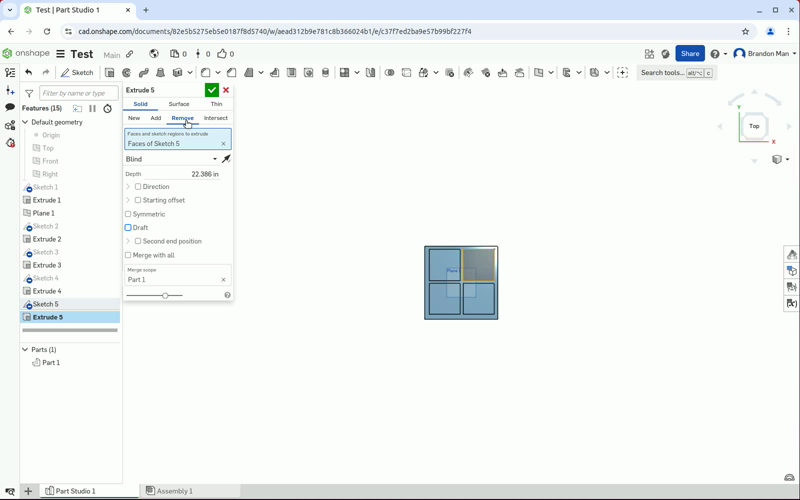
key(space)
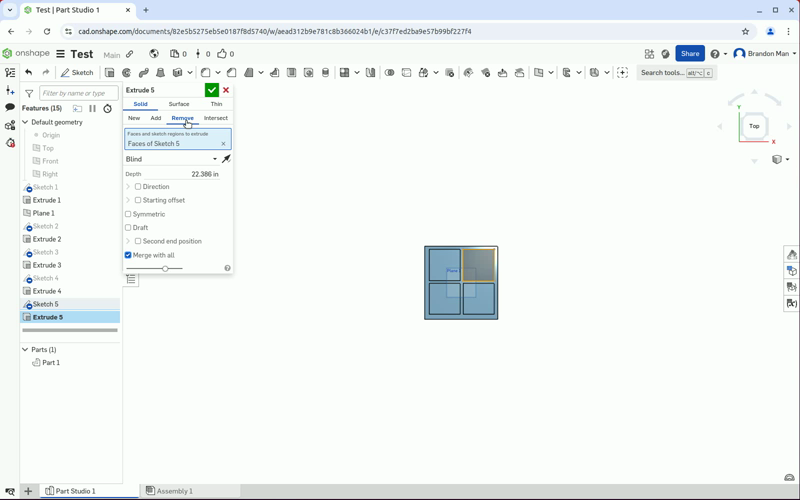
key(enter)
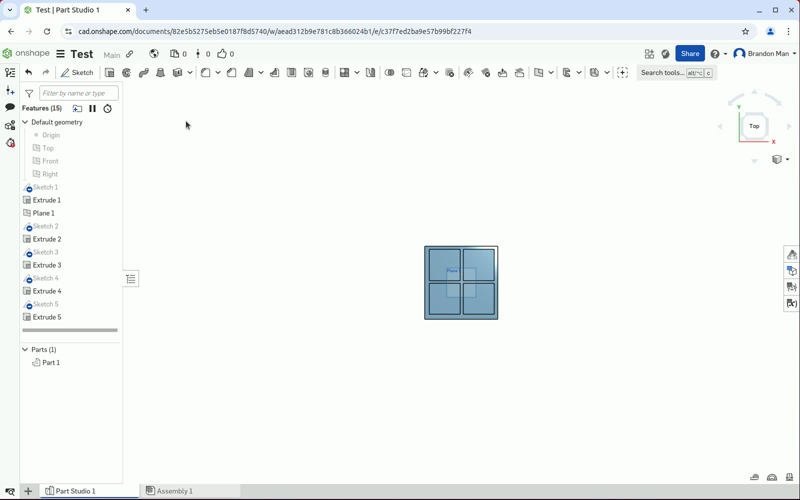
key(shift+h)
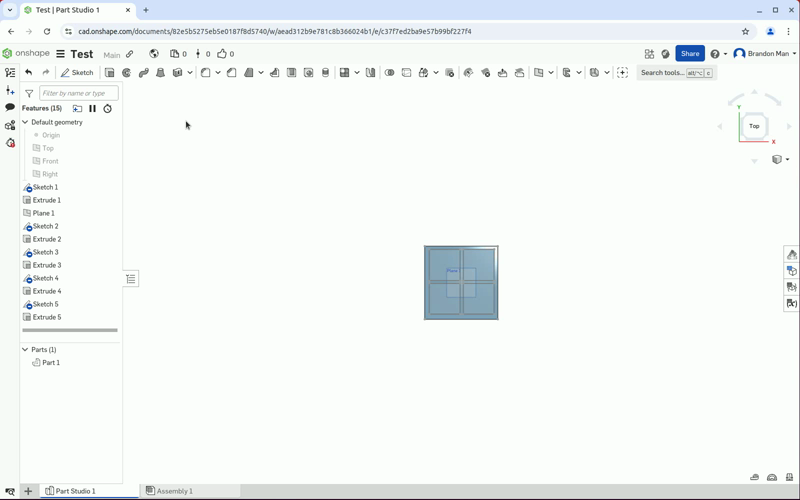
key(shift+h)
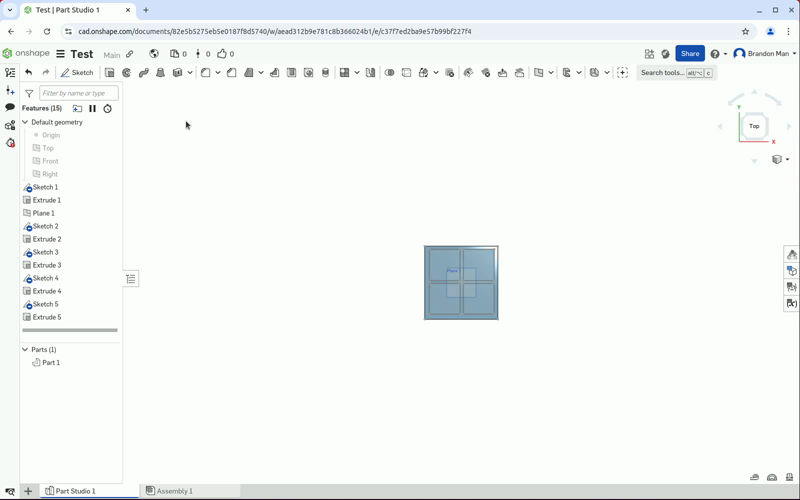
key(shift+7)
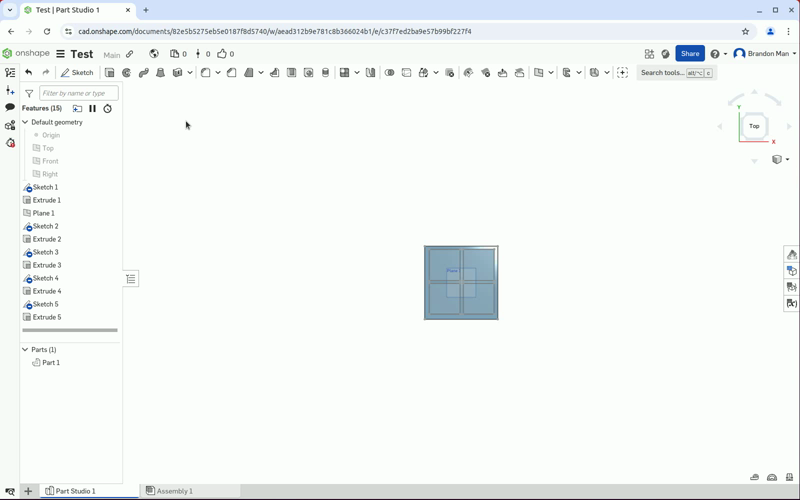
key(up, 3)
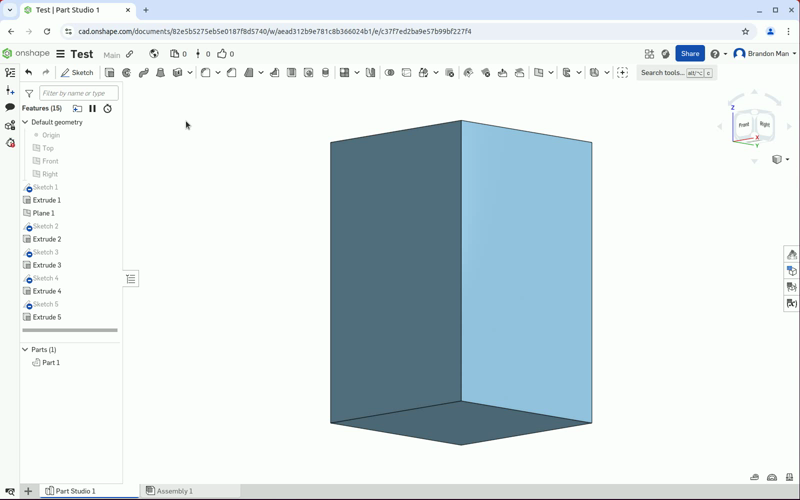
key(left, 3)
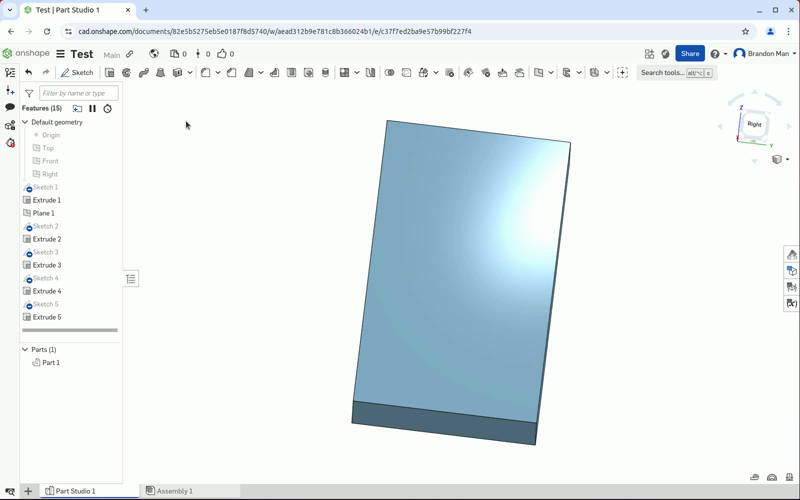
key(right, 3)
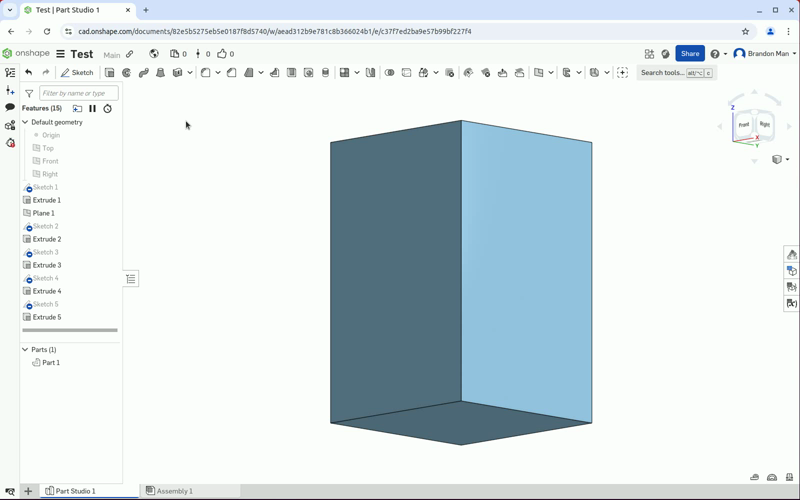
key(down, 3)
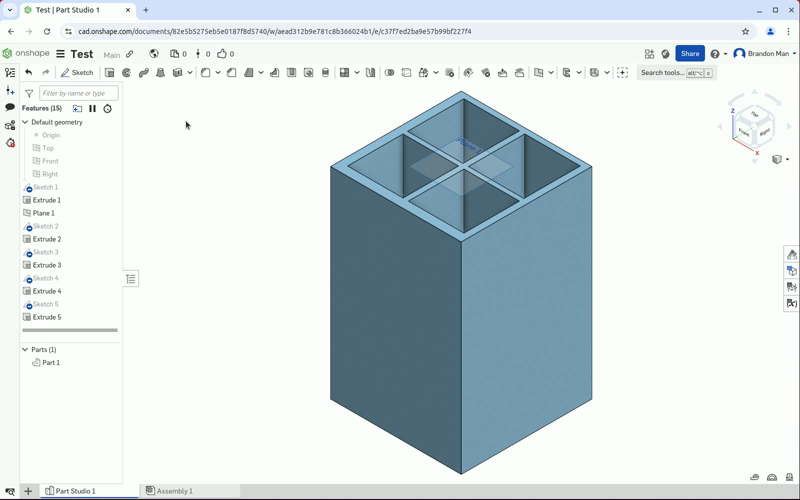
mouse_move(73, 189)
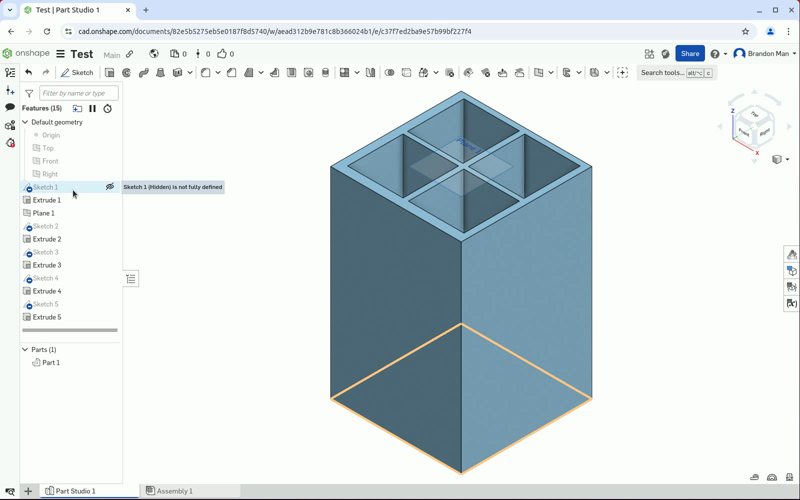
click(73, 189)